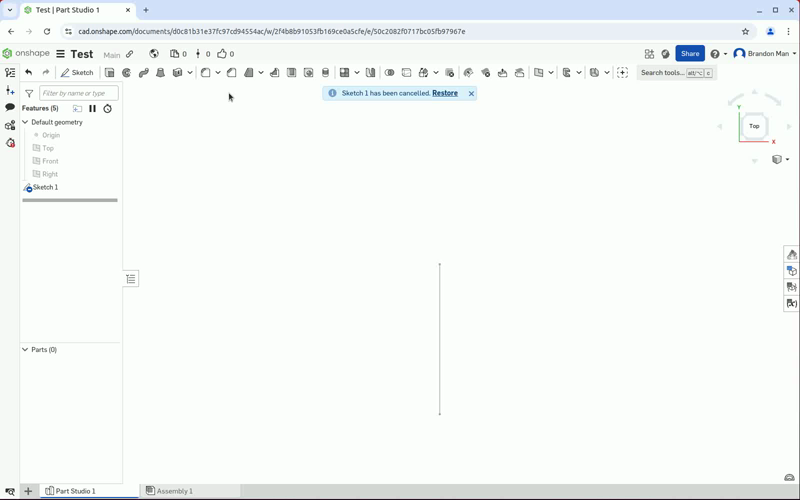
key(shift+h)
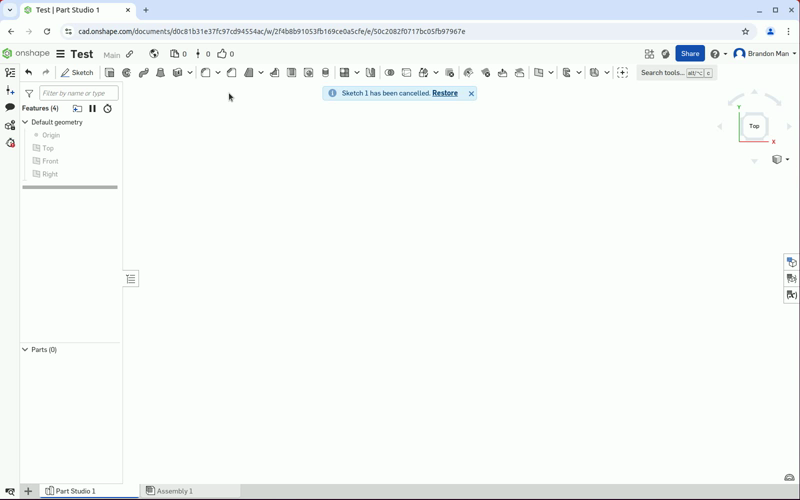
mouse_move(541, 75)
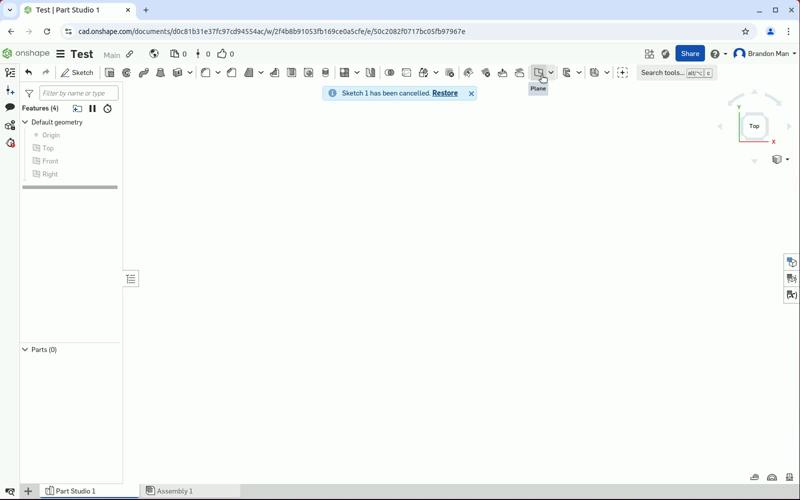
click(541, 75)
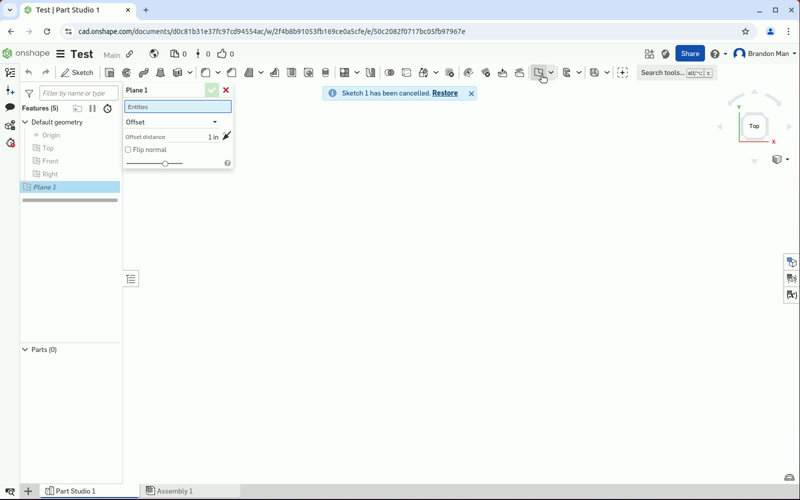
mouse_move(73, 150)
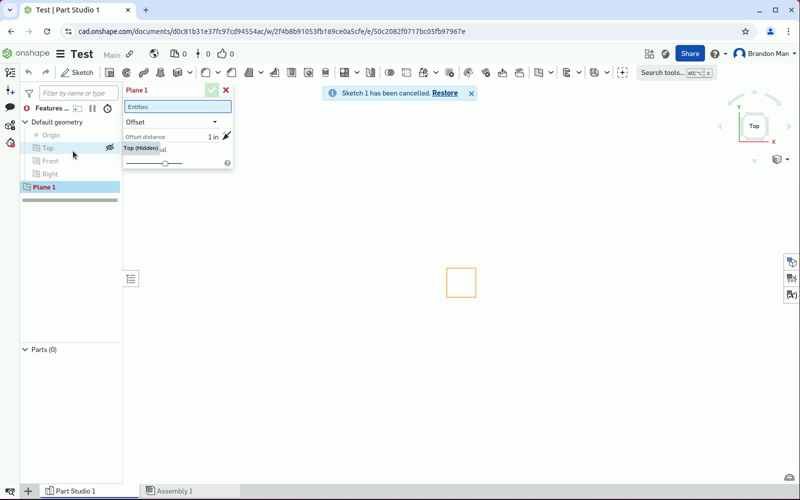
click(73, 150)
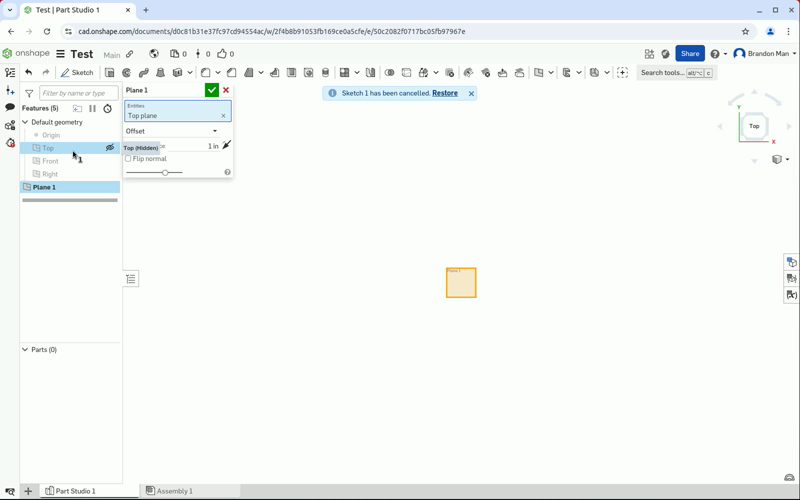
key(tab, 2)
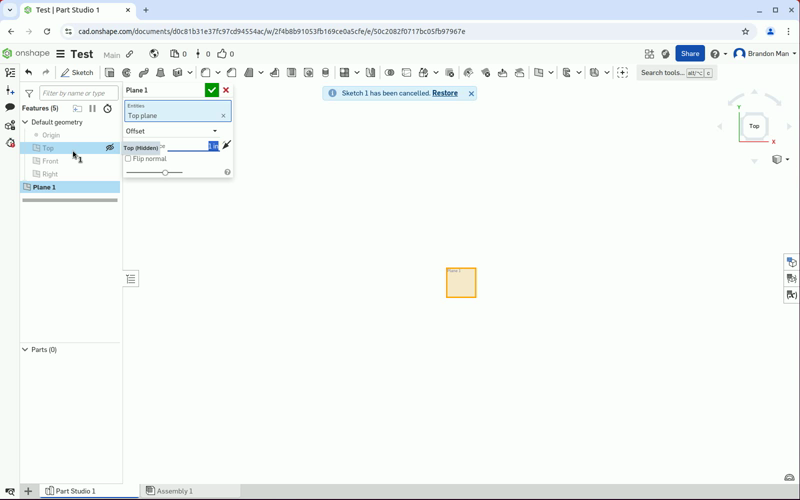
text(2.65)
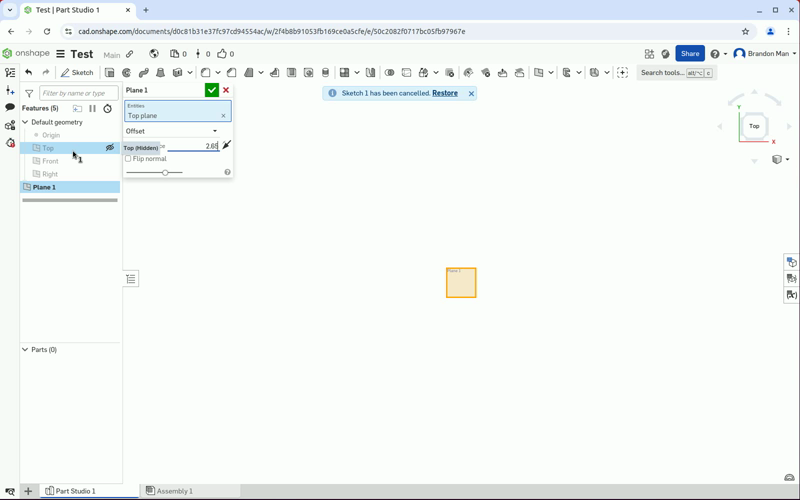
key(enter, 2)
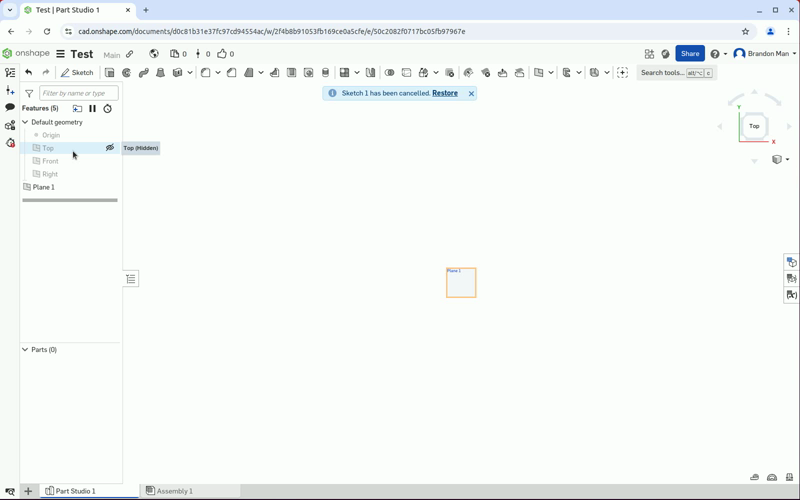
key(shift+s)
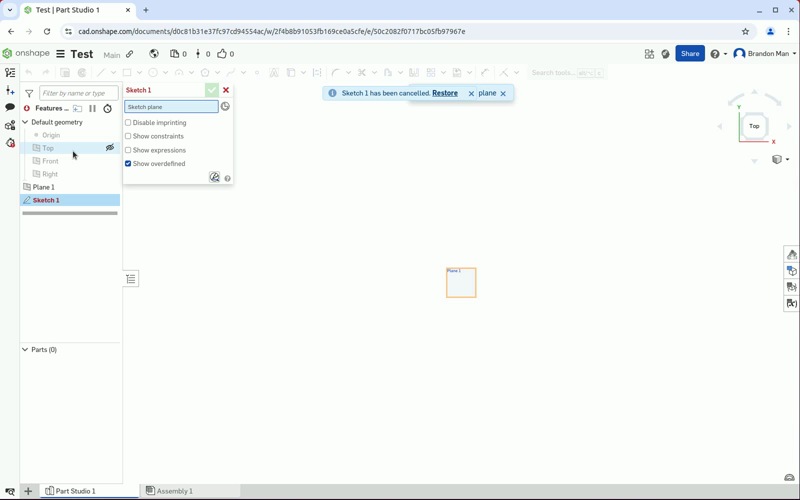
mouse_move(73, 189)
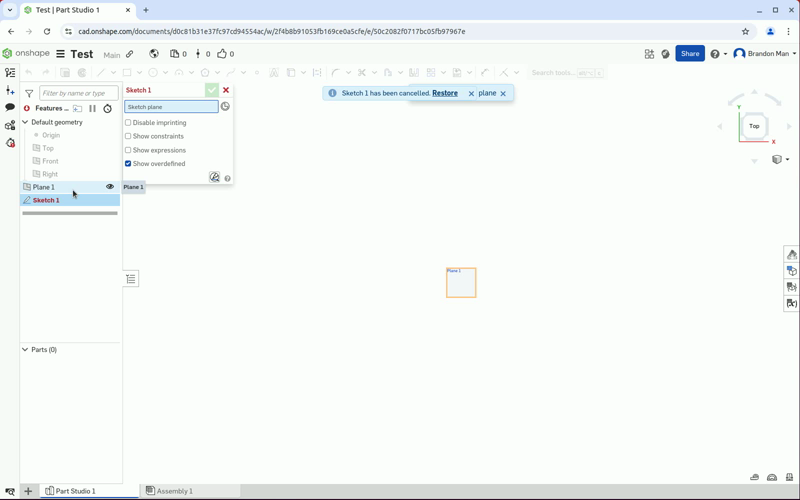
click(73, 189)
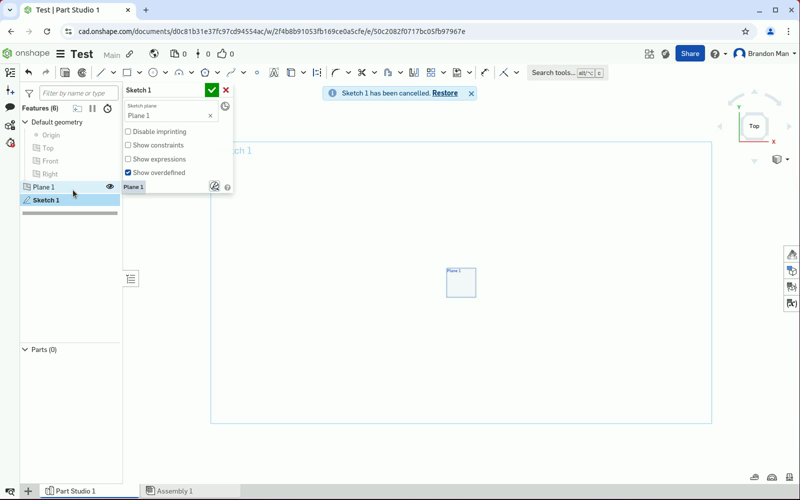
mouse_move(73, 352)
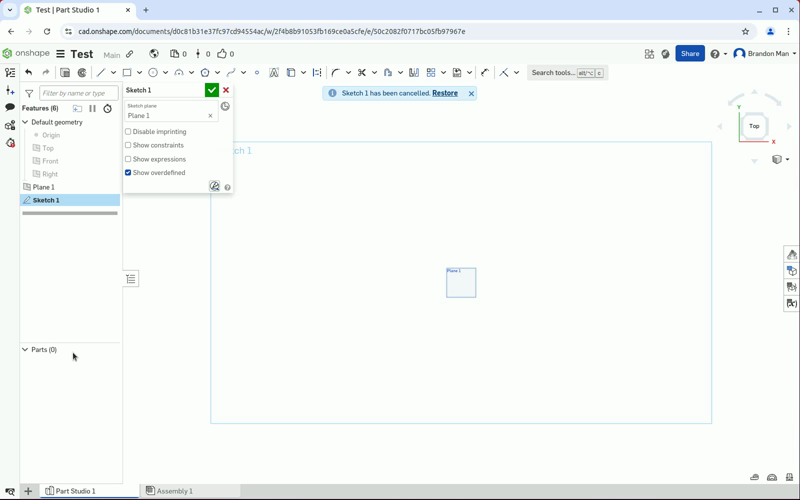
key(y)
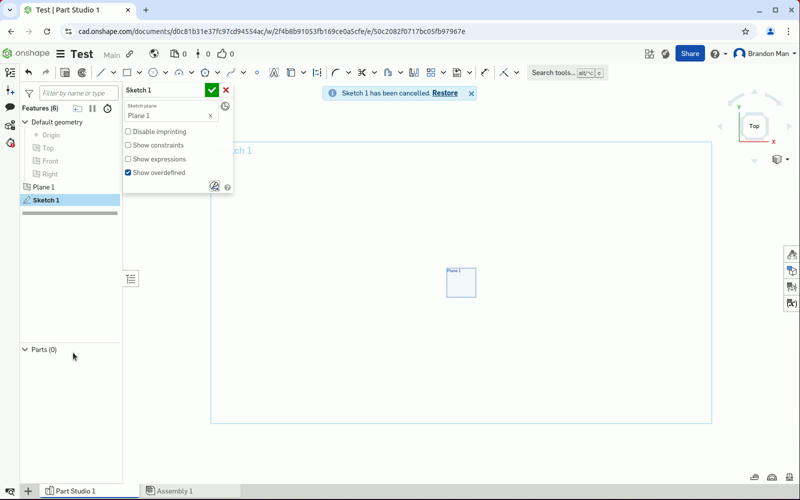
key(l)
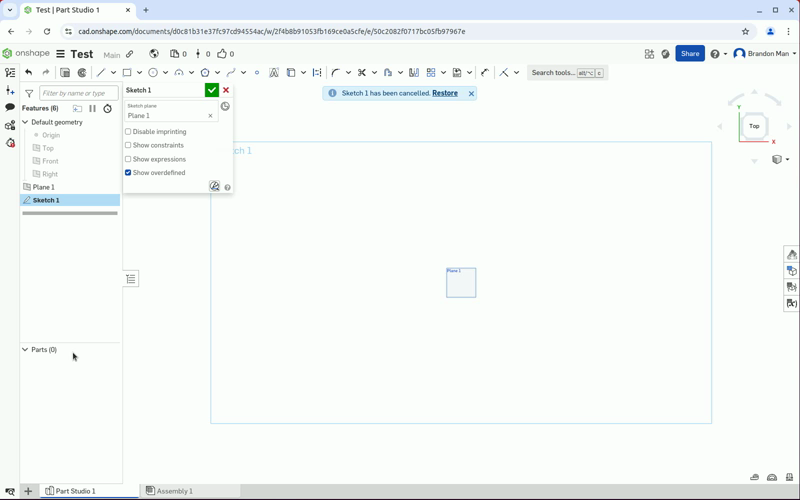
key_down(shift)
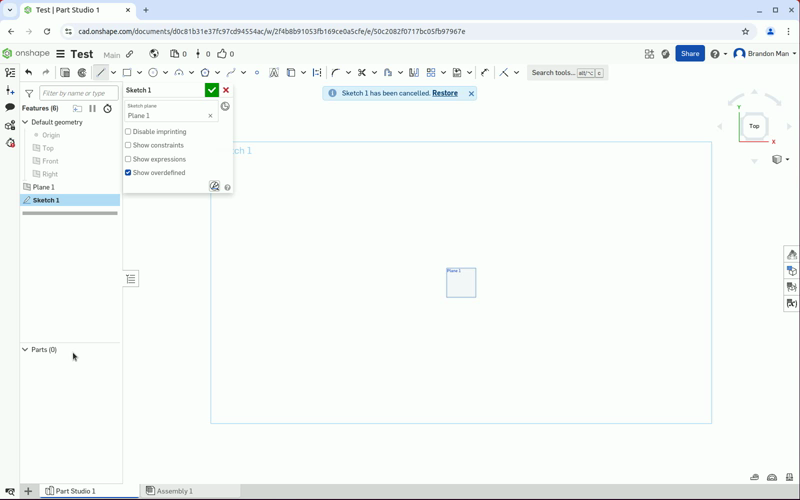
mouse_move(374, 352)
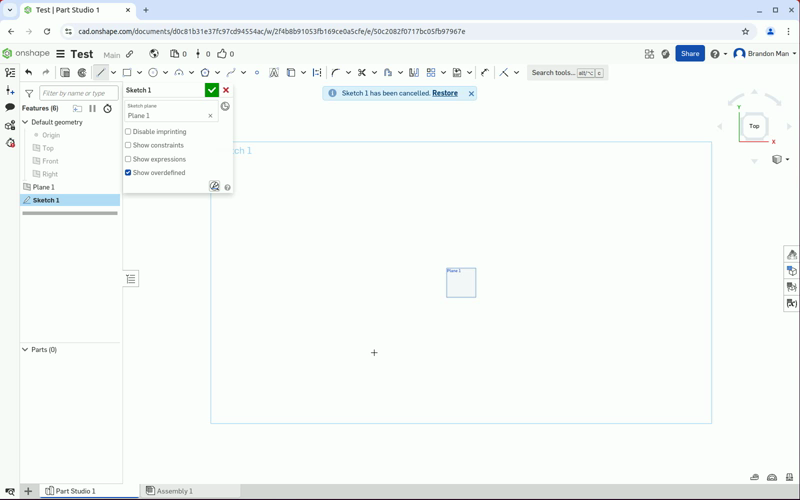
click(374, 352)
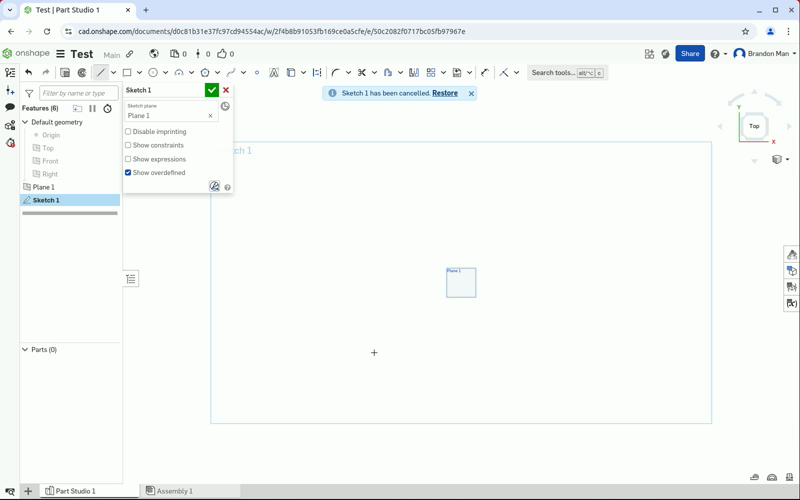
key_up(shift)
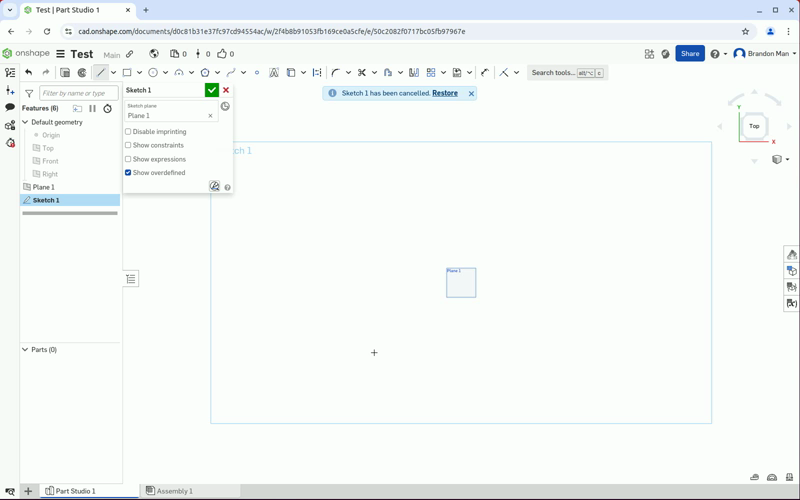
key_down(shift)
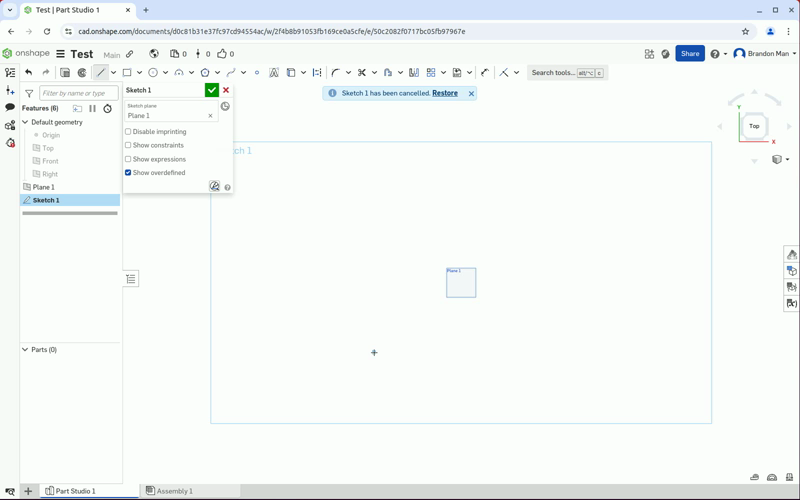
mouse_move(404, 352)
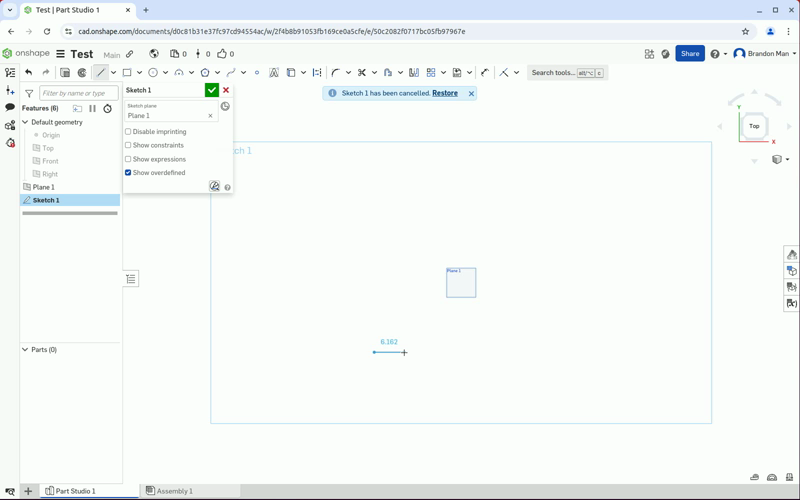
mouse_move(377, 352)
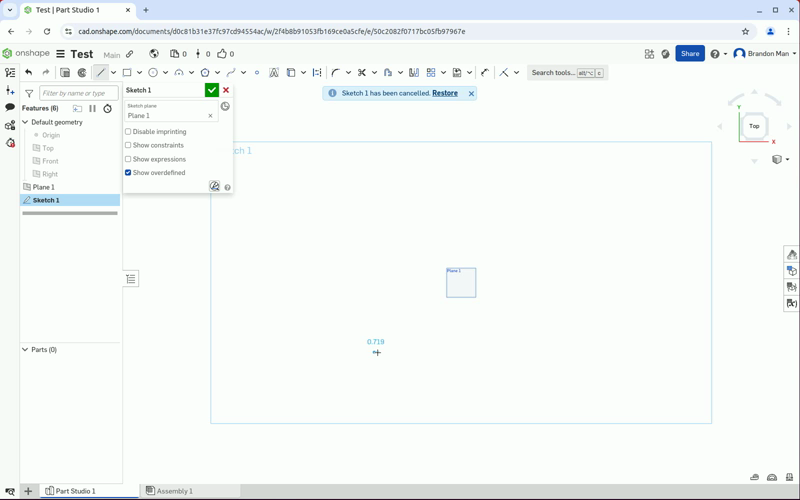
scroll(6)
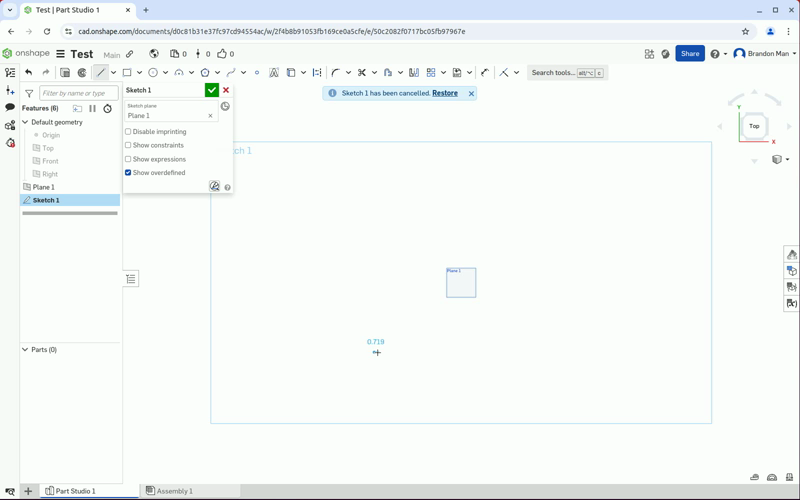
scroll(6)
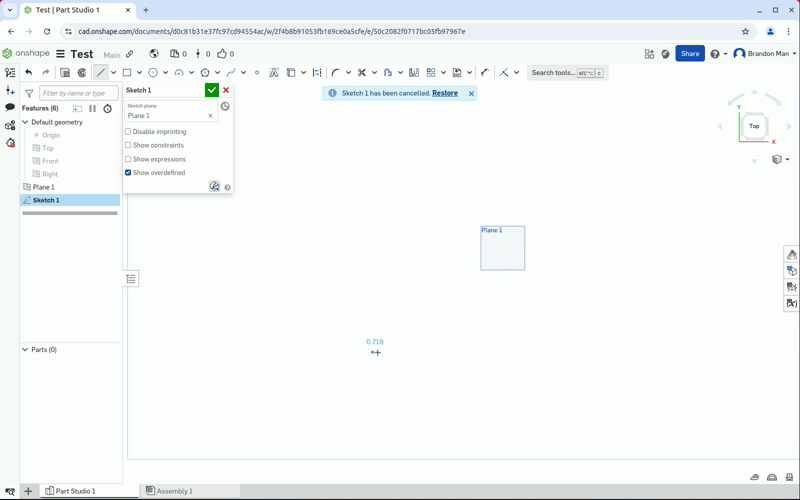
scroll(6)
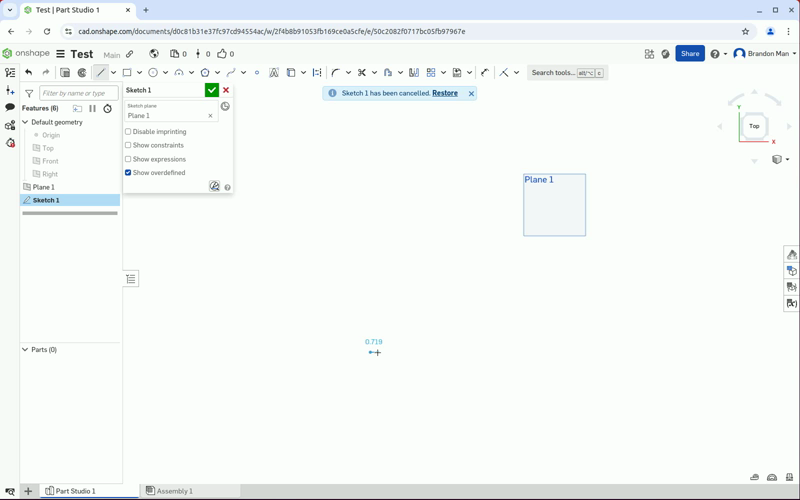
scroll(6)
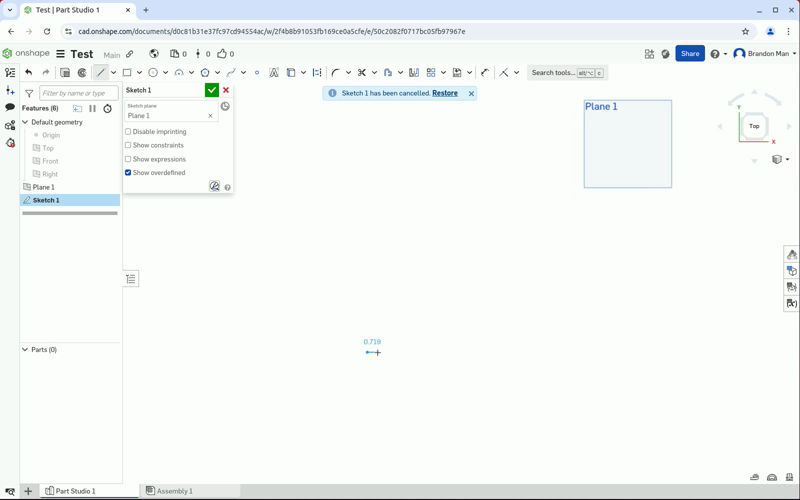
scroll(6)
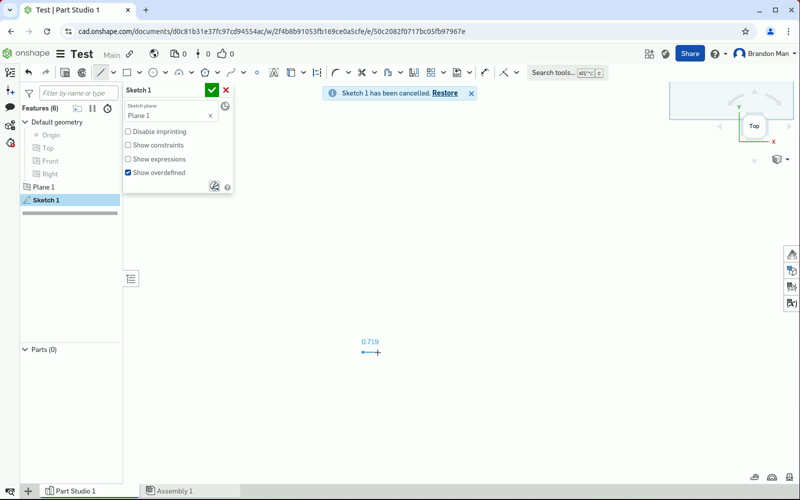
scroll(6)
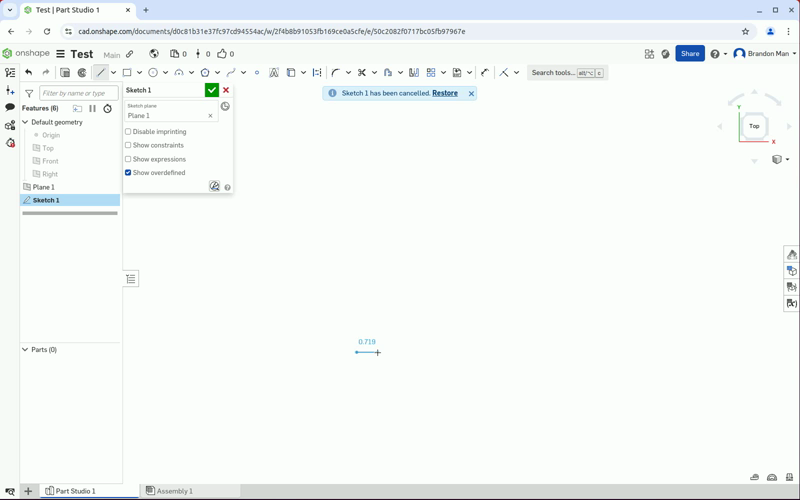
scroll(6)
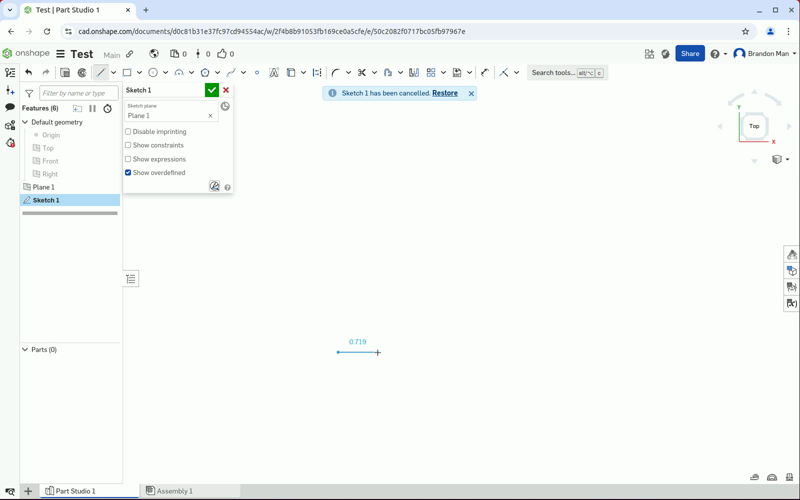
click(377, 352)
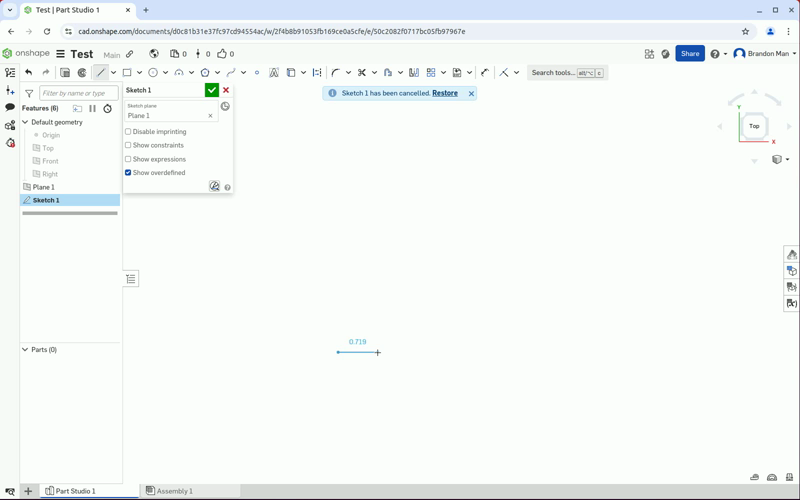
scroll(-6)
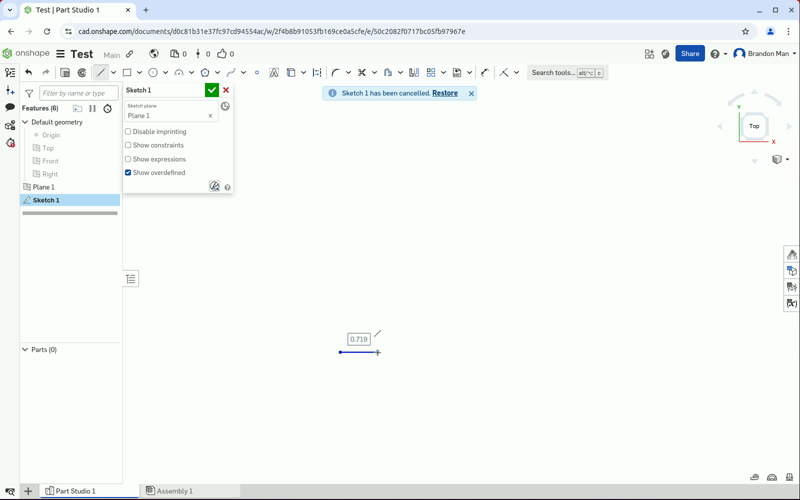
scroll(-6)
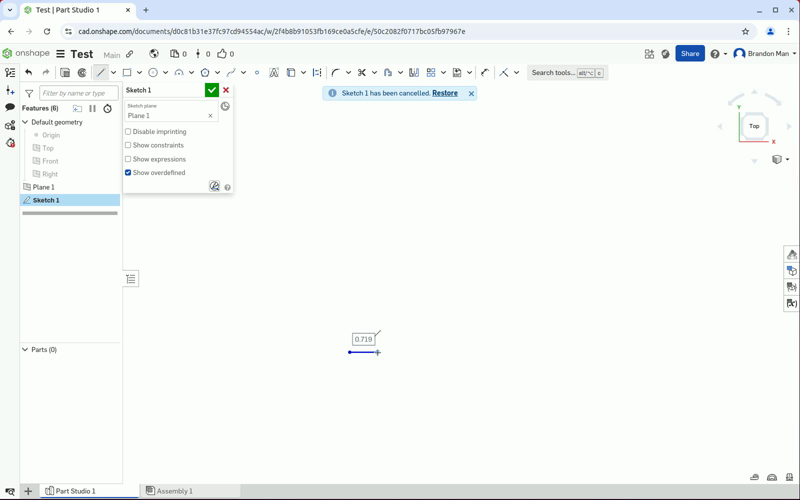
scroll(-6)
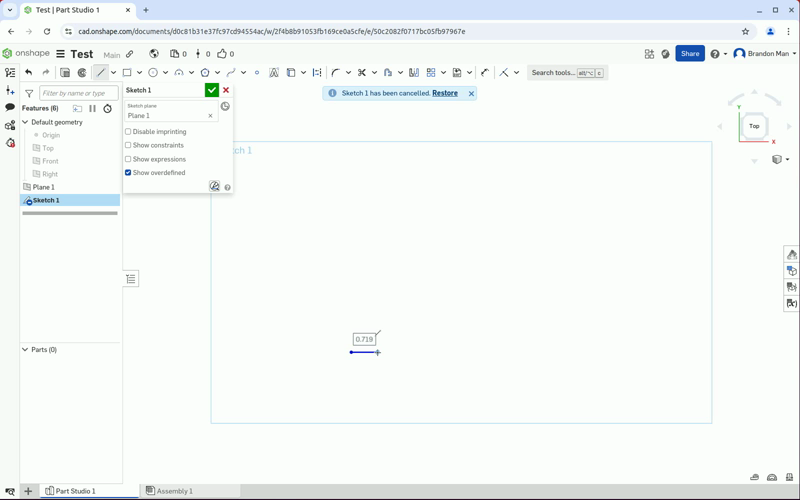
scroll(-6)
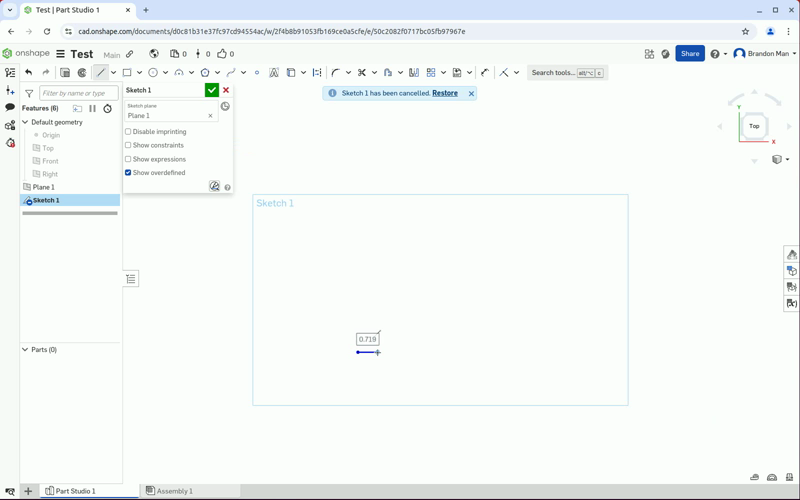
scroll(-6)
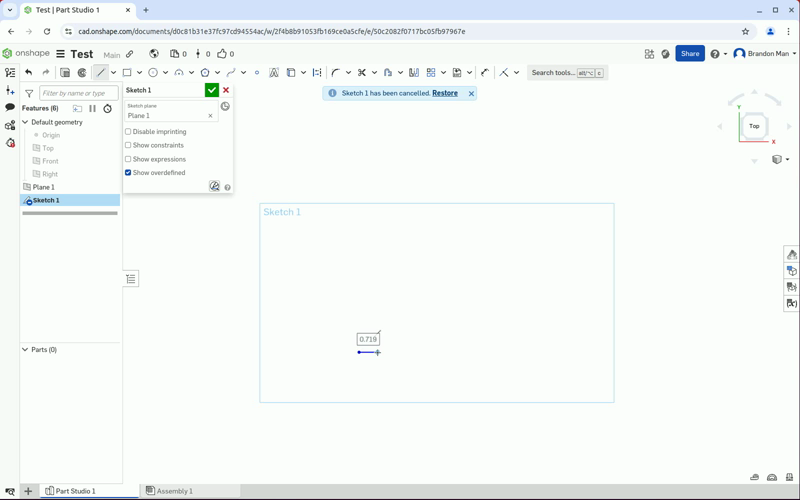
scroll(-6)
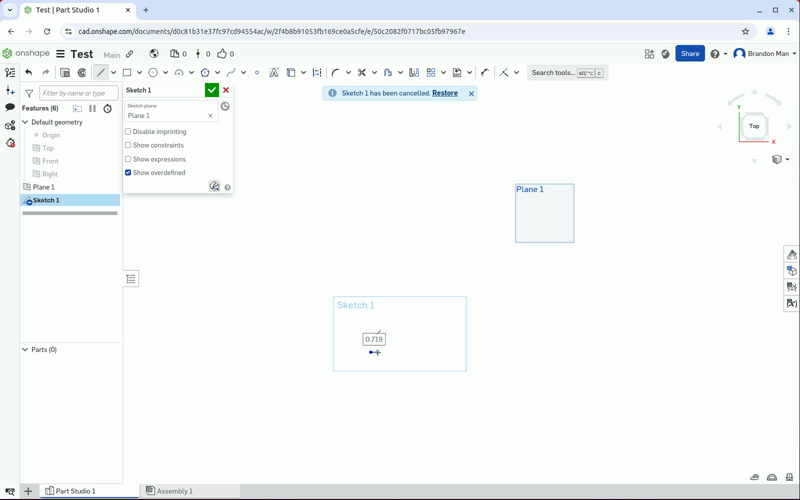
scroll(-6)
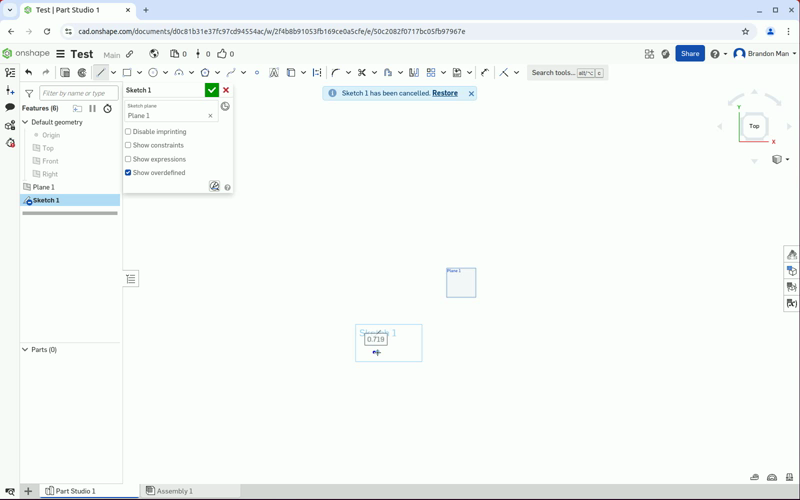
key_up(shift)
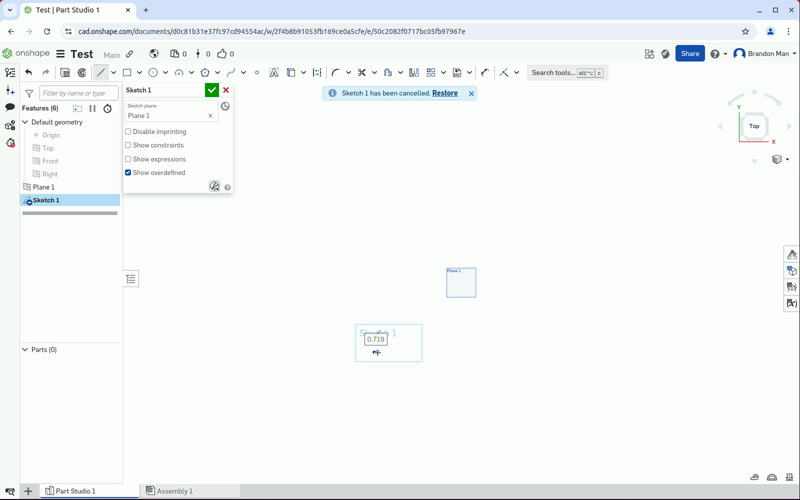
key_down(shift)
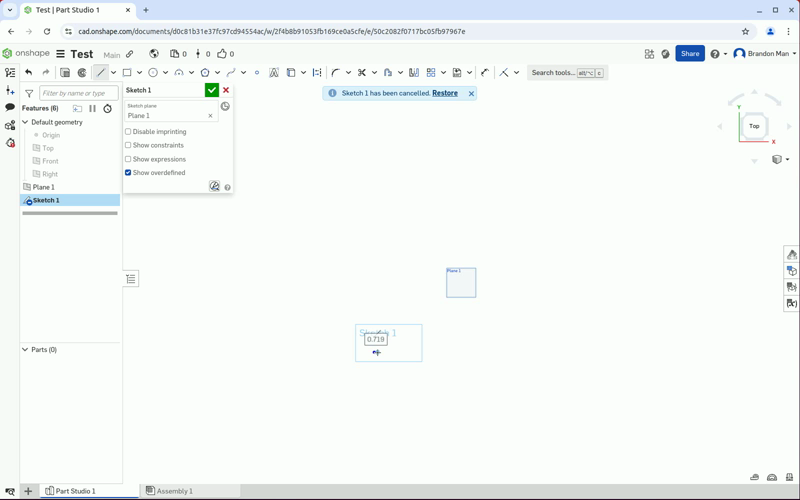
mouse_move(407, 352)
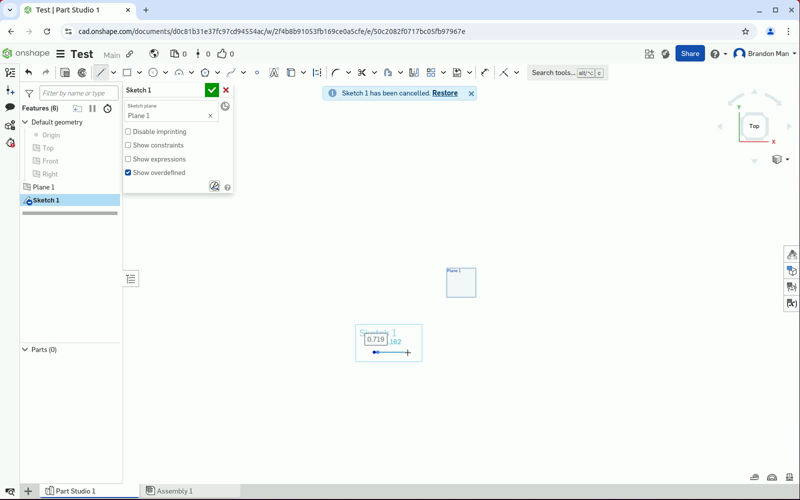
mouse_move(377, 347)
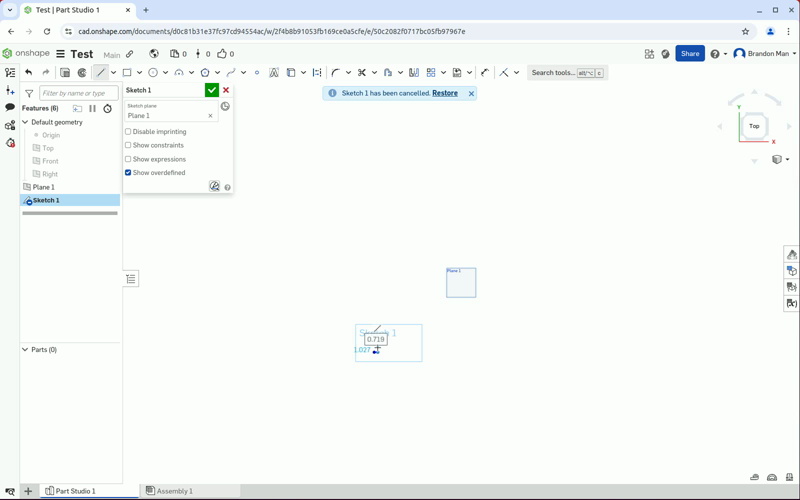
scroll(6)
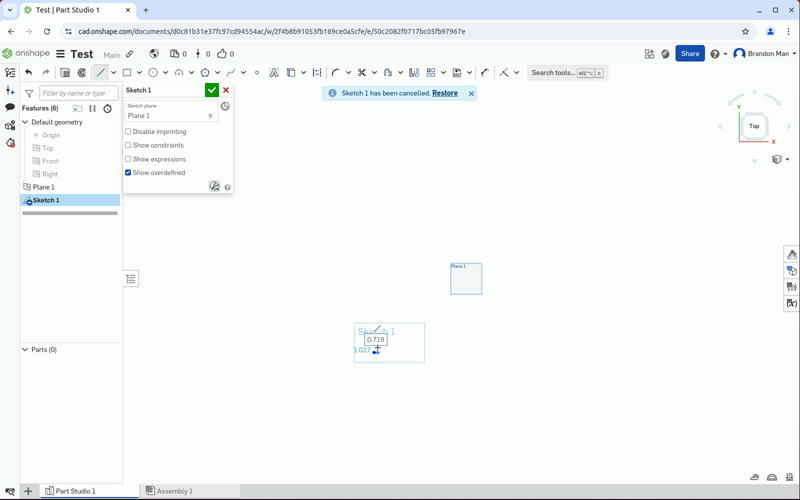
scroll(6)
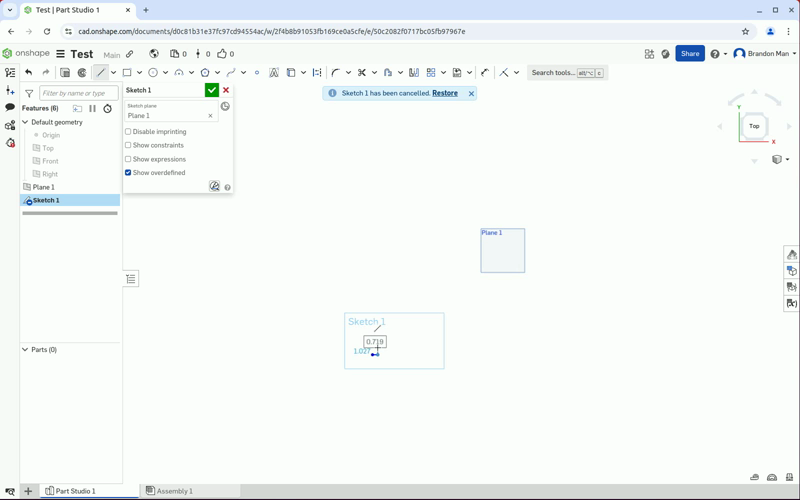
scroll(6)
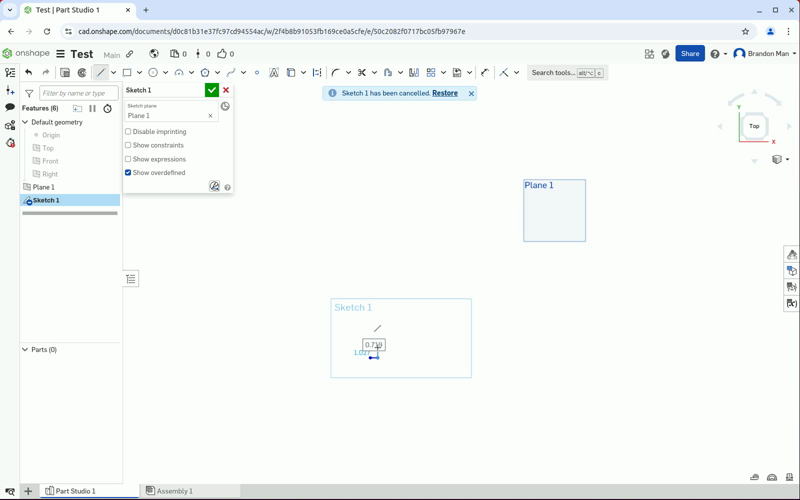
scroll(6)
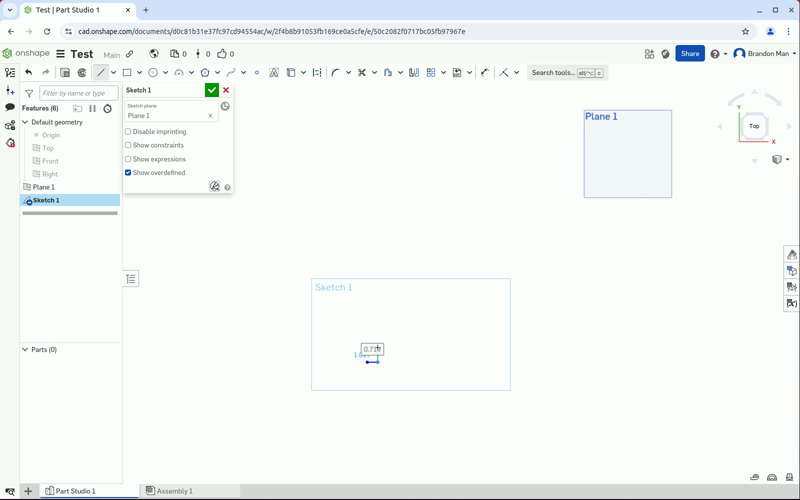
scroll(6)
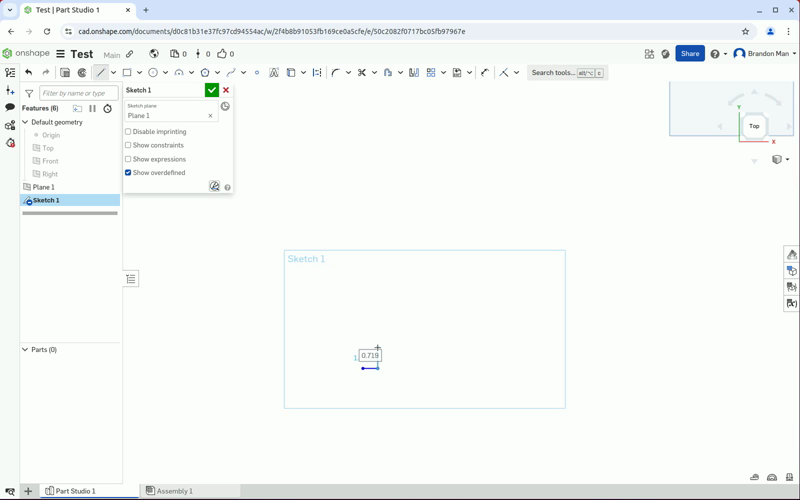
scroll(6)
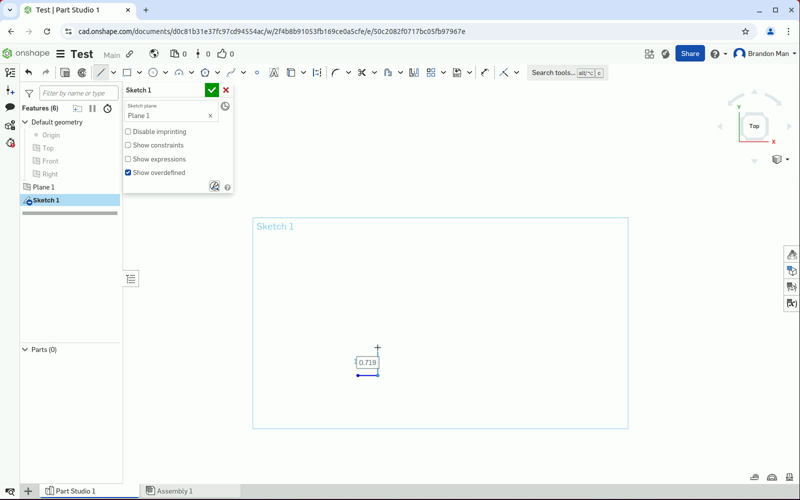
scroll(6)
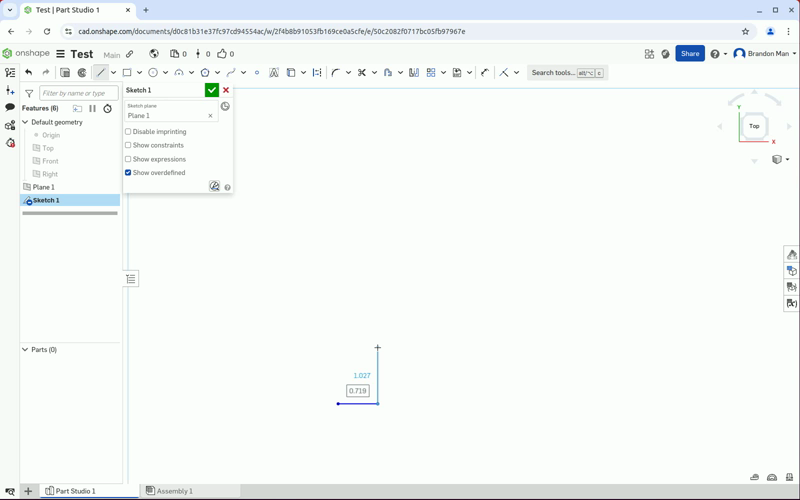
click(377, 347)
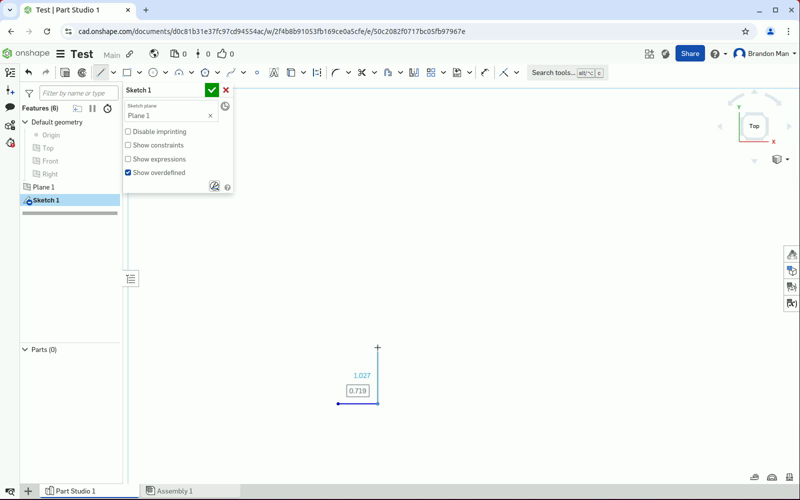
scroll(-6)
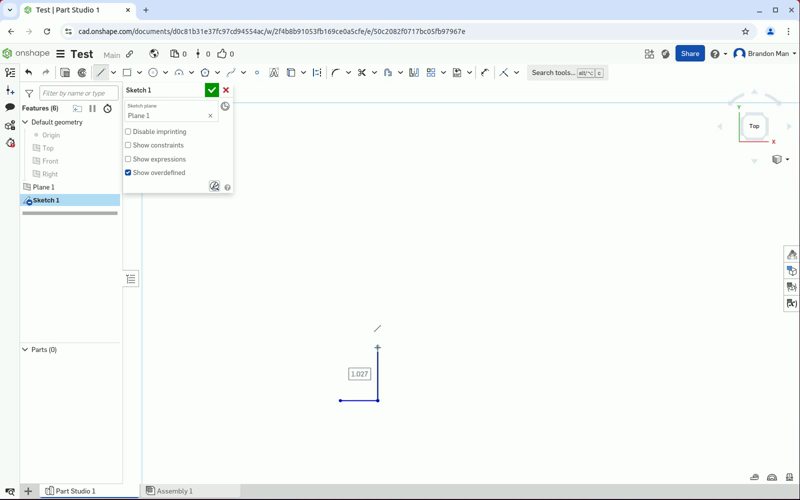
scroll(-6)
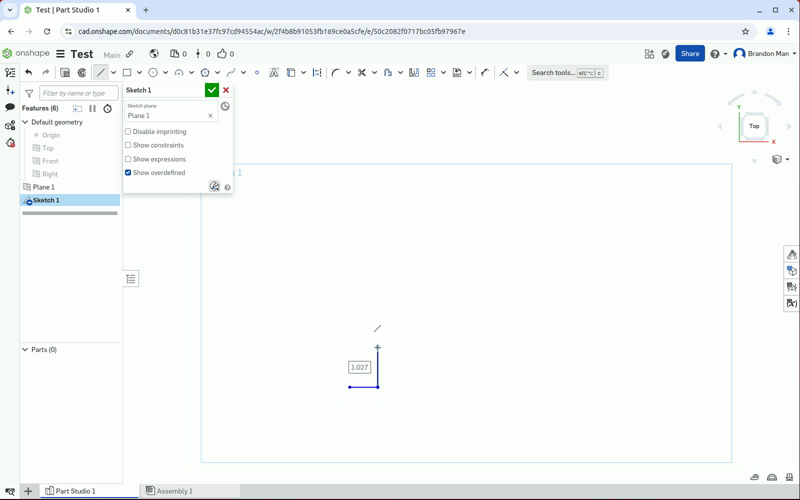
scroll(-6)
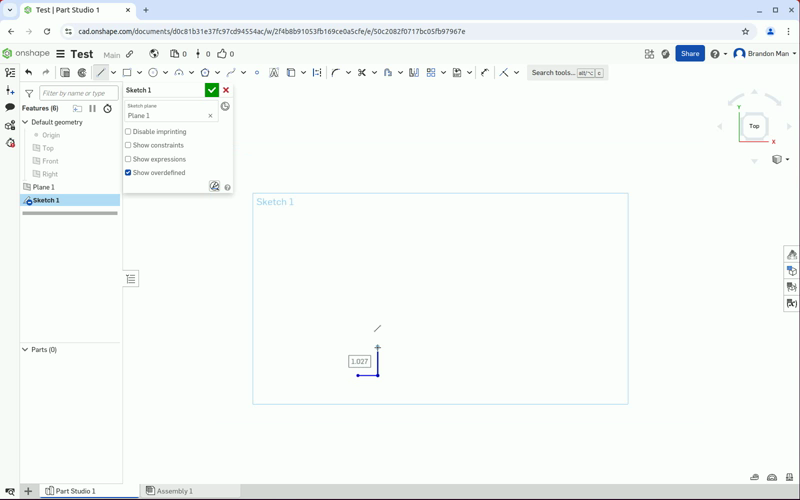
scroll(-6)
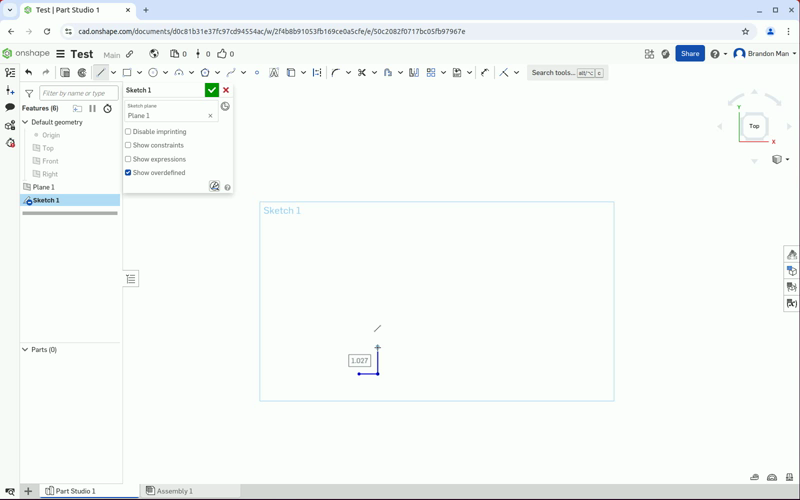
scroll(-6)
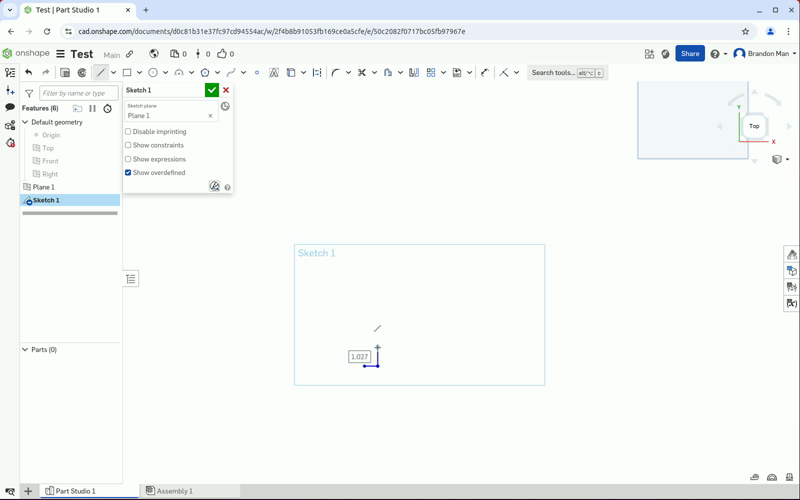
scroll(-6)
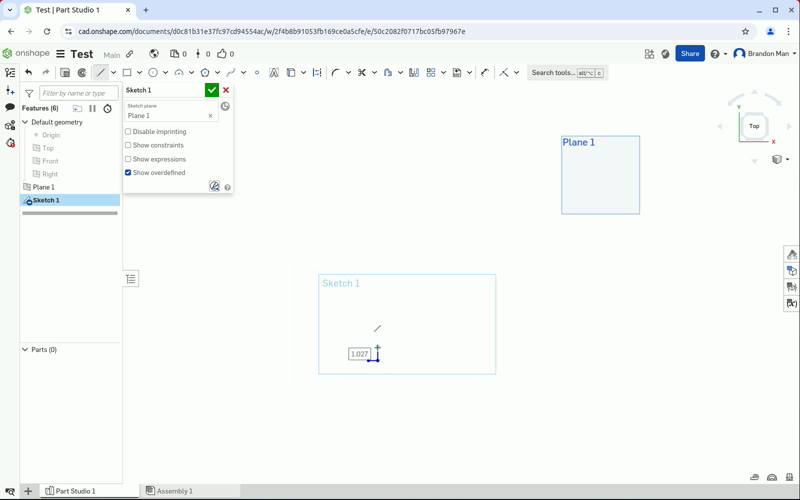
scroll(-6)
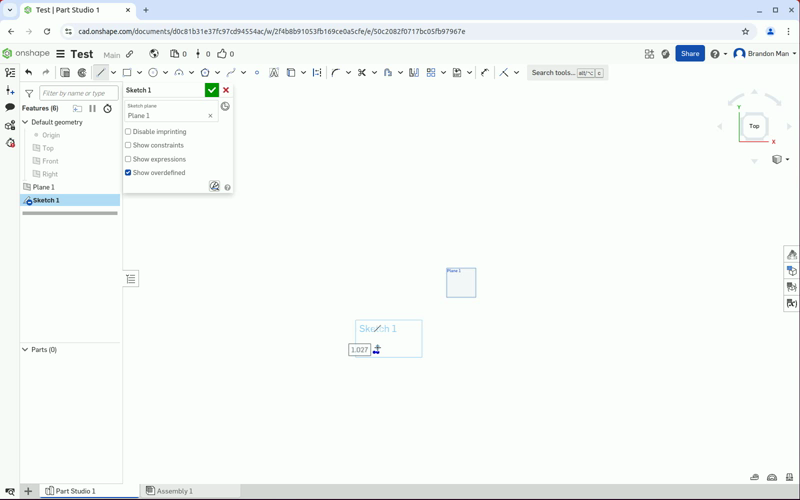
key_up(shift)
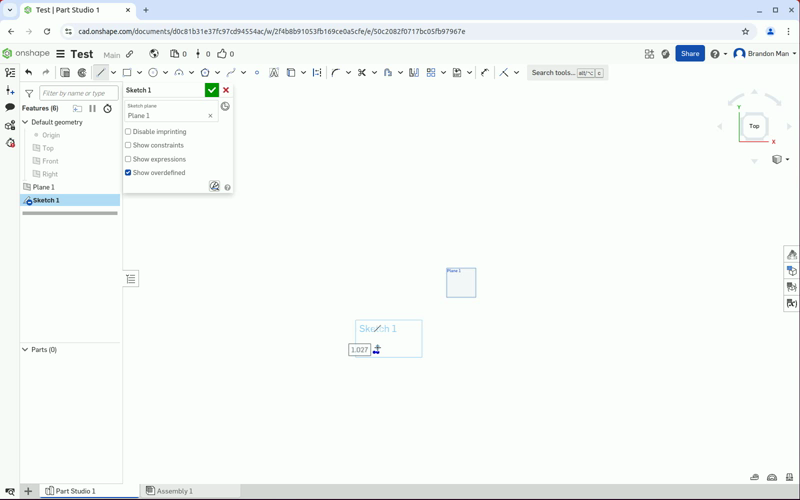
key_down(shift)
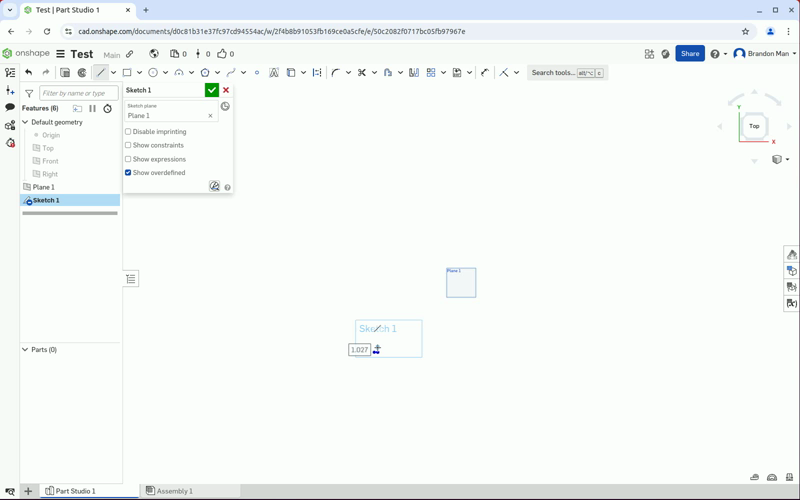
mouse_move(407, 347)
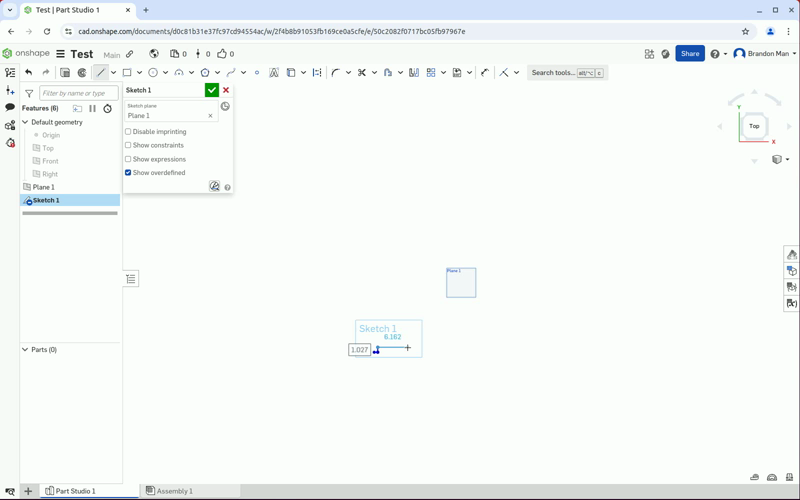
mouse_move(374, 347)
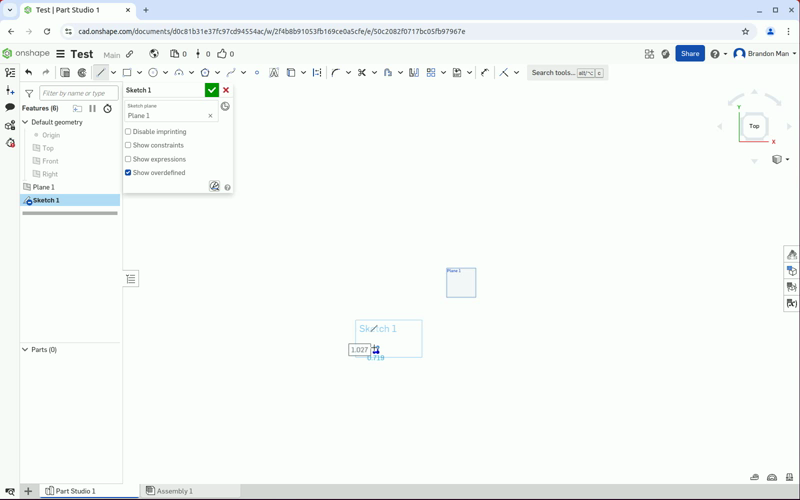
scroll(6)
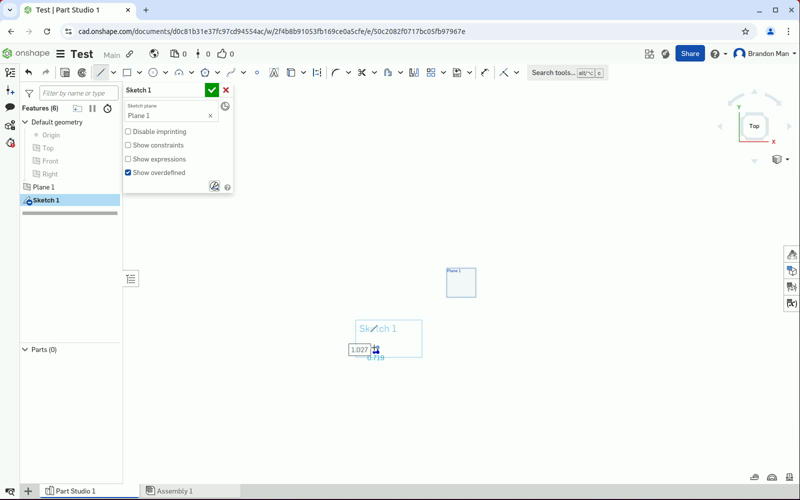
scroll(6)
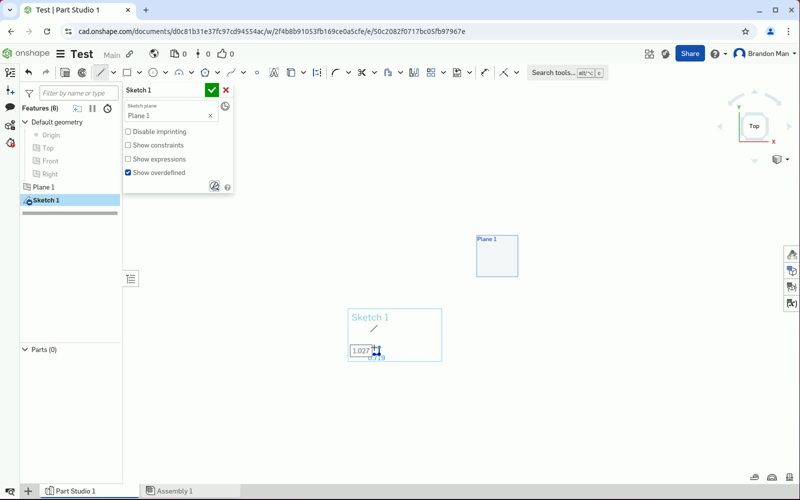
scroll(6)
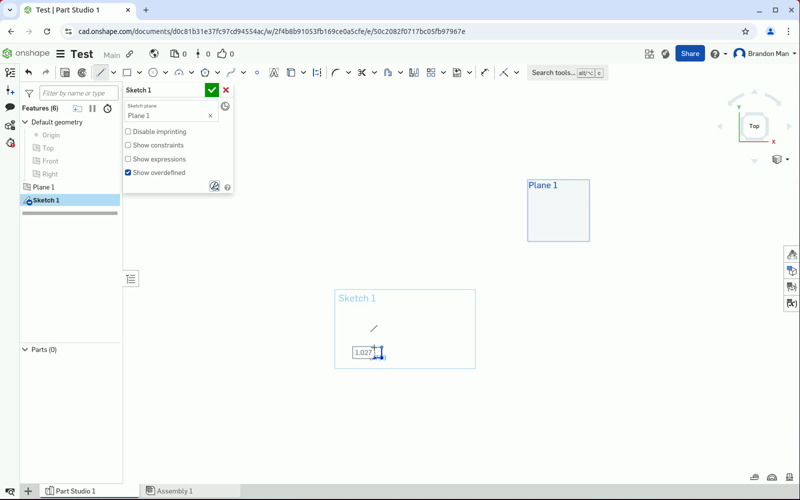
scroll(6)
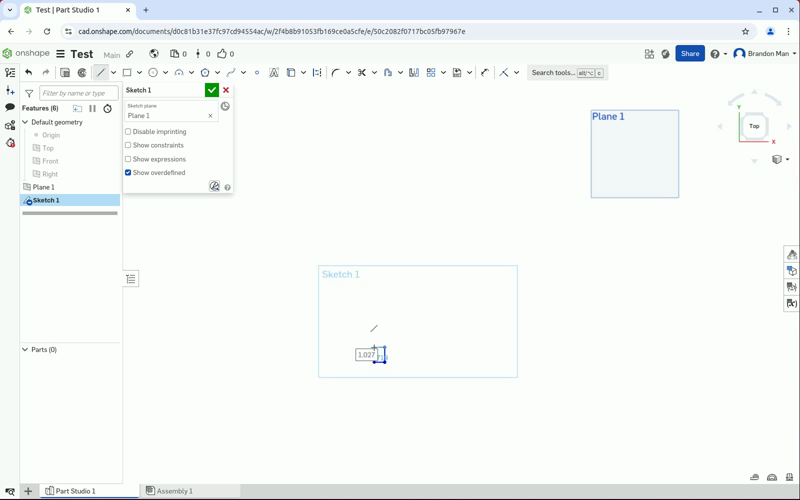
scroll(6)
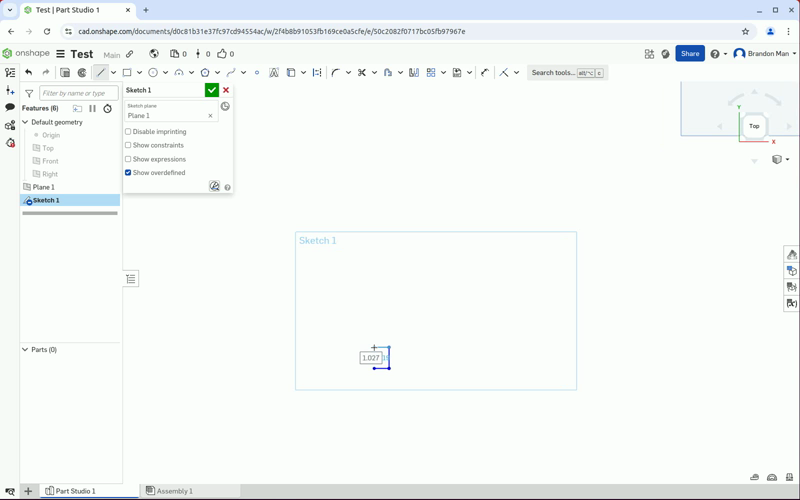
scroll(6)
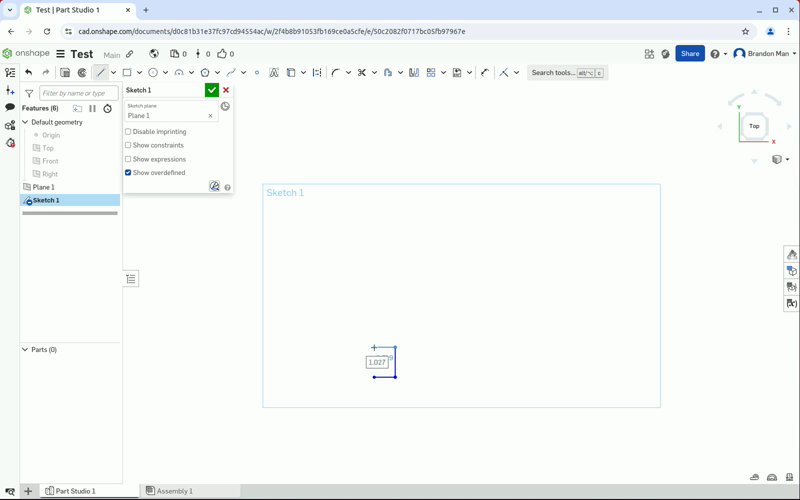
scroll(6)
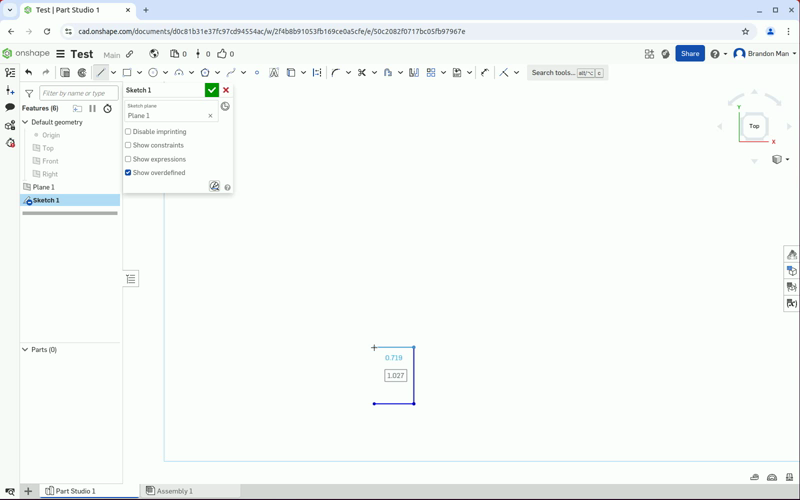
click(374, 347)
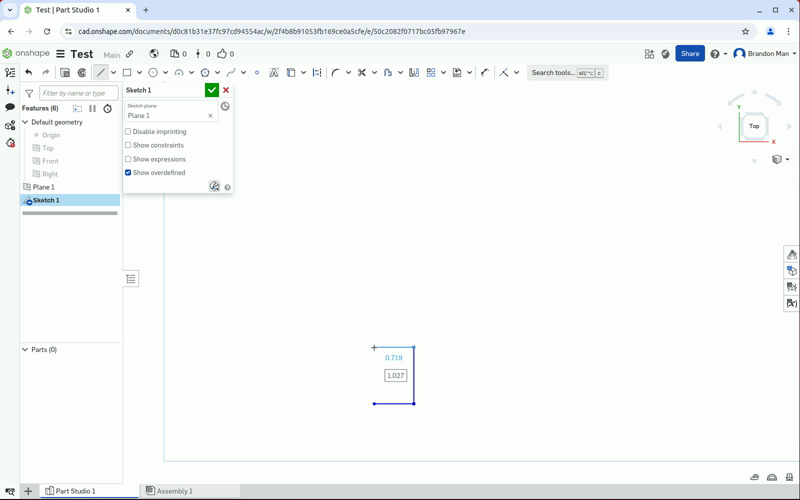
scroll(-6)
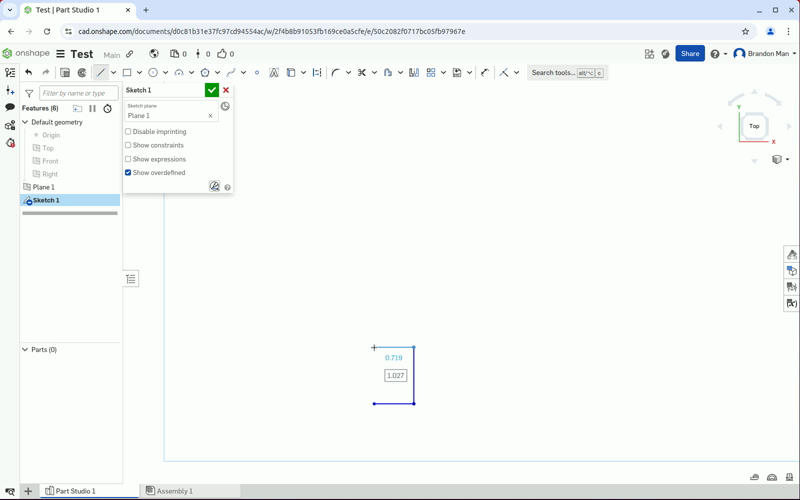
scroll(-6)
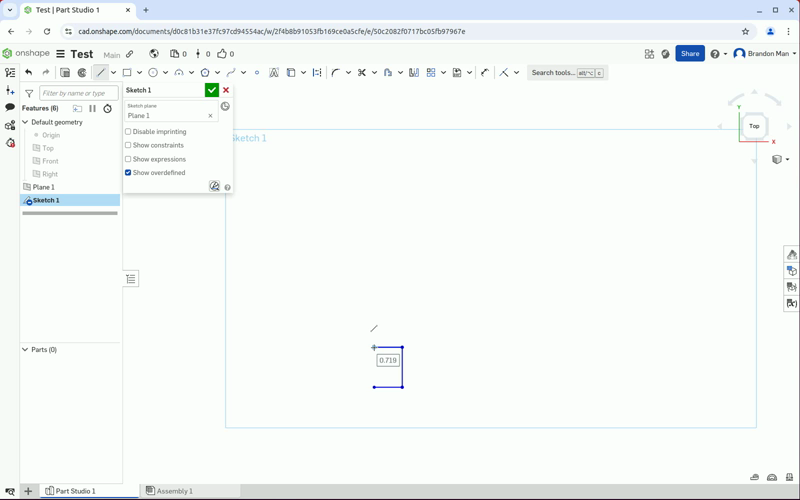
scroll(-6)
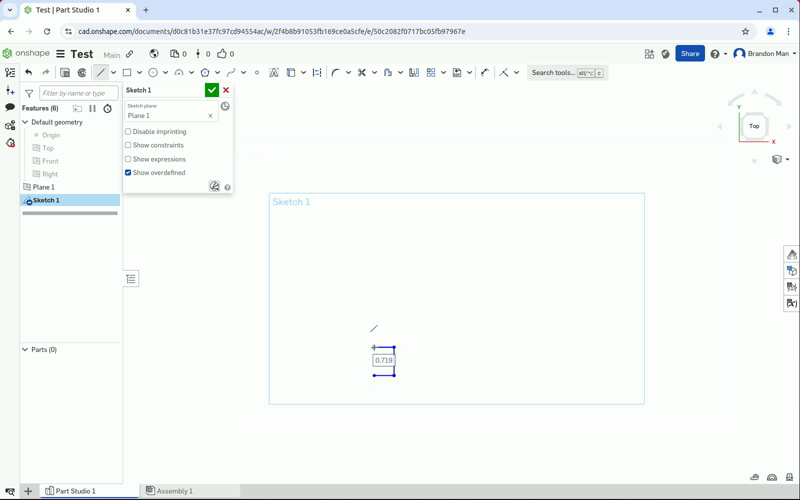
scroll(-6)
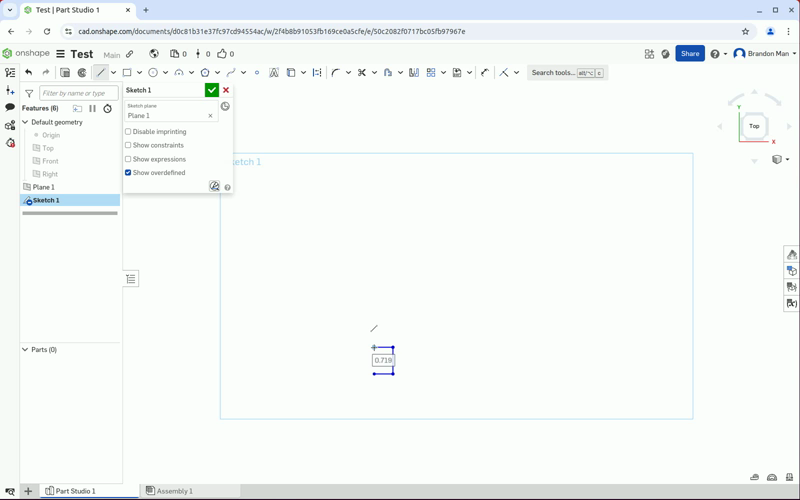
scroll(-6)
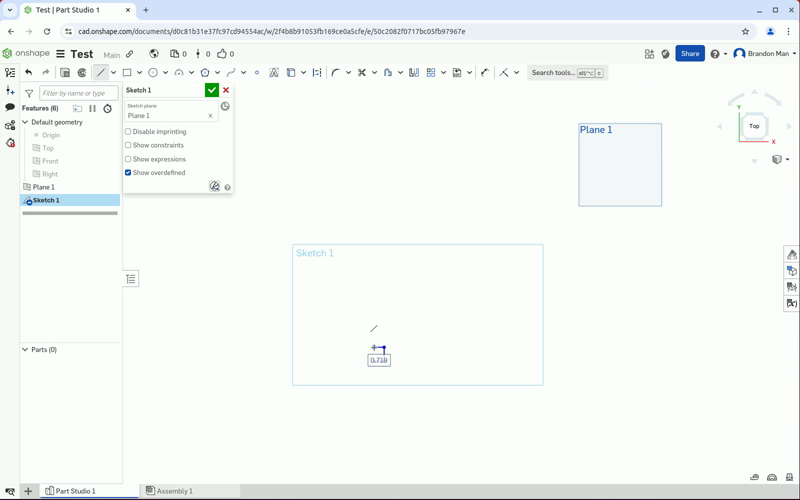
scroll(-6)
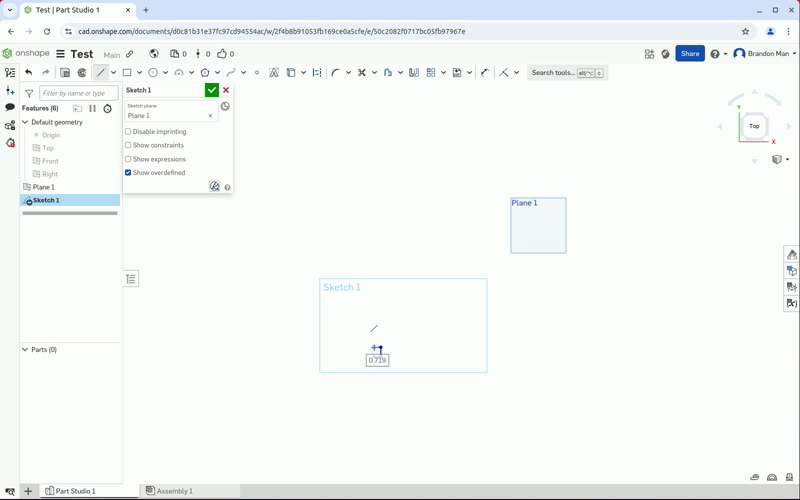
scroll(-6)
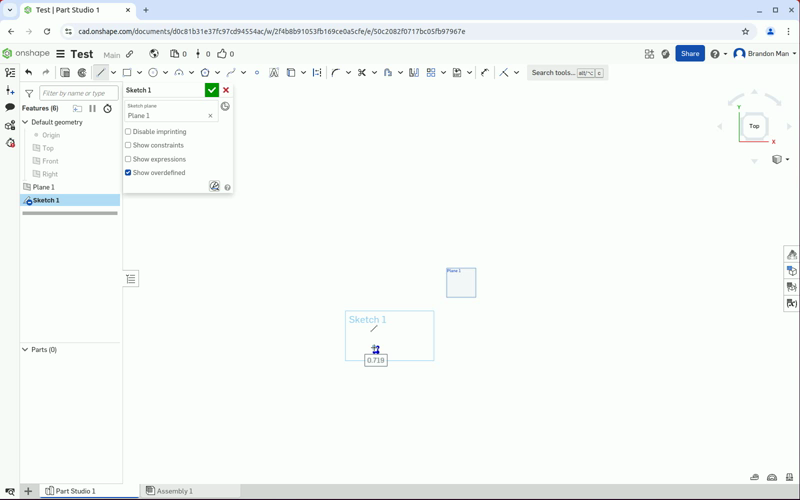
key_up(shift)
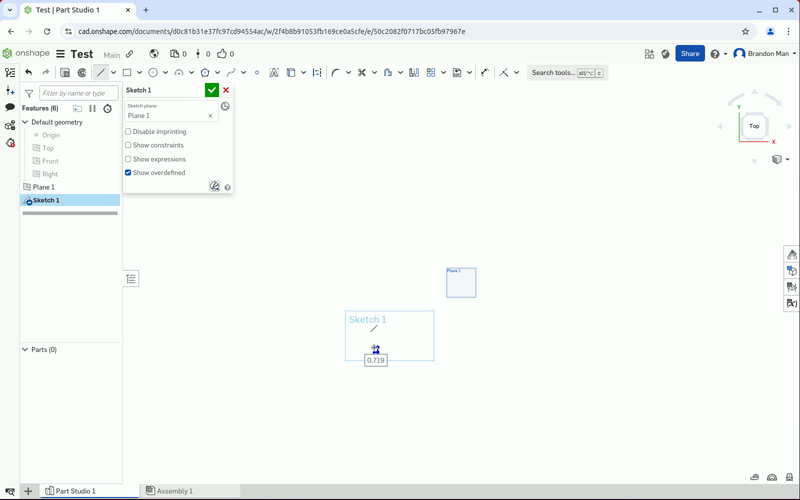
mouse_move(404, 347)
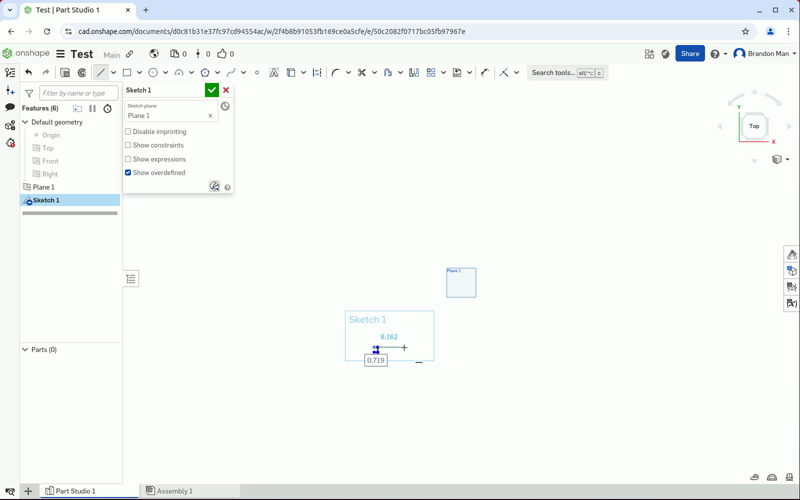
key_down(shift)
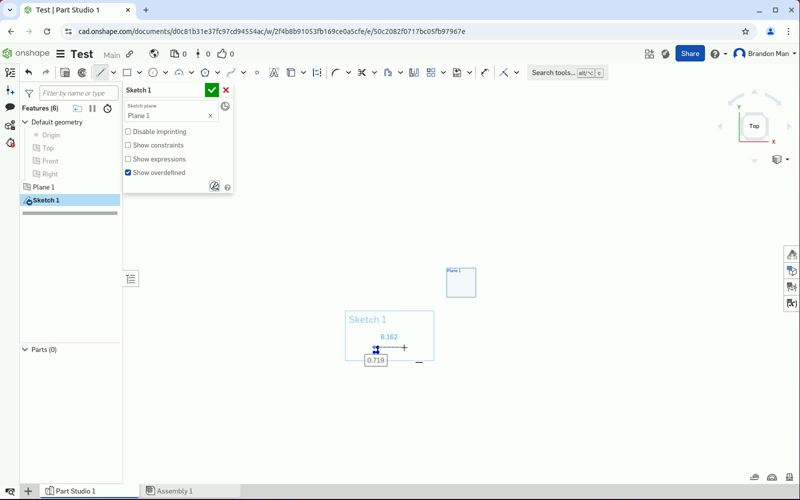
mouse_move(374, 352)
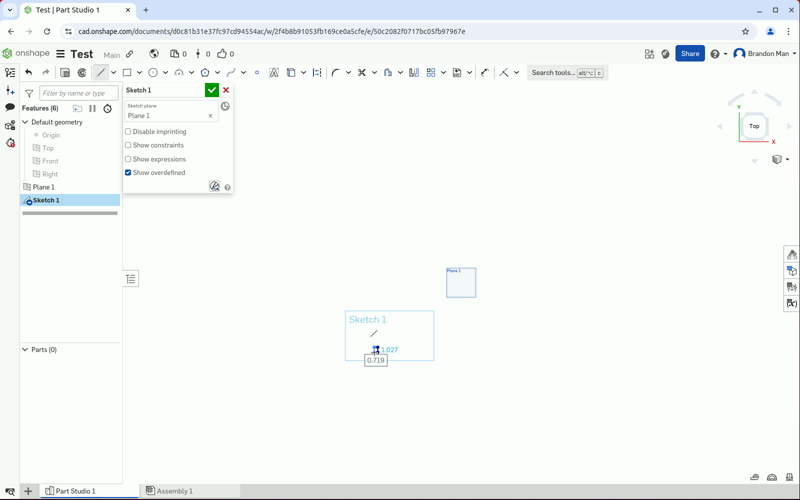
scroll(6)
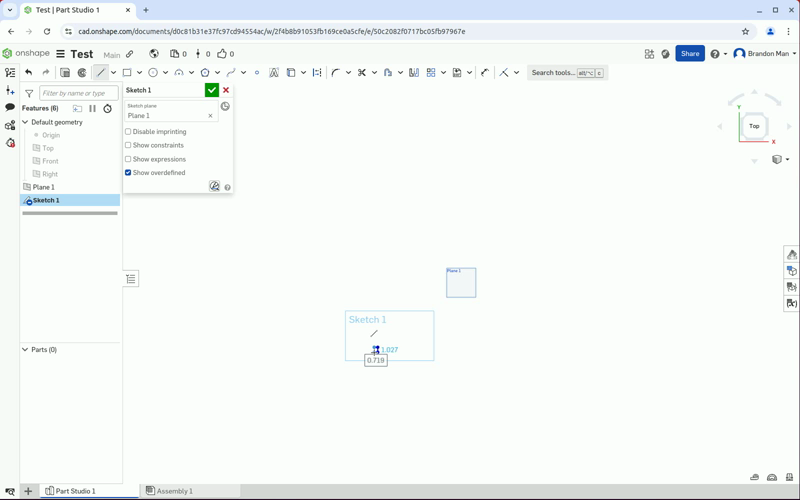
scroll(6)
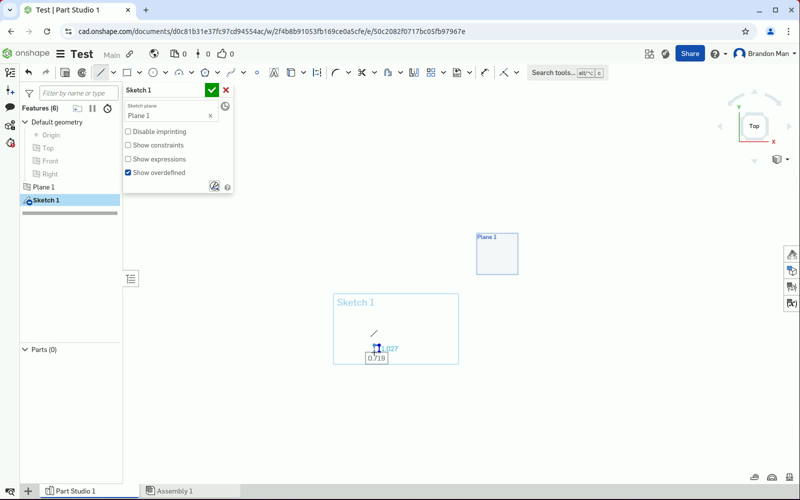
scroll(6)
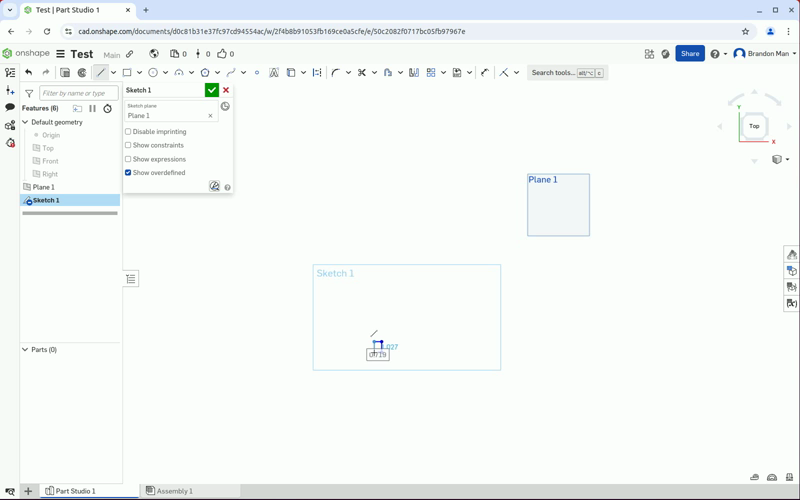
scroll(6)
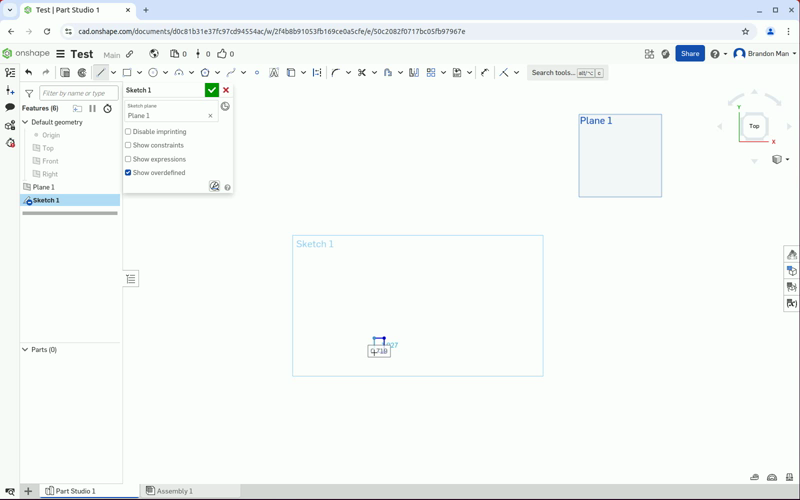
scroll(6)
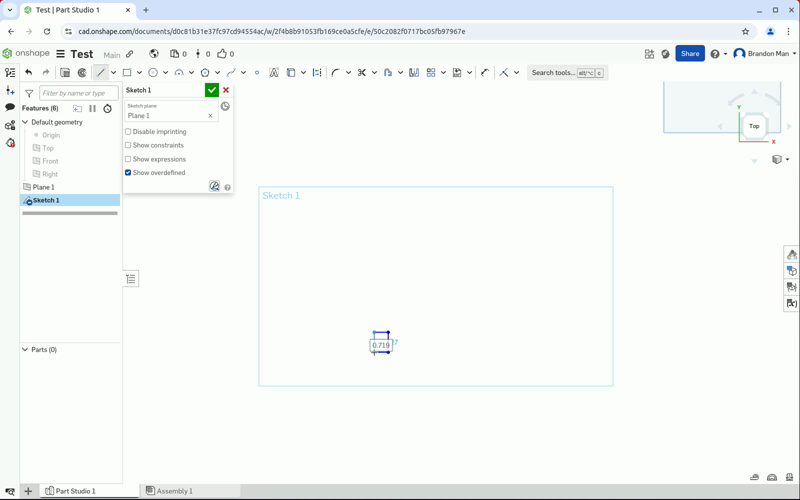
scroll(6)
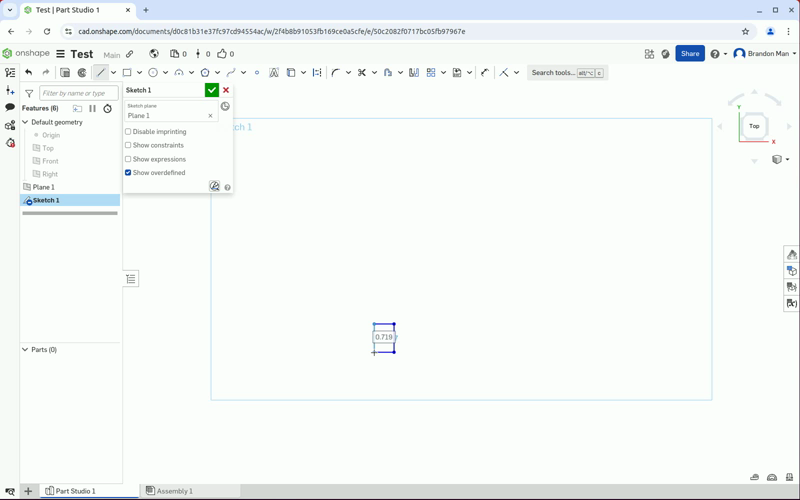
scroll(6)
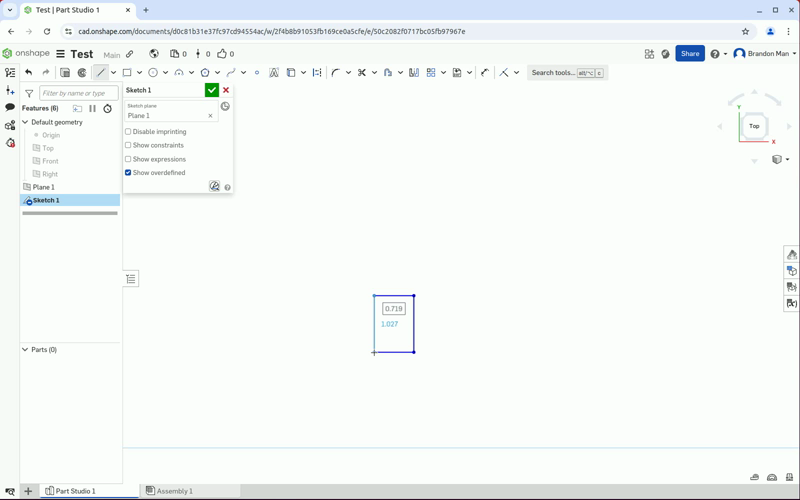
key_up(shift)
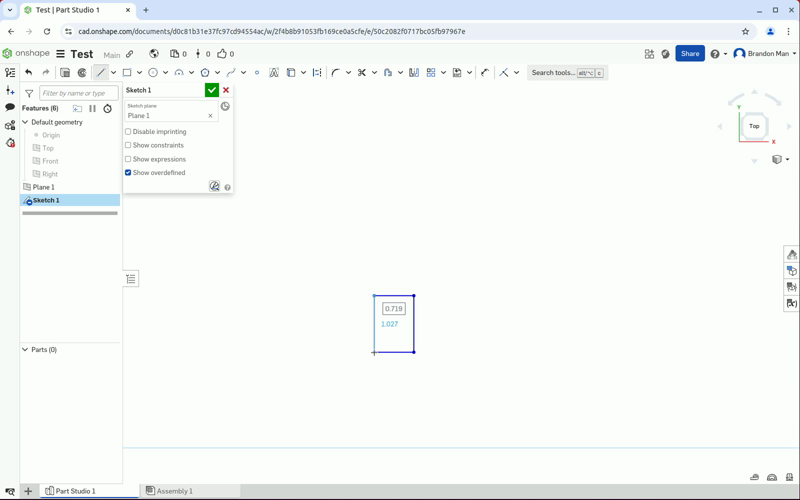
click(374, 352)
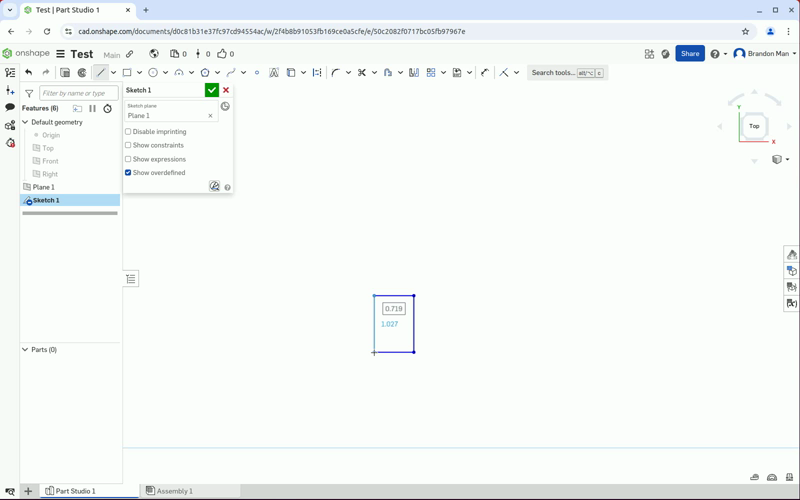
scroll(-6)
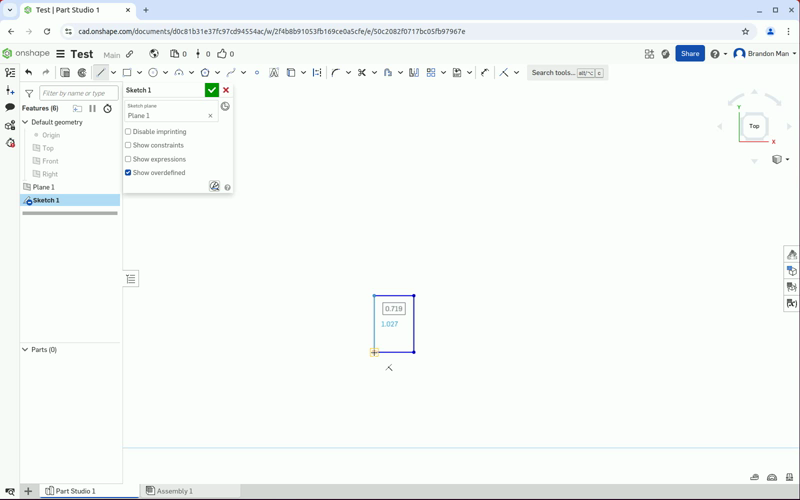
scroll(-6)
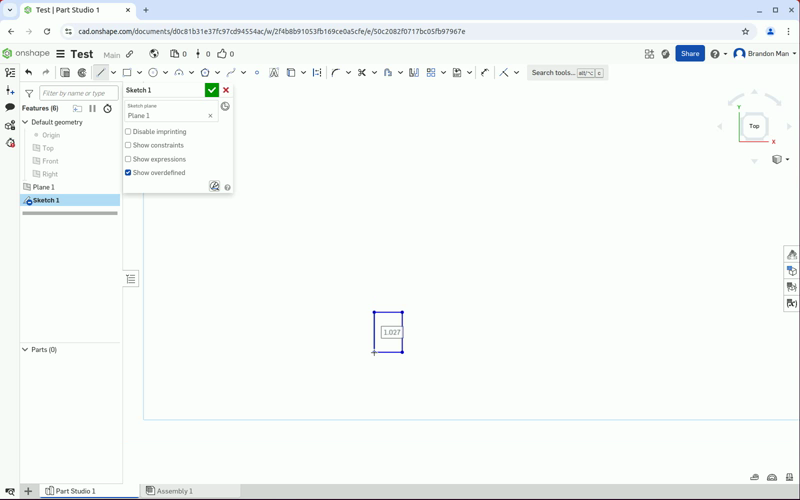
scroll(-6)
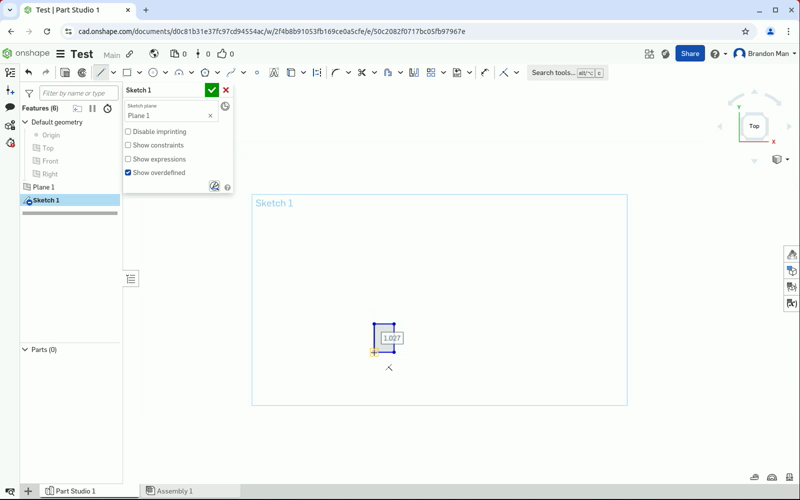
scroll(-6)
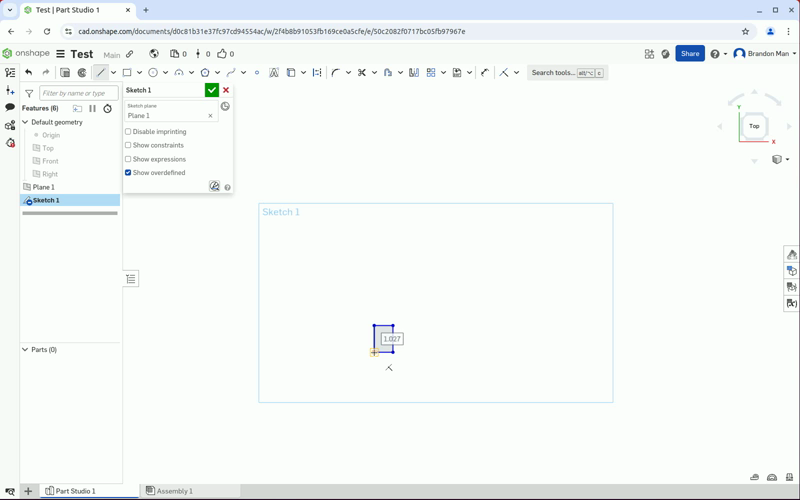
scroll(-6)
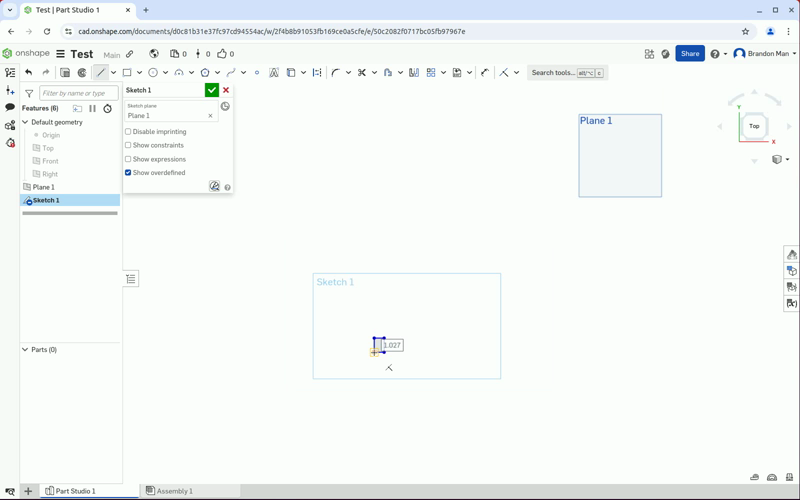
scroll(-6)
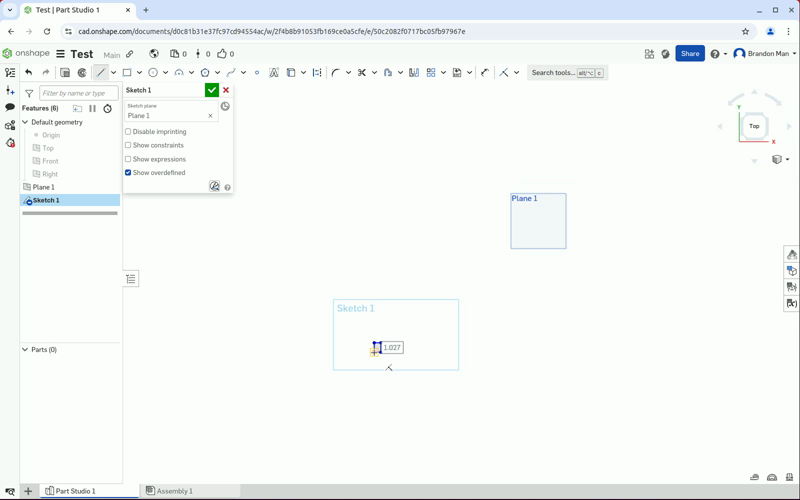
scroll(-6)
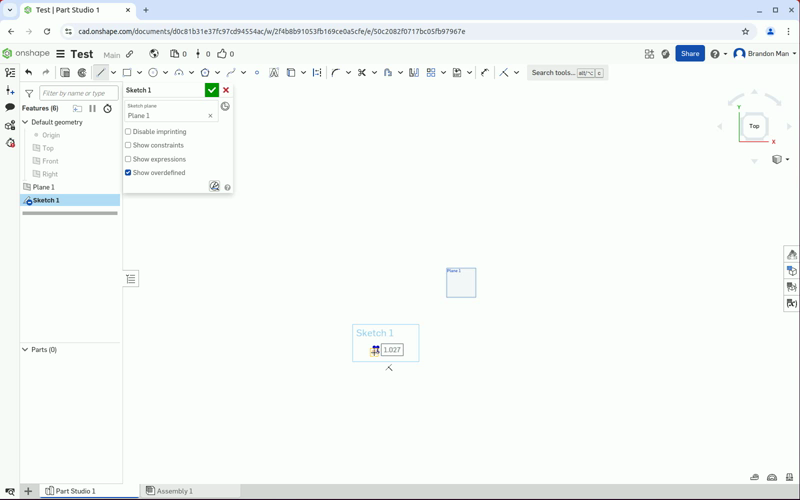
key(esc)
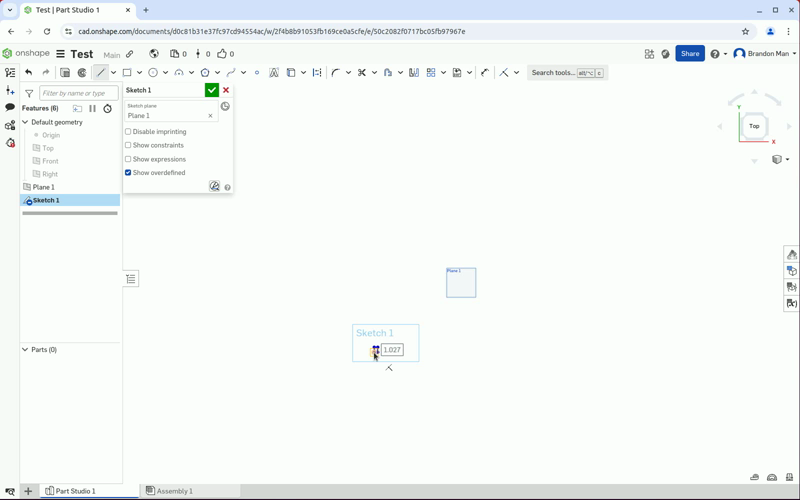
mouse_move(375, 348)
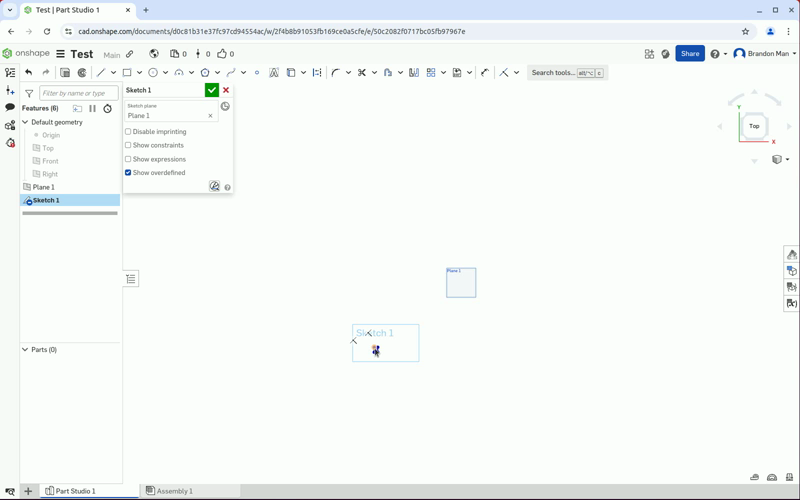
scroll(6)
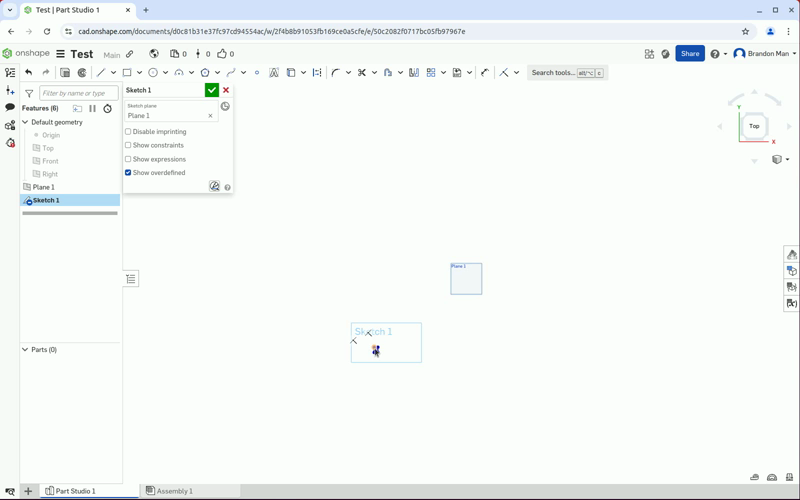
scroll(6)
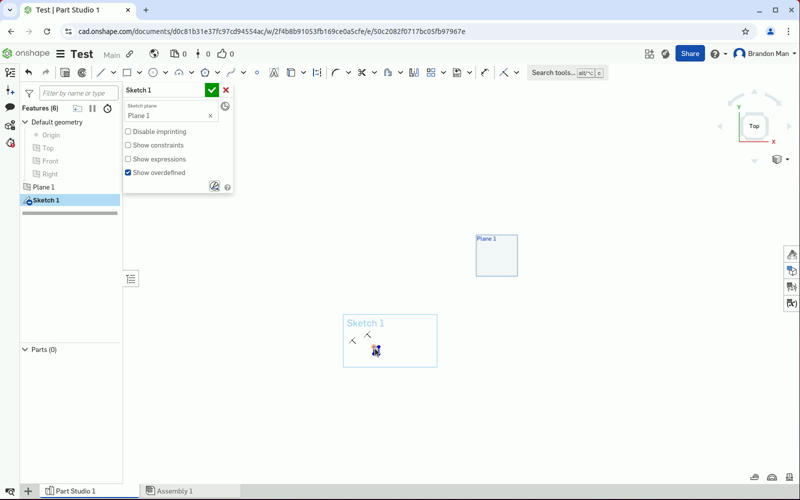
scroll(6)
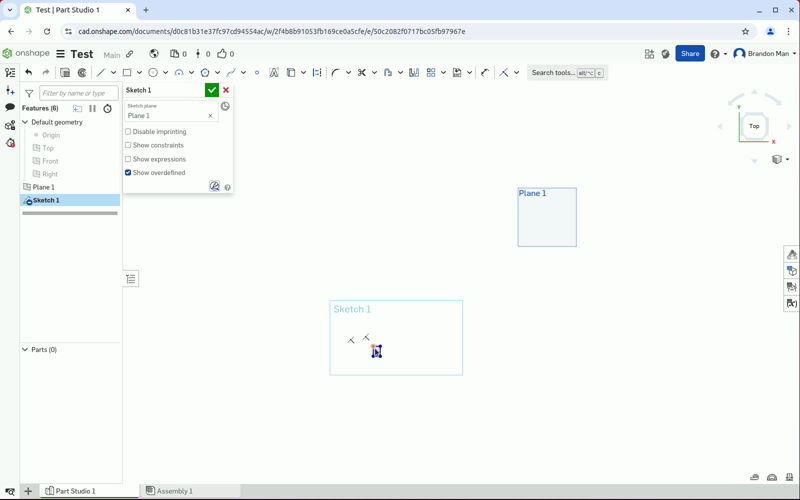
scroll(6)
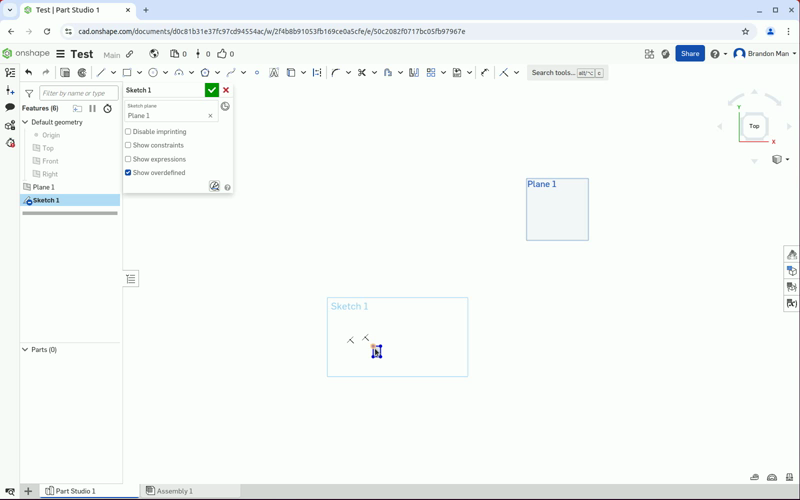
scroll(6)
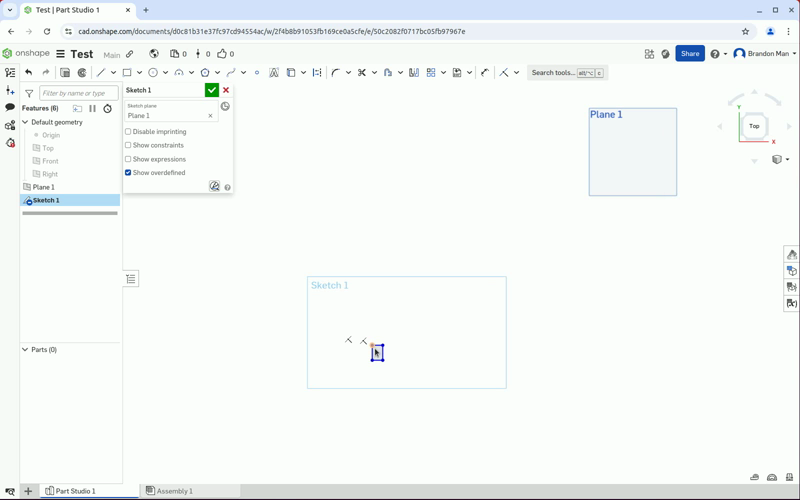
scroll(6)
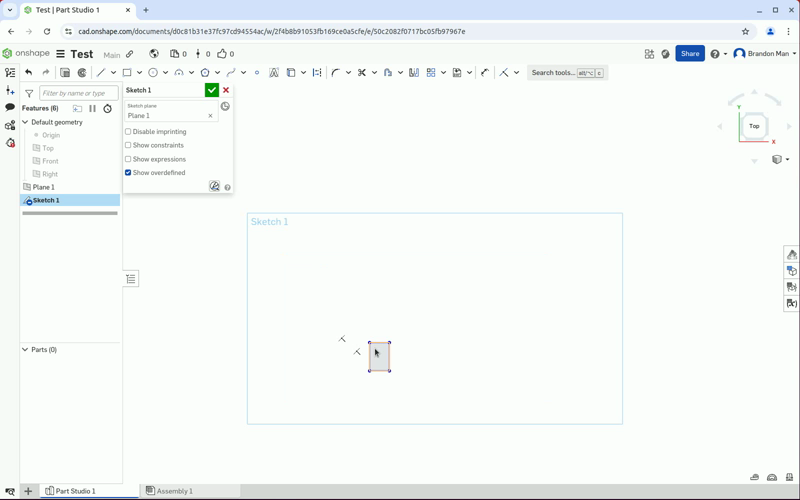
scroll(6)
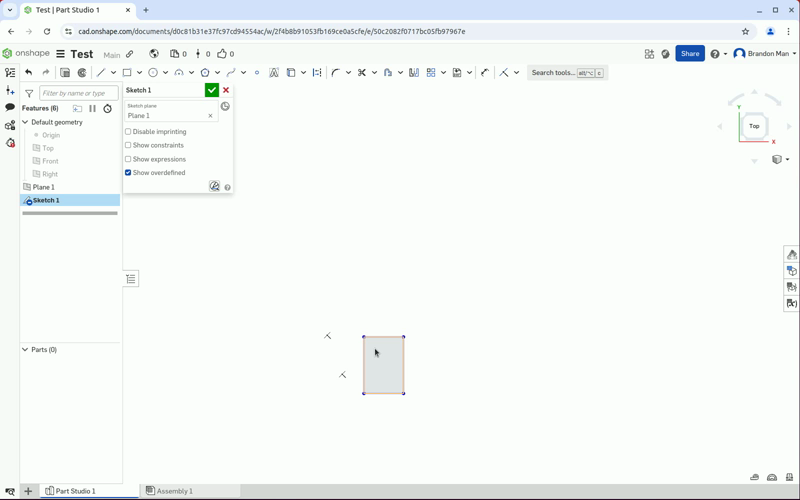
click(375, 348)
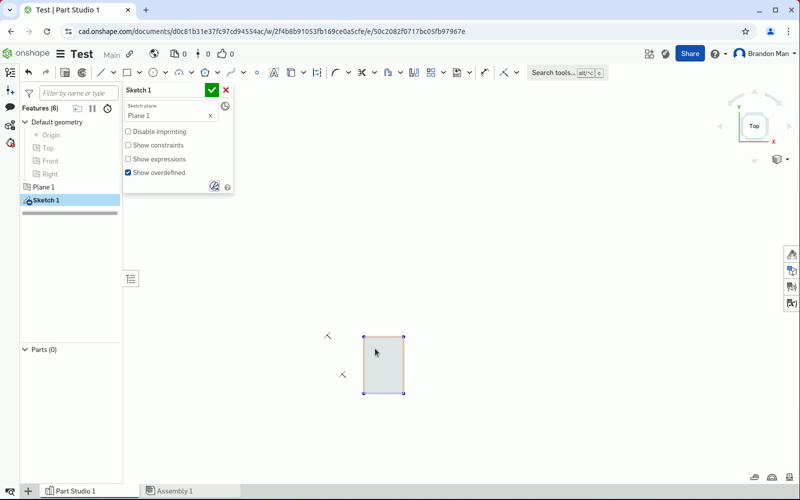
scroll(-6)
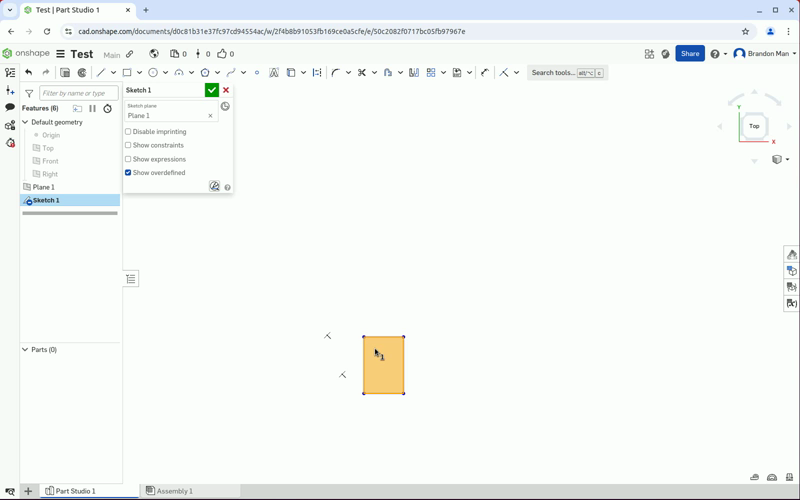
scroll(-6)
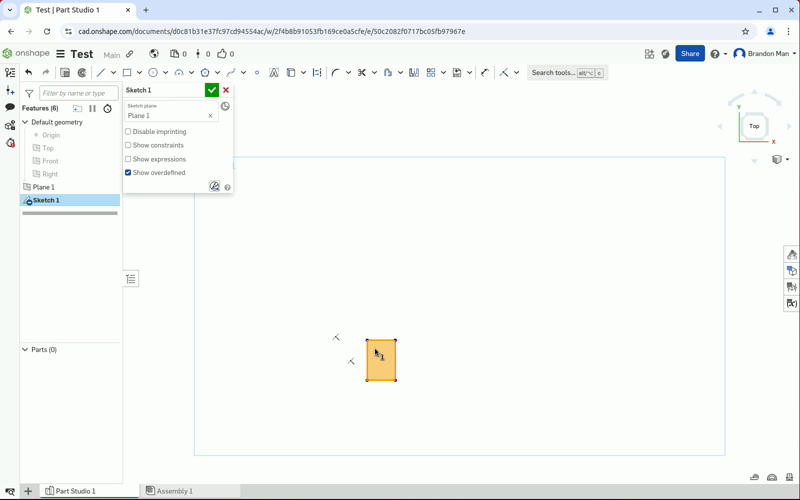
scroll(-6)
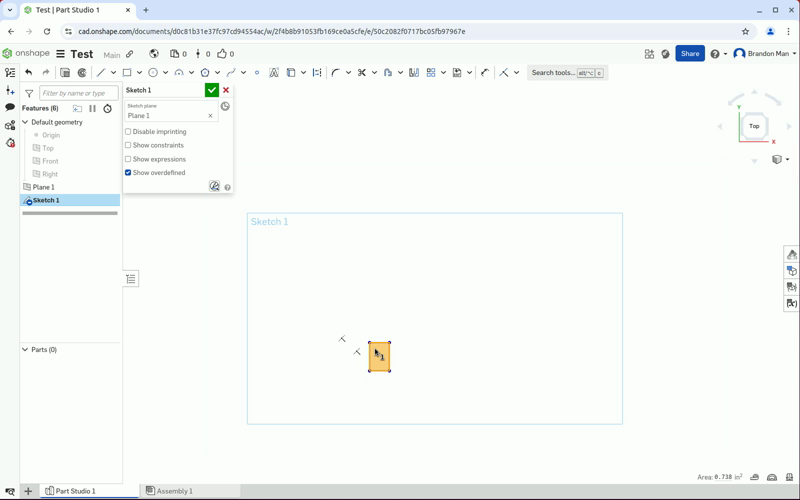
scroll(-6)
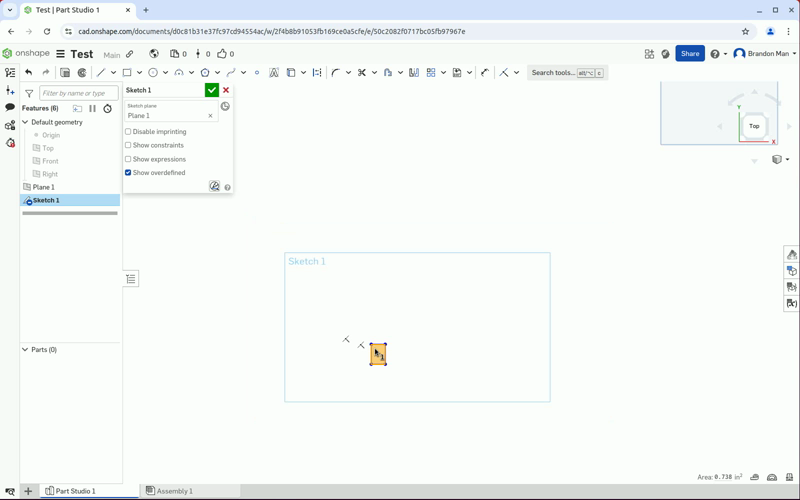
scroll(-6)
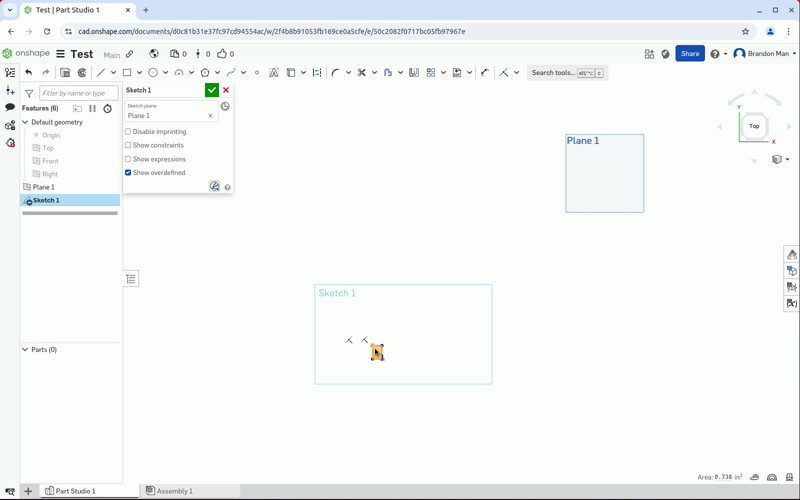
scroll(-6)
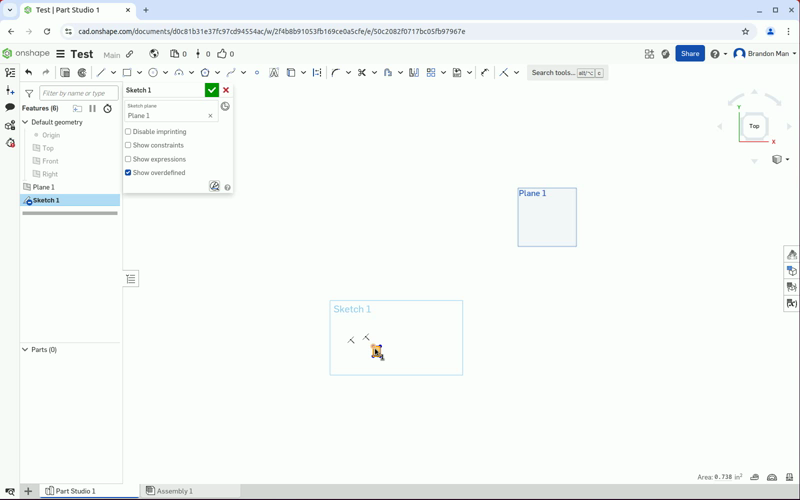
scroll(-6)
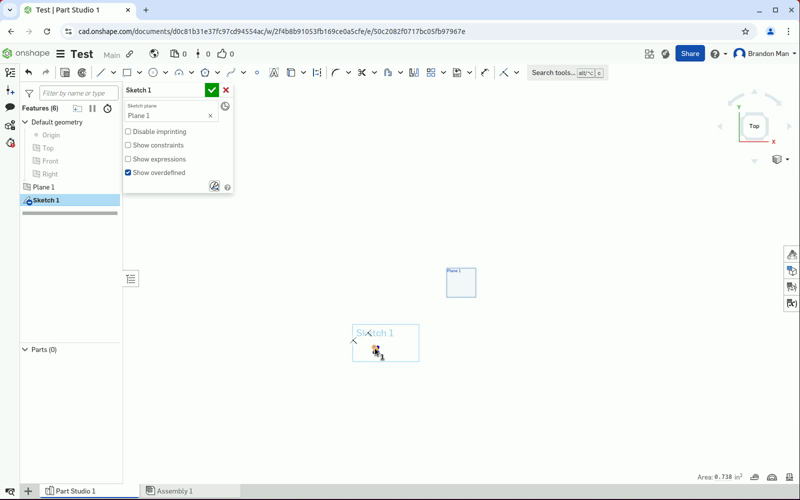
mouse_move(73, 352)
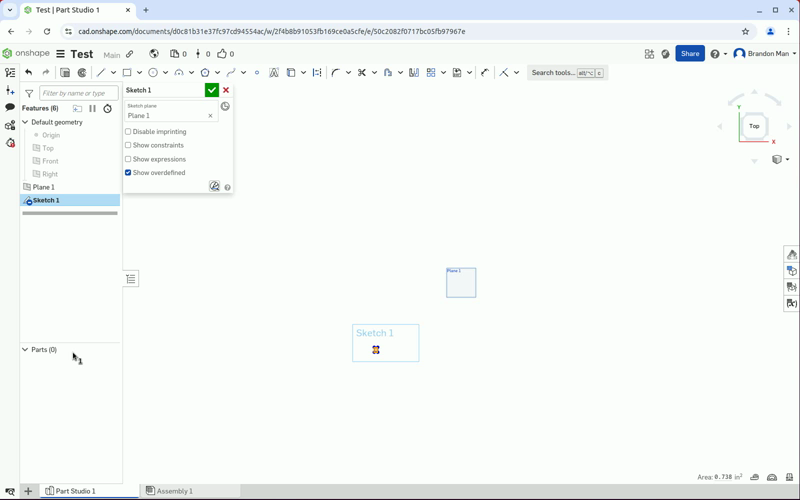
key(shift+y)
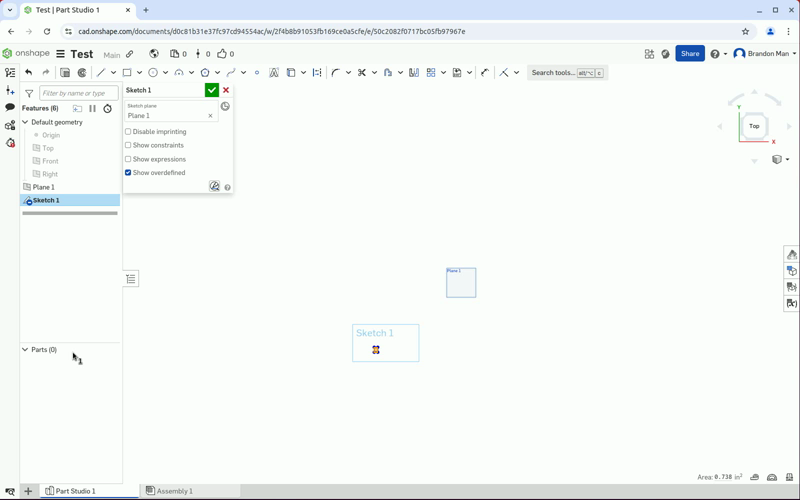
key(shift+e)
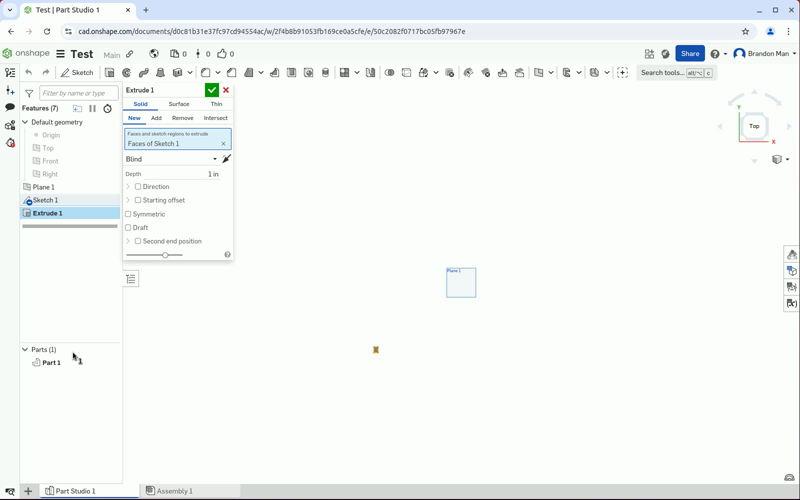
mouse_move(143, 106)
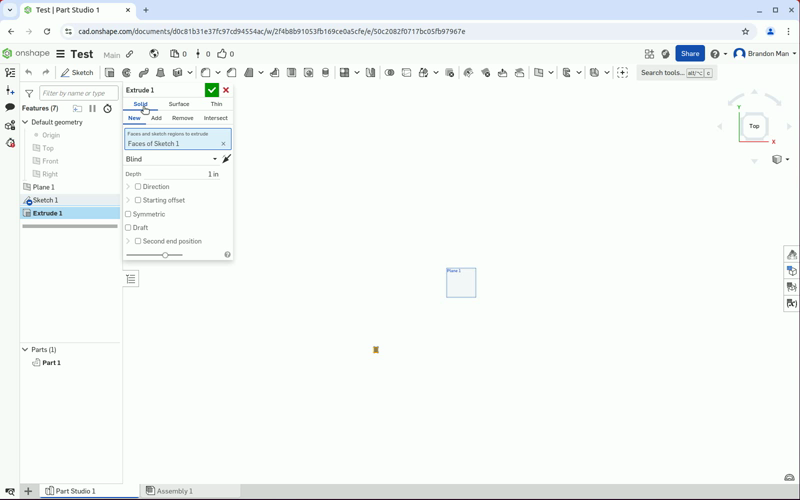
click(143, 106)
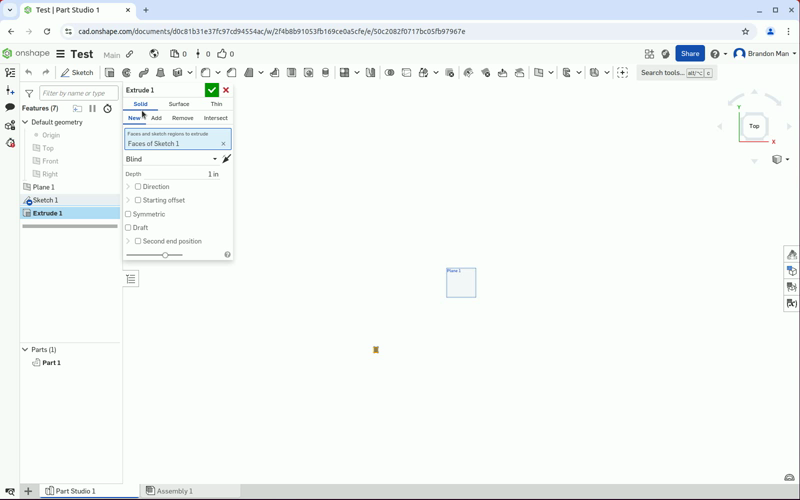
mouse_move(137, 120)
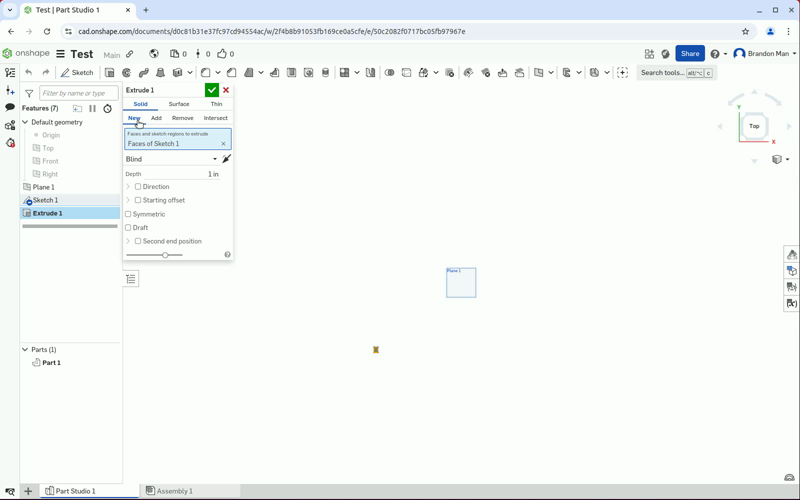
click(137, 120)
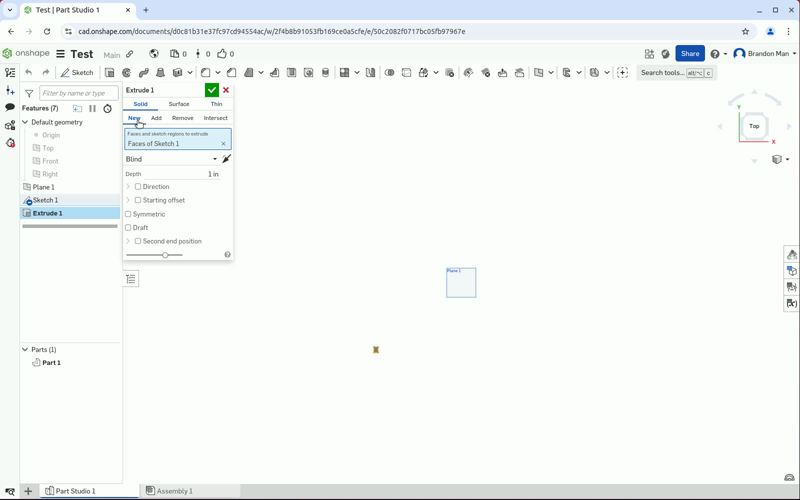
key(tab, 4)
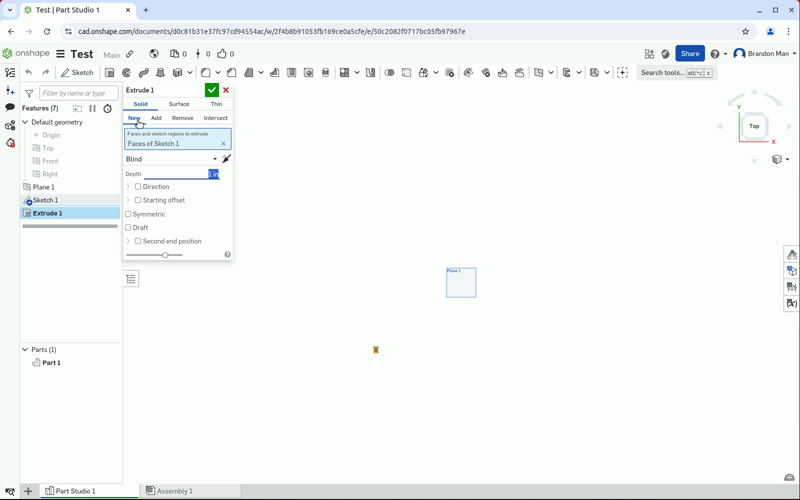
text(0.241)
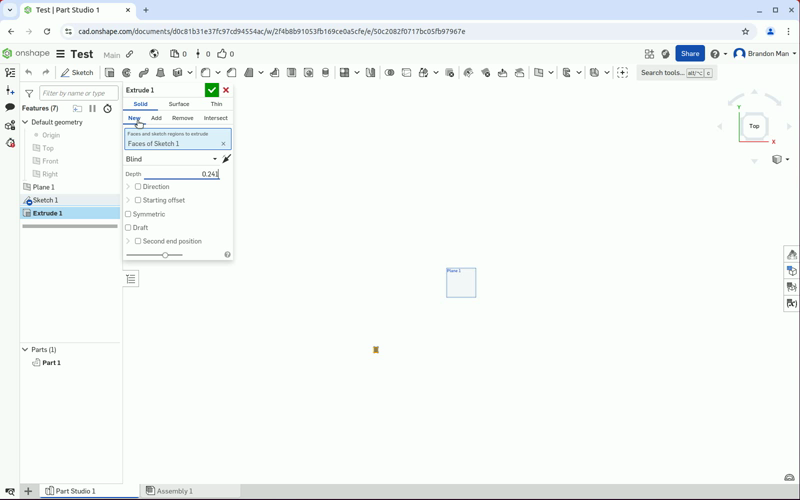
key(enter)
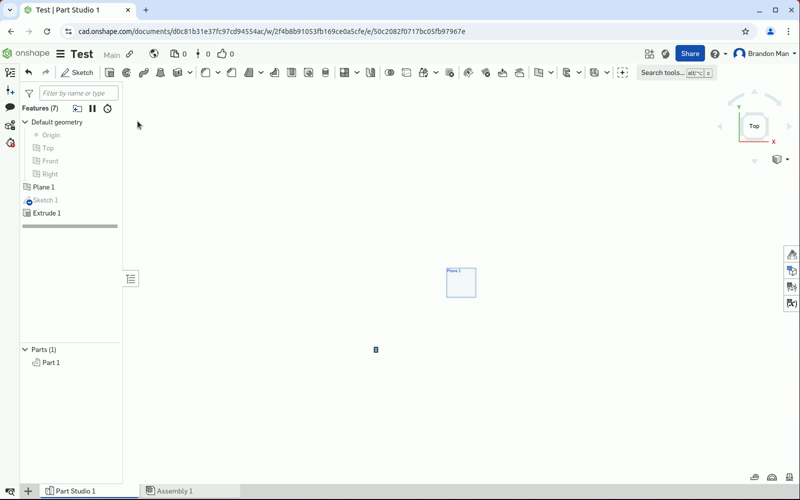
key(shift+h)
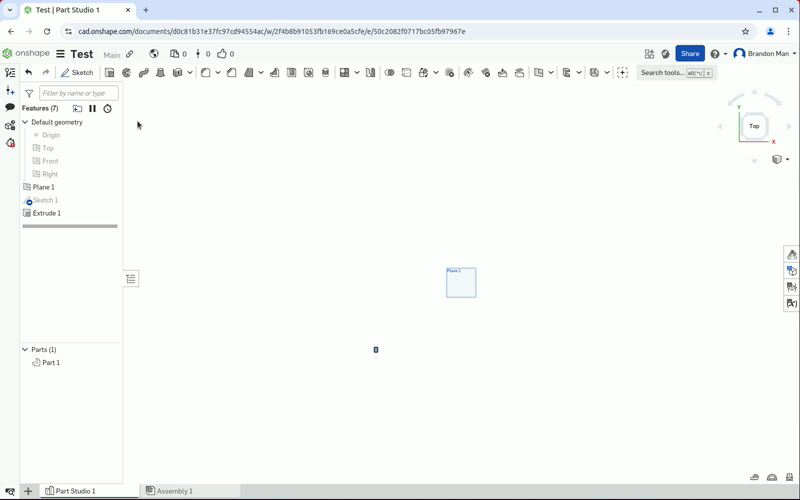
key(shift+h)
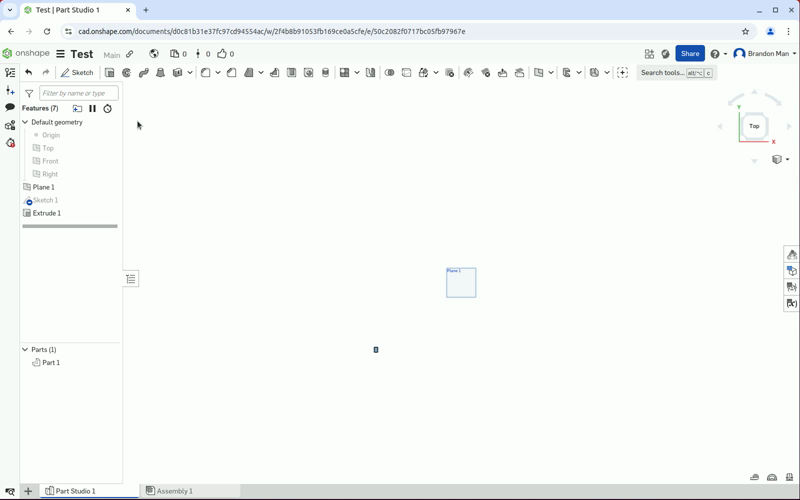
mouse_move(73, 189)
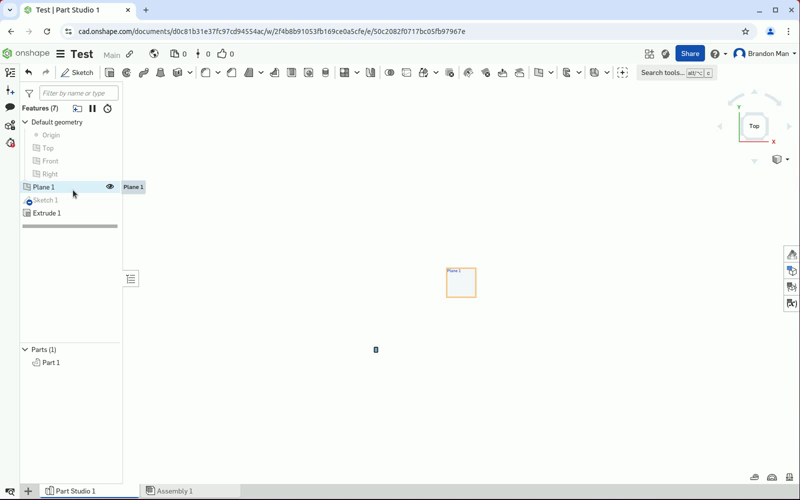
click(73, 189)
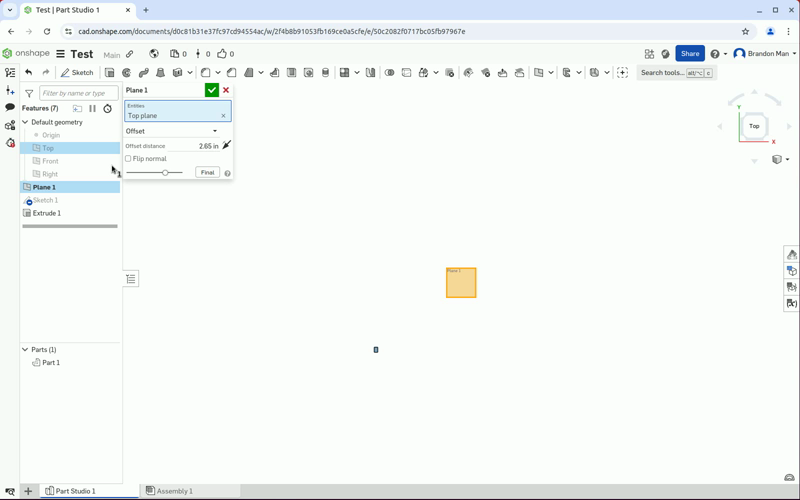
mouse_move(229, 92)
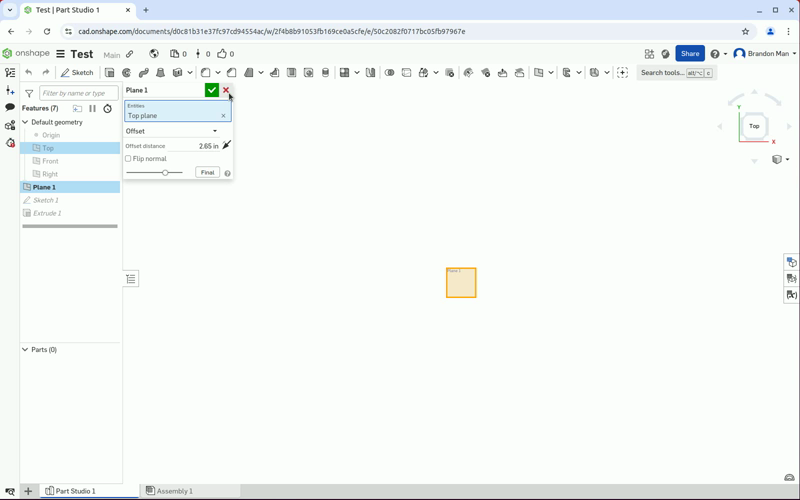
click(229, 92)
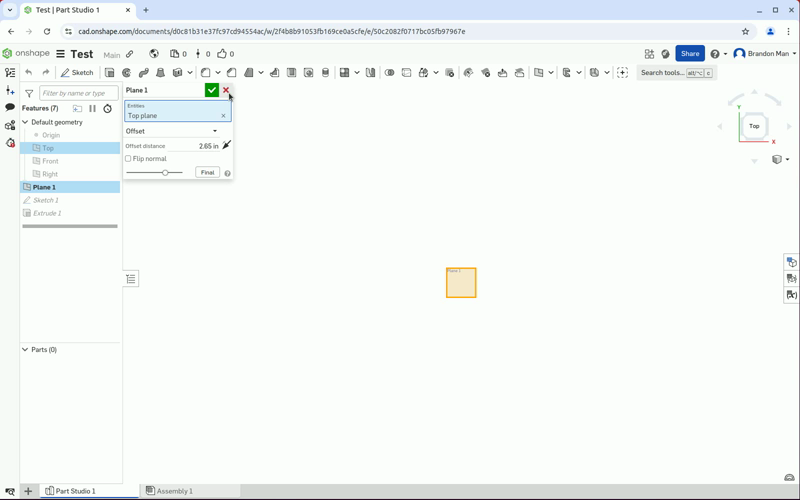
key(shift+s)
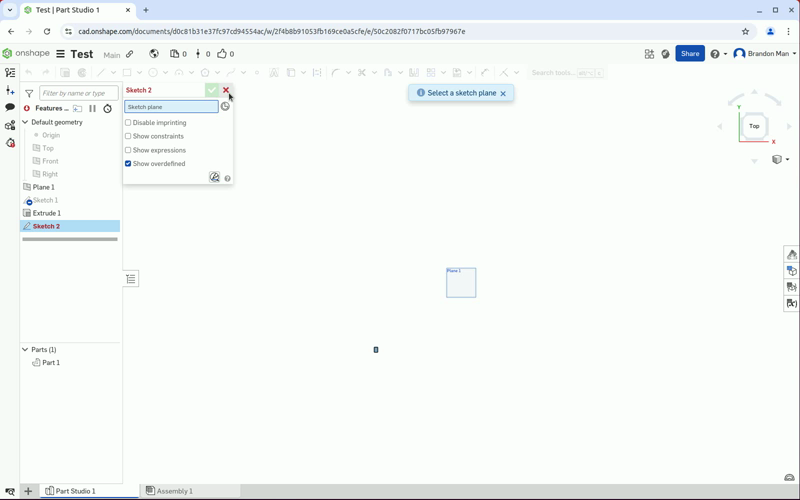
mouse_move(73, 189)
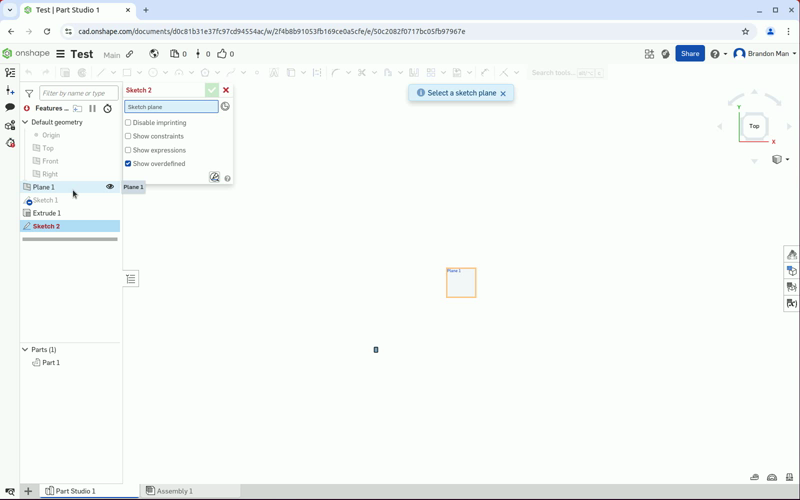
click(73, 189)
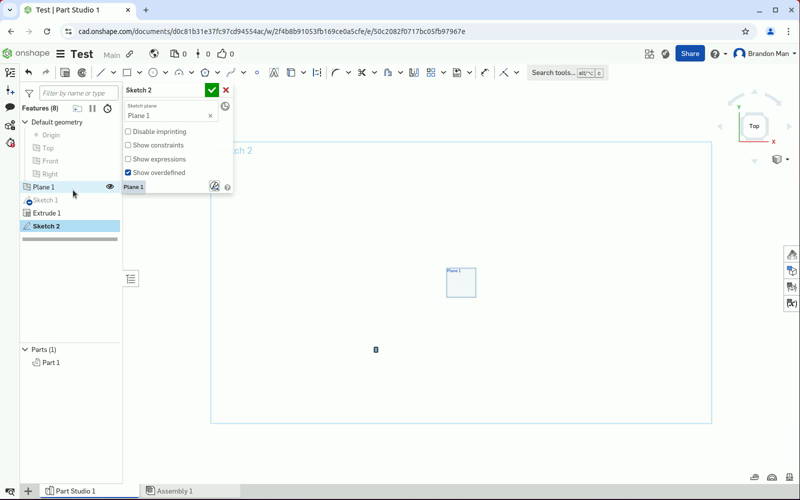
mouse_move(73, 352)
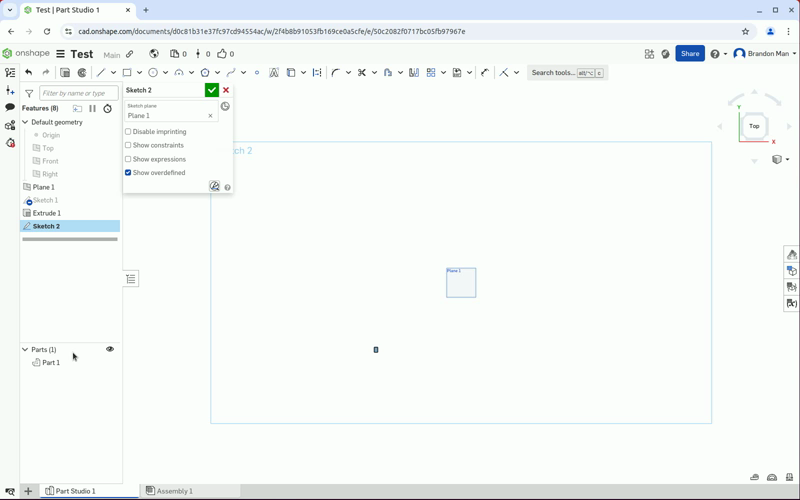
key(y)
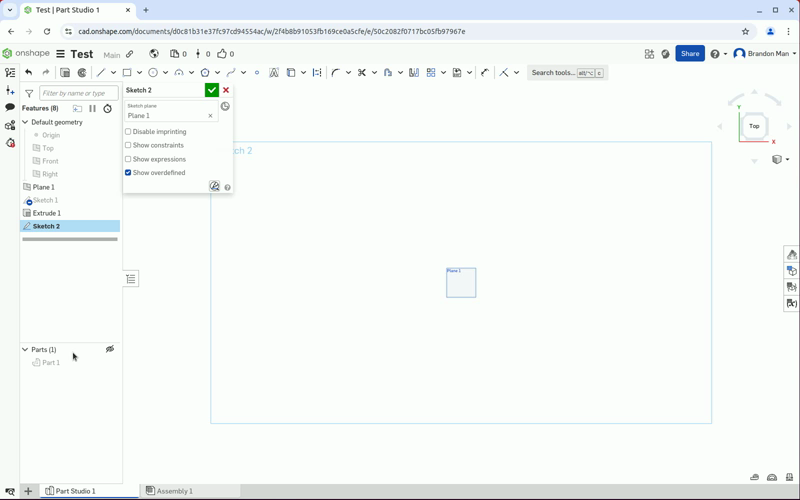
key(l)
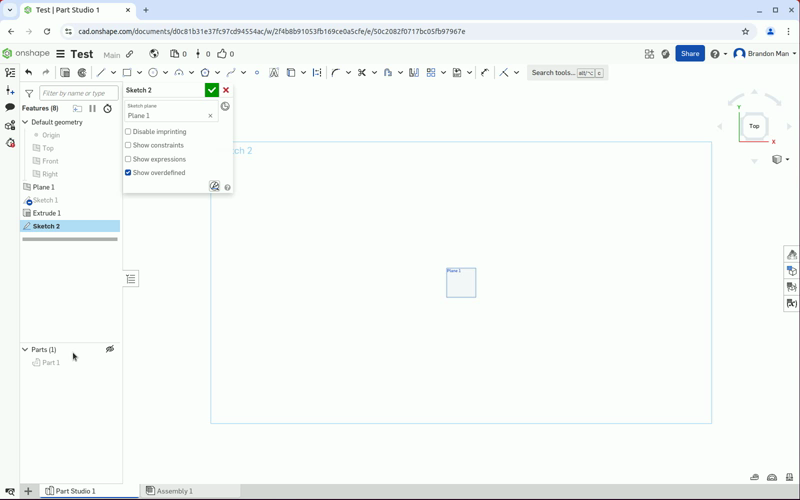
key_down(shift)
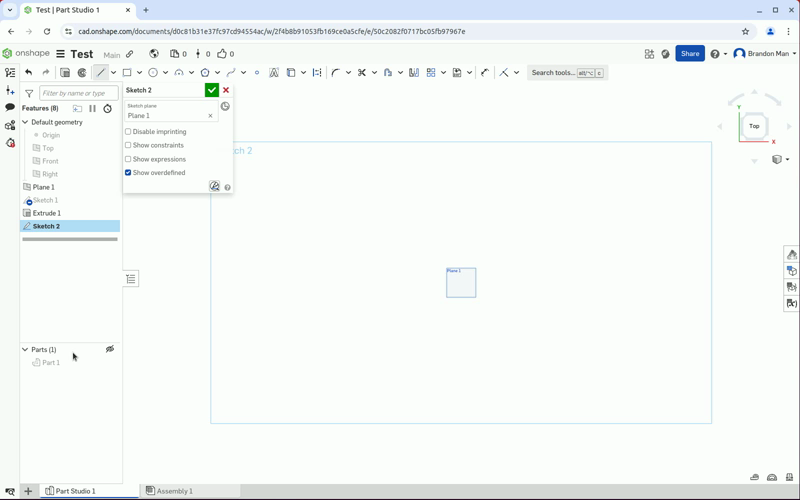
mouse_move(374, 395)
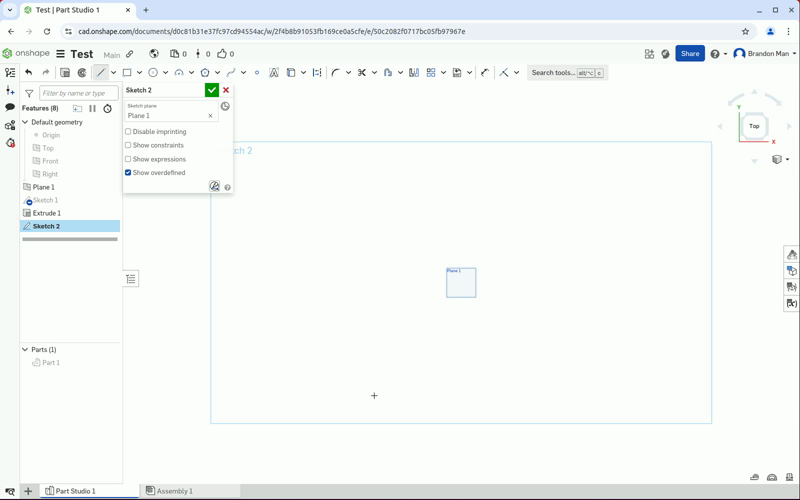
click(374, 395)
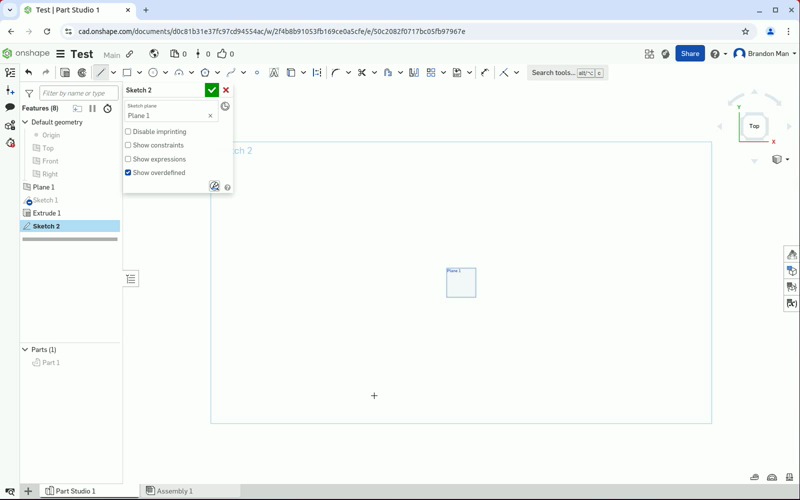
key_up(shift)
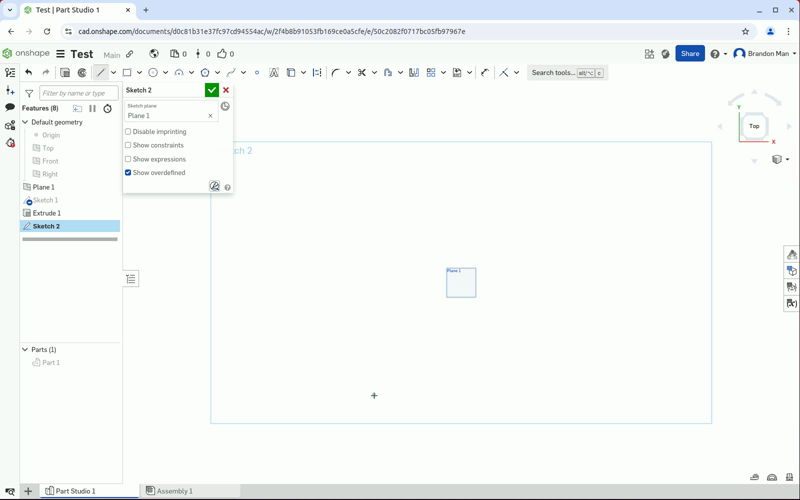
key_down(shift)
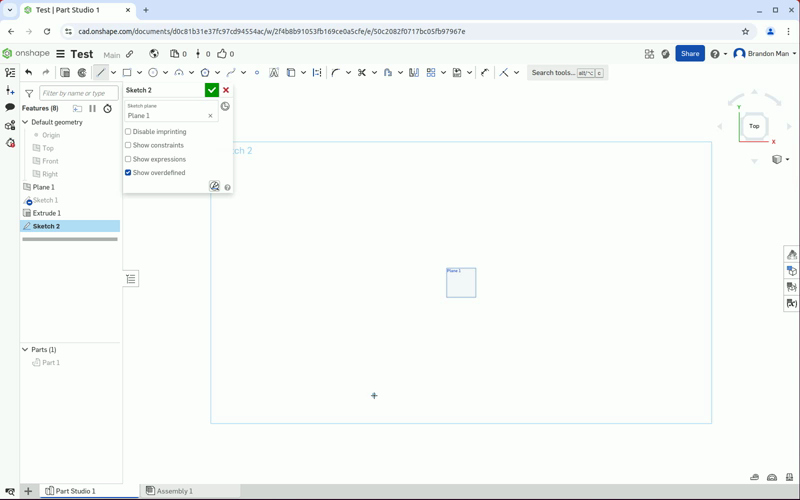
mouse_move(404, 395)
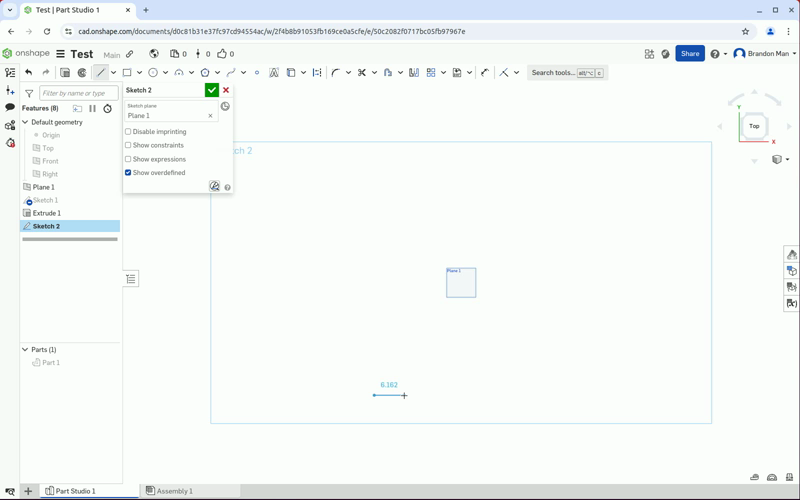
mouse_move(377, 395)
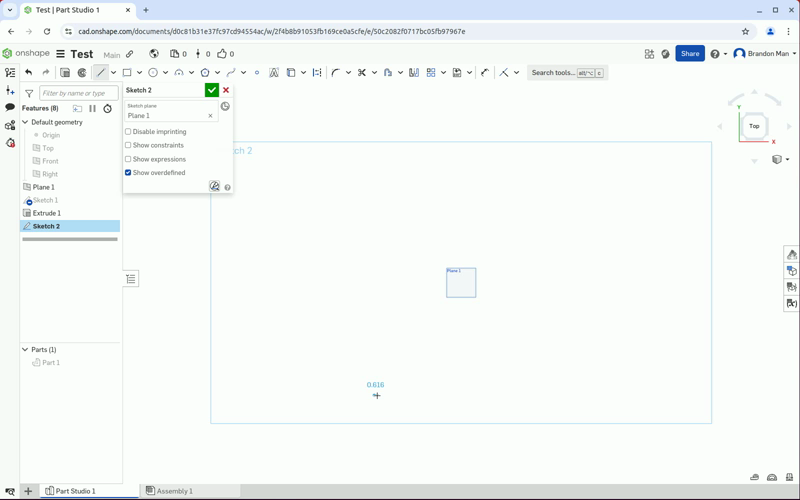
scroll(6)
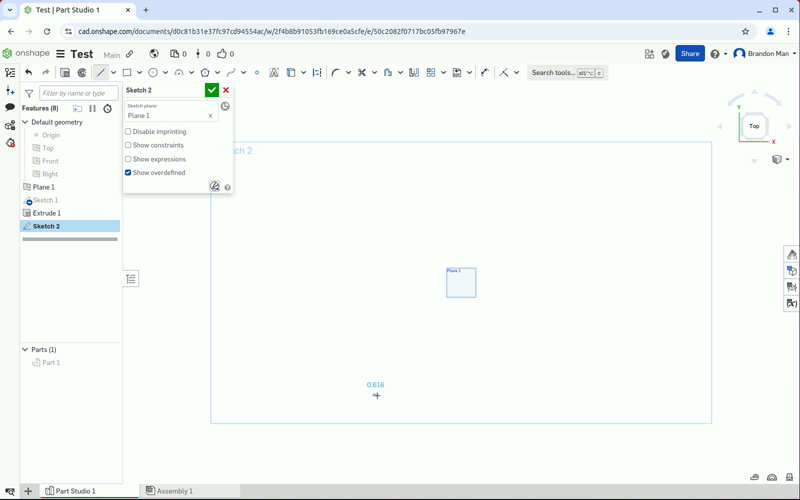
scroll(6)
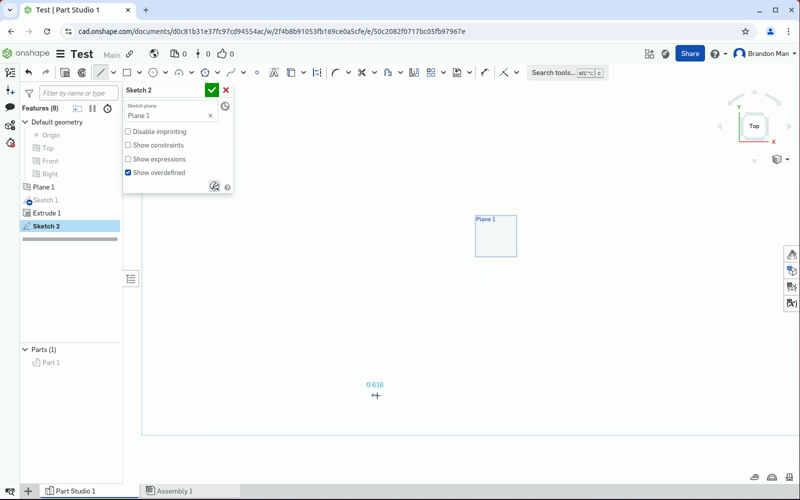
scroll(6)
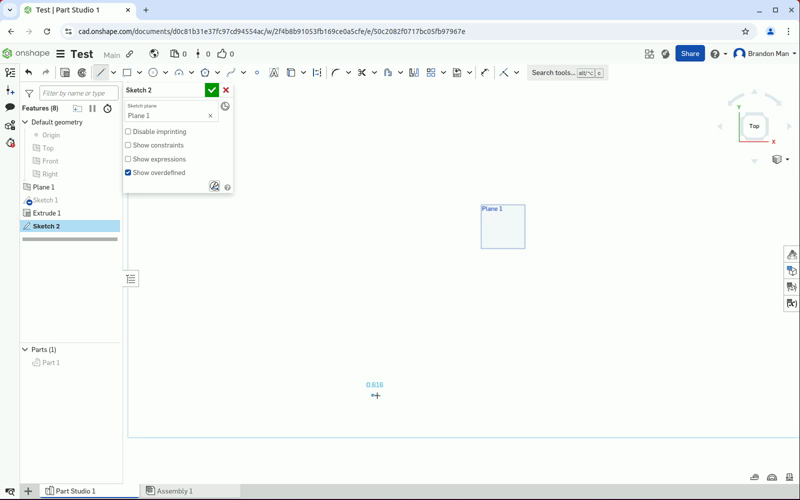
scroll(6)
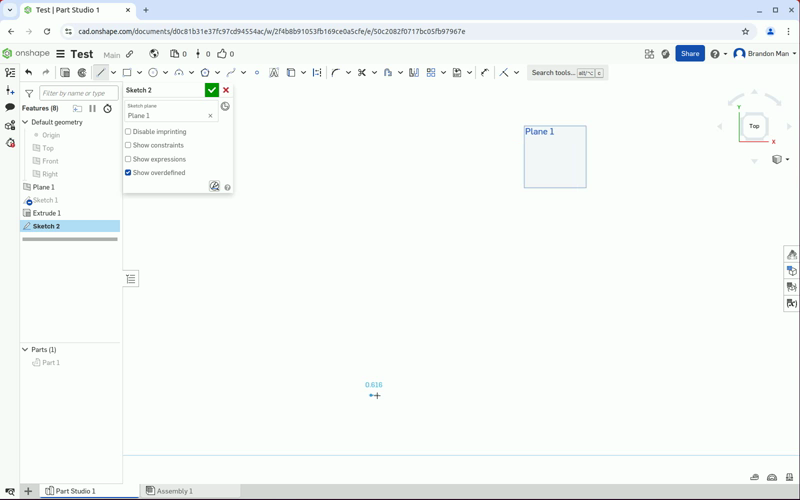
scroll(6)
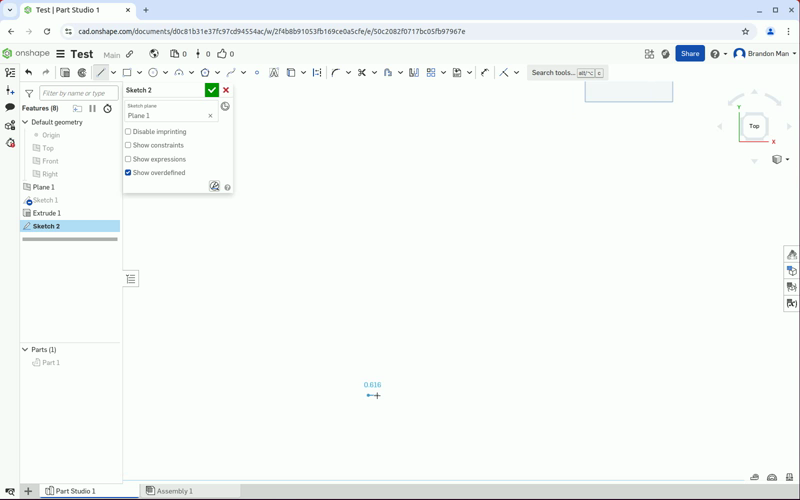
scroll(6)
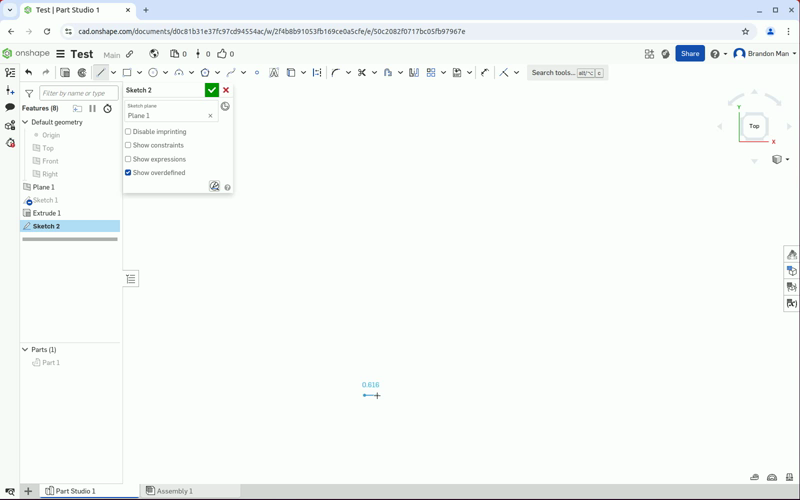
scroll(6)
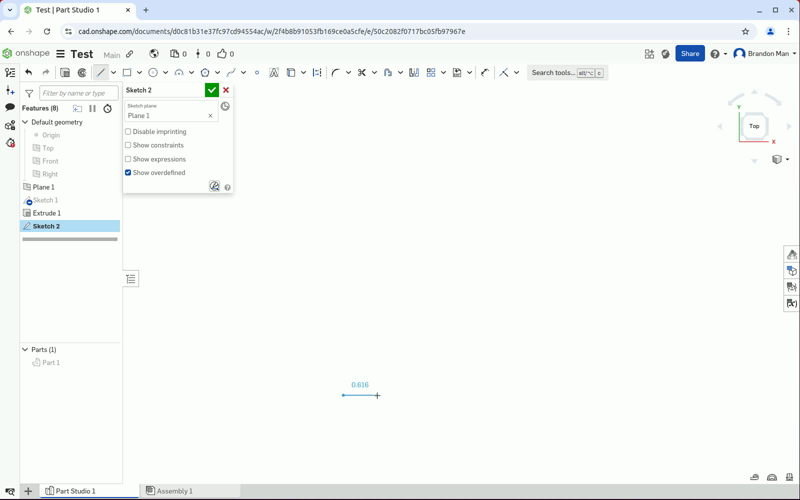
click(377, 395)
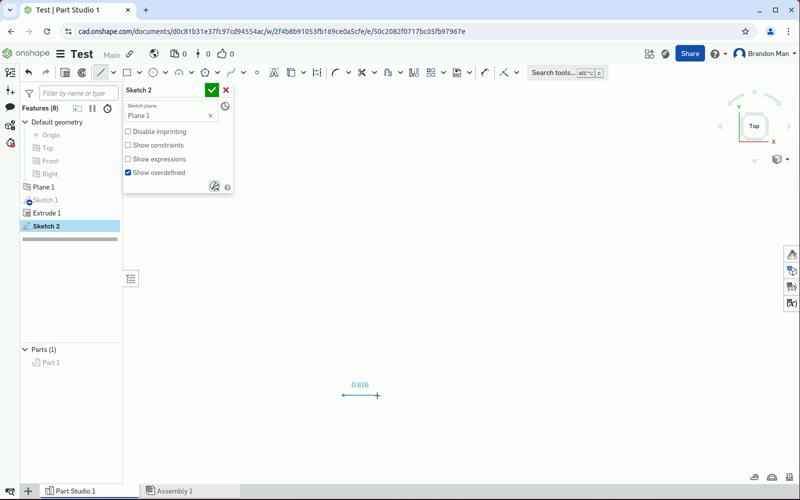
scroll(-6)
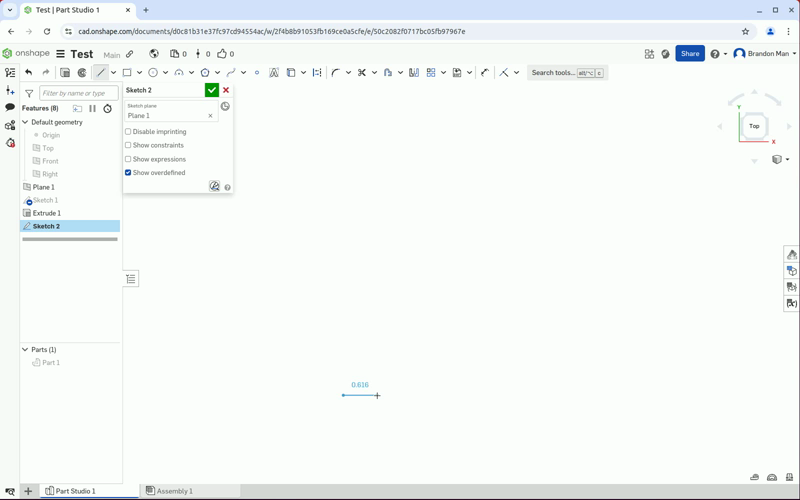
scroll(-6)
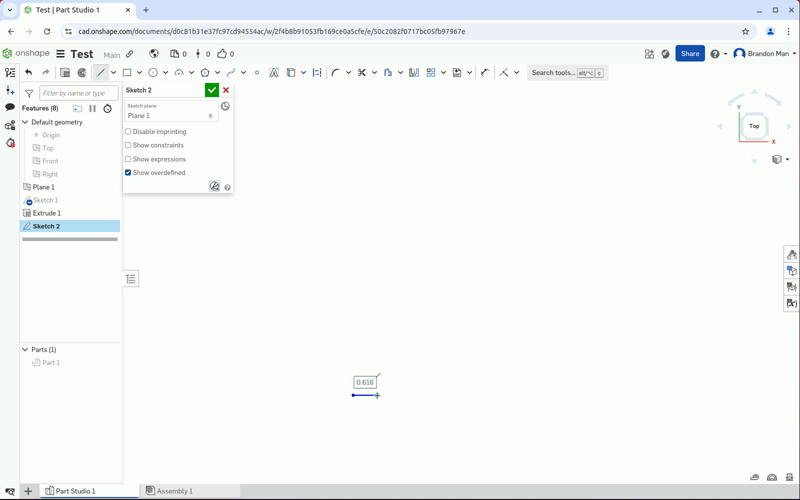
scroll(-6)
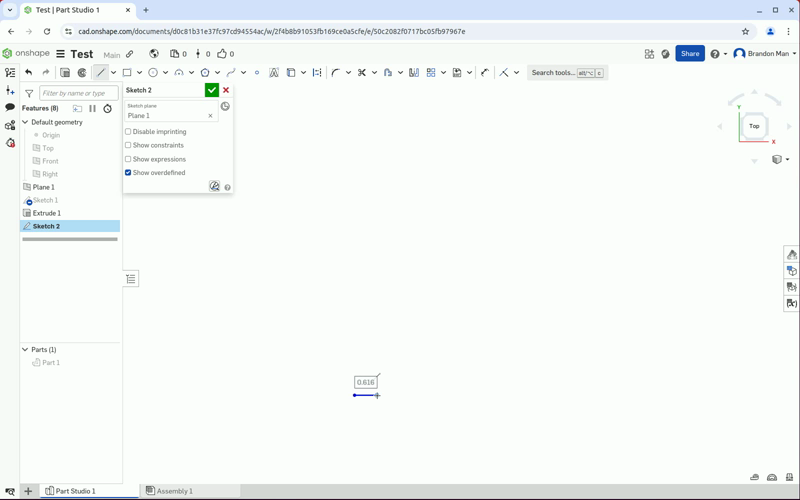
scroll(-6)
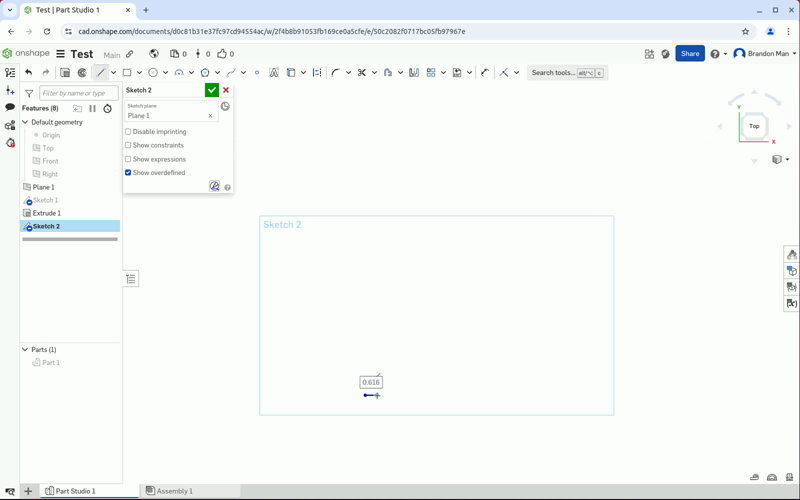
scroll(-6)
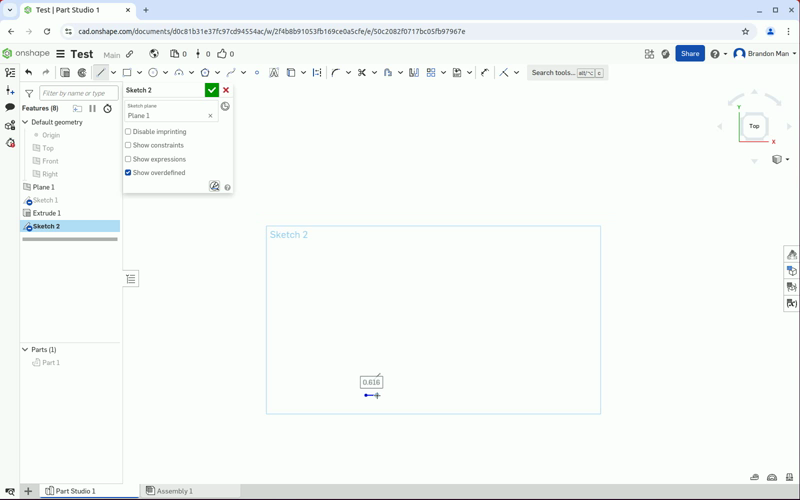
scroll(-6)
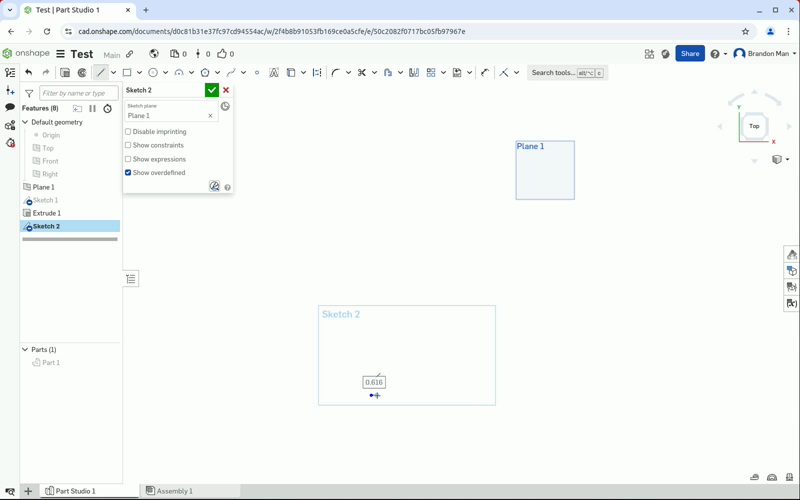
scroll(-6)
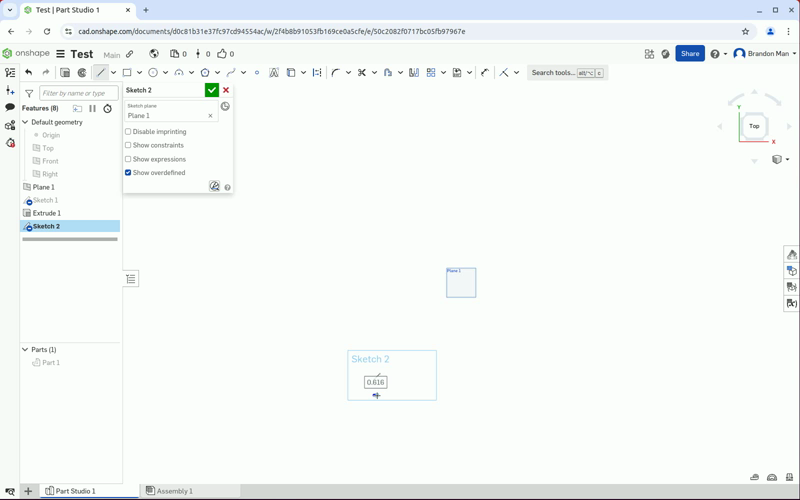
key_up(shift)
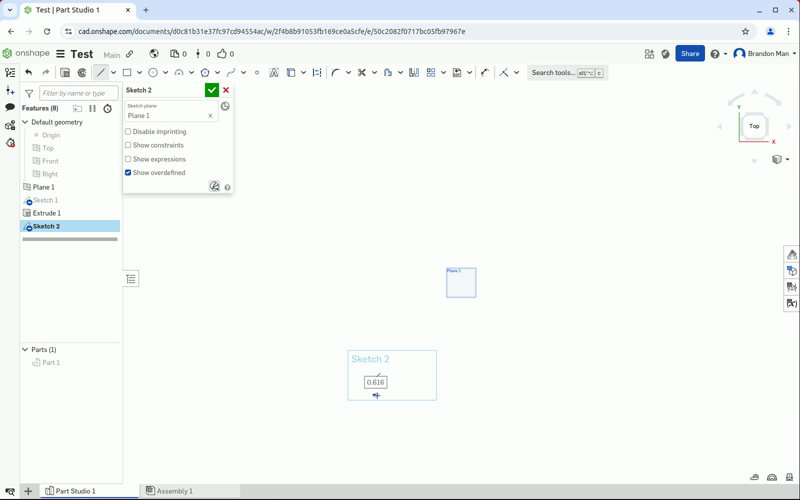
key_down(shift)
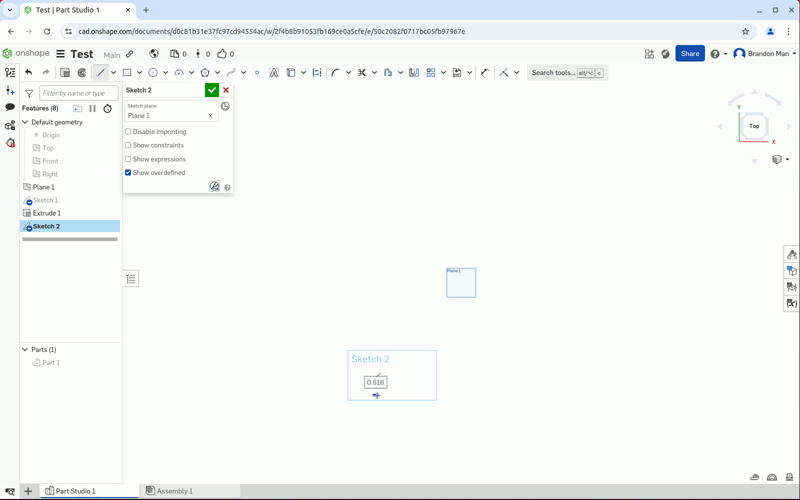
mouse_move(407, 395)
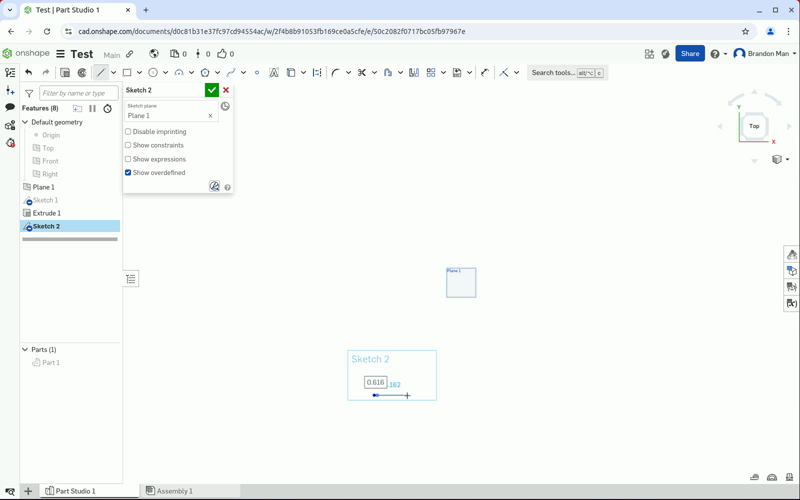
mouse_move(377, 351)
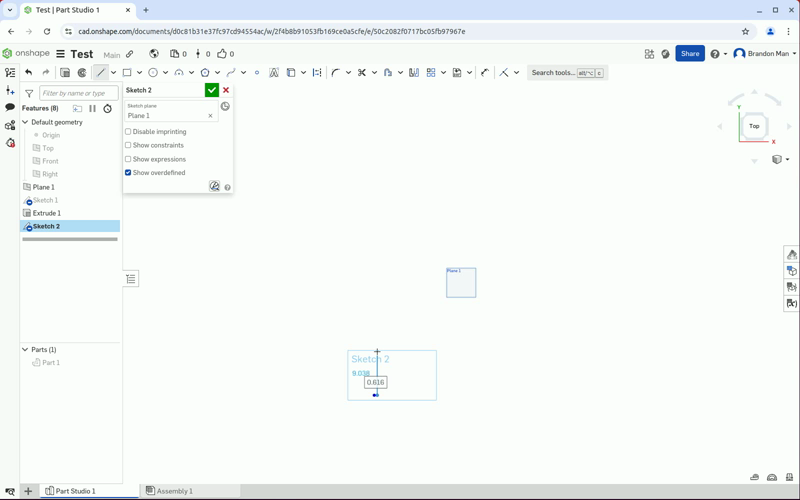
click(377, 351)
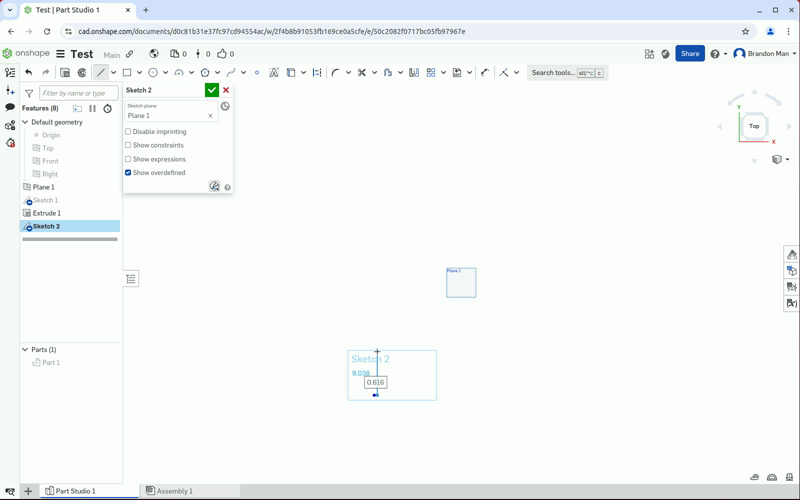
key_up(shift)
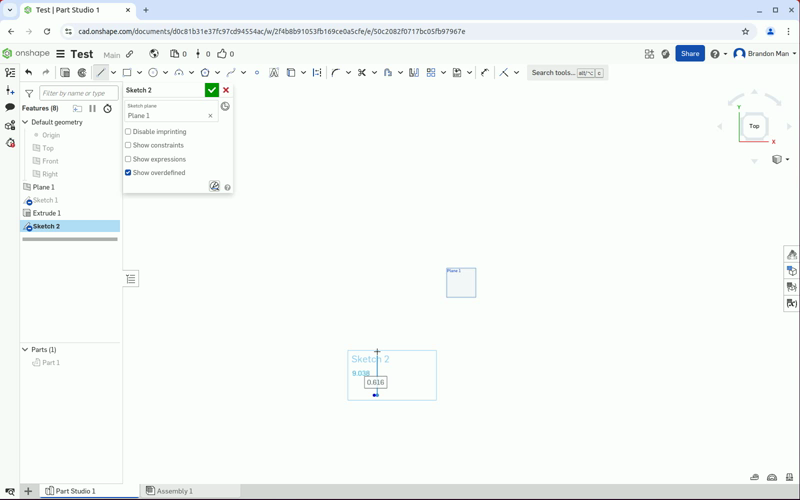
key_down(shift)
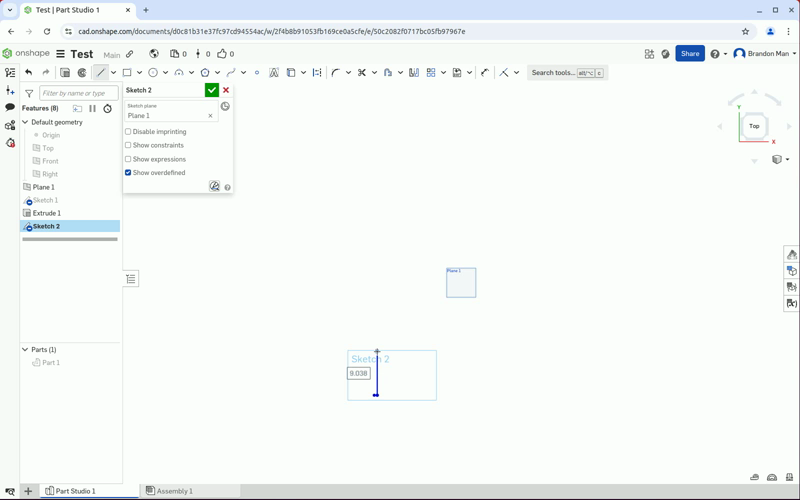
mouse_move(407, 351)
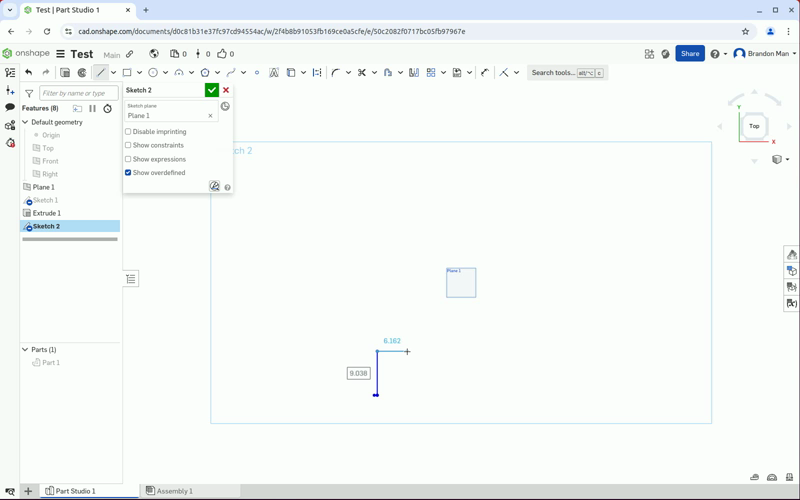
mouse_move(374, 351)
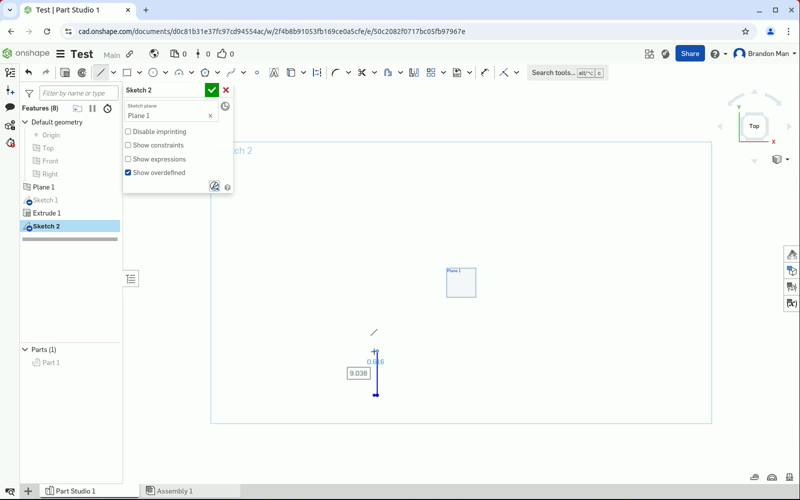
scroll(6)
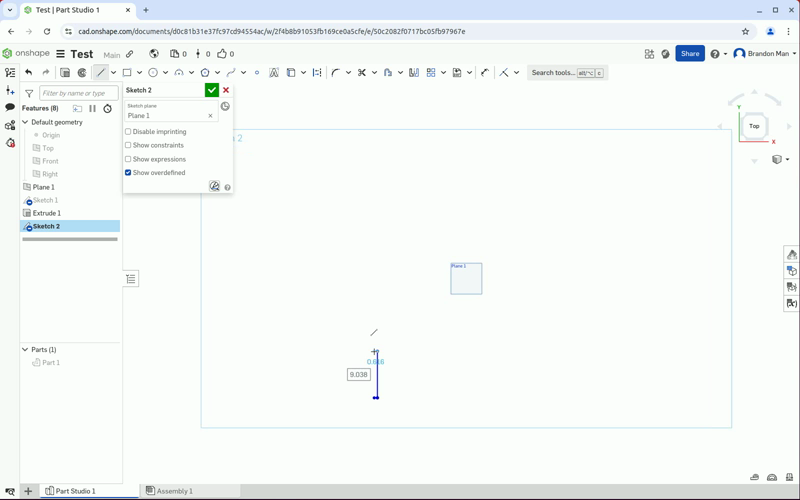
scroll(6)
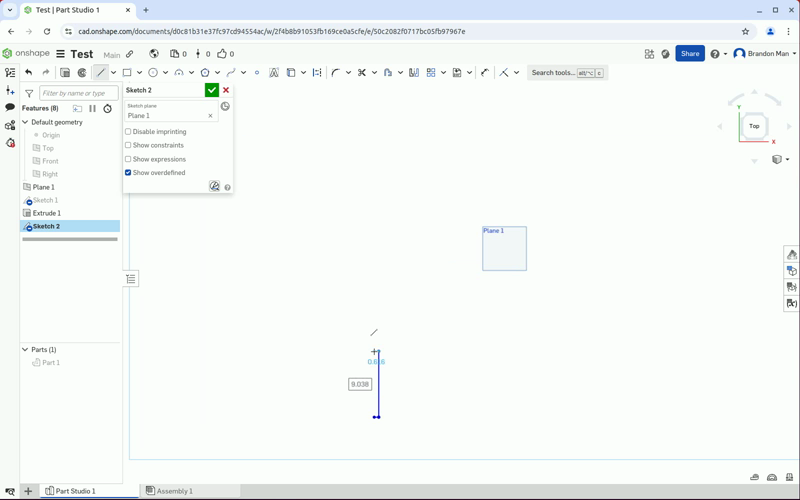
scroll(6)
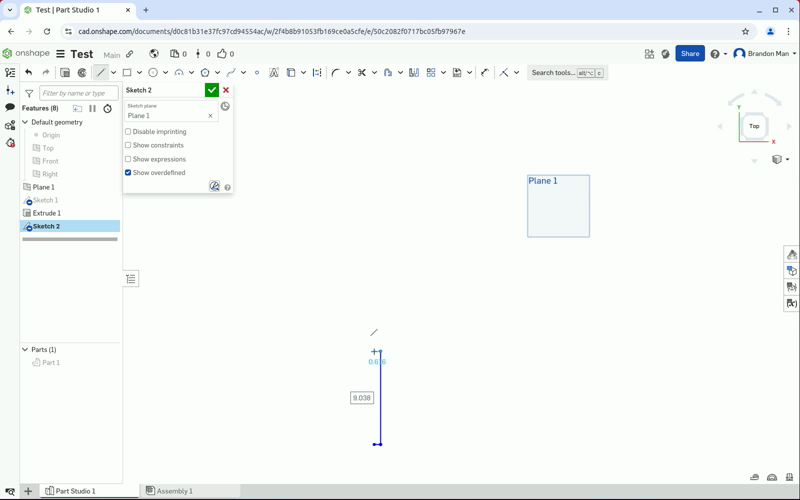
scroll(6)
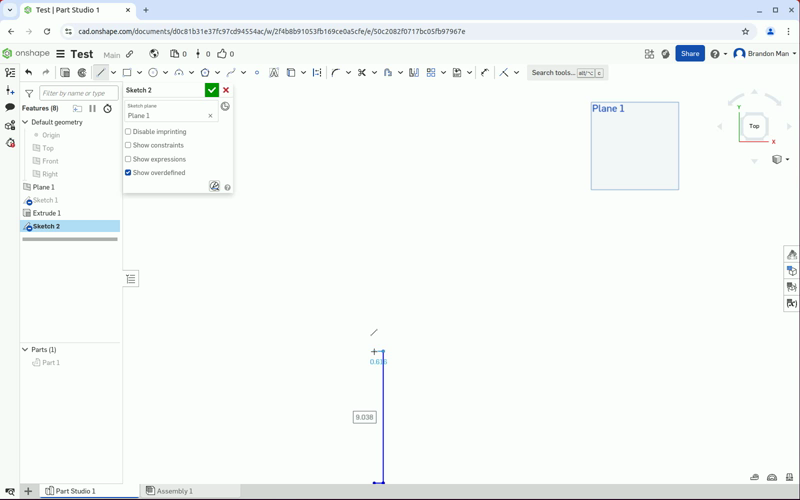
scroll(6)
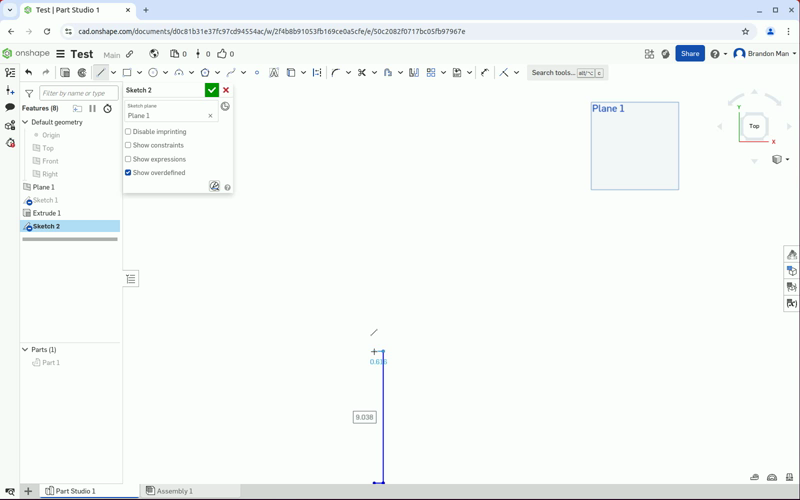
scroll(6)
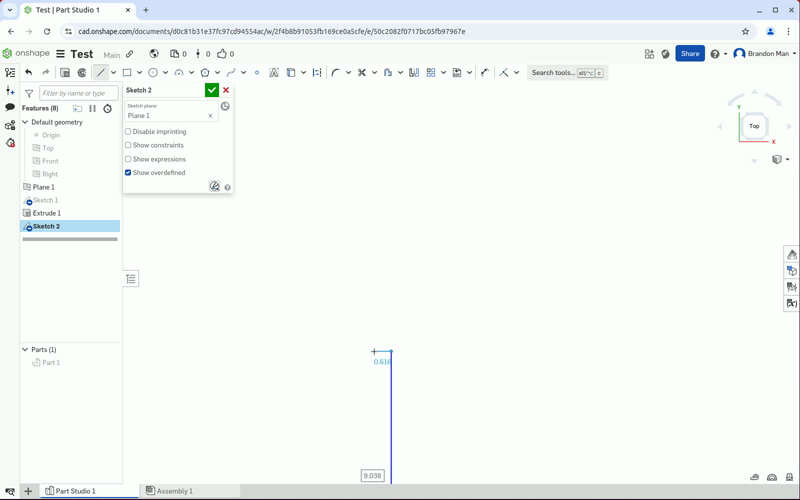
scroll(6)
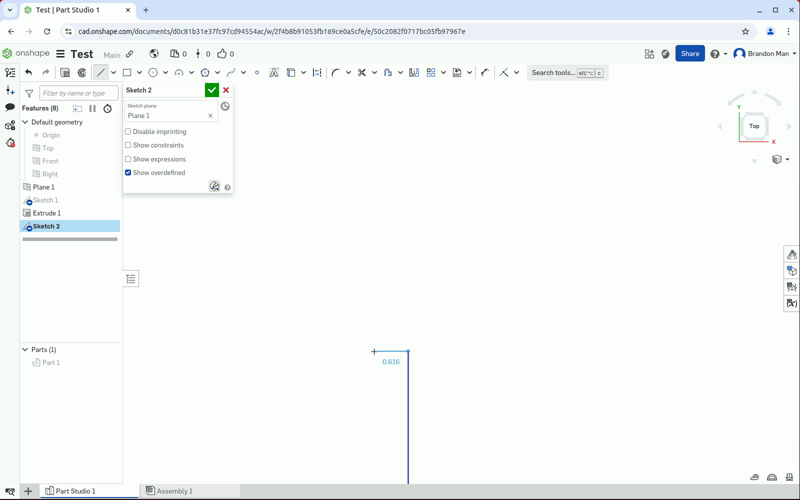
click(374, 351)
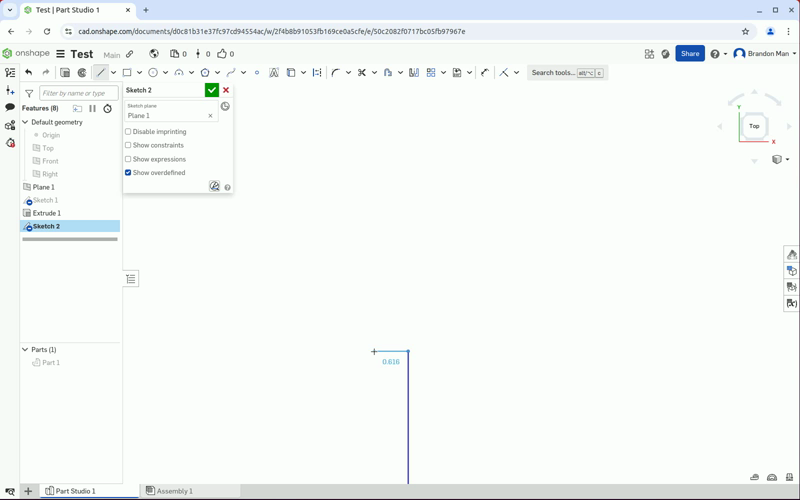
scroll(-6)
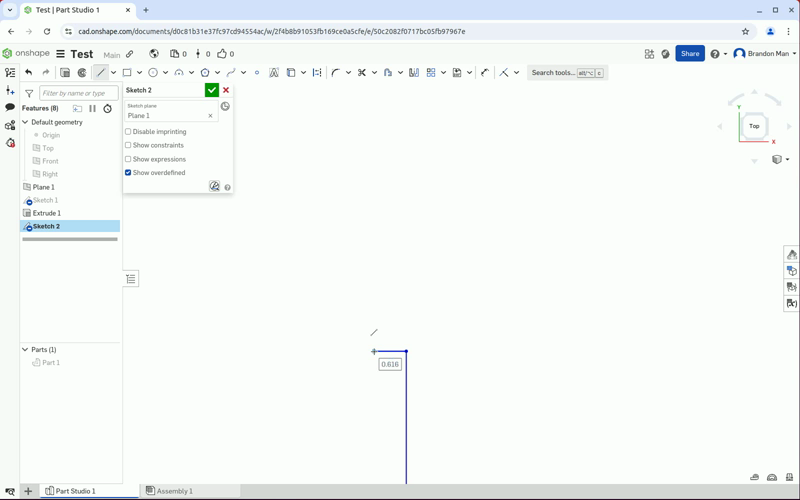
scroll(-6)
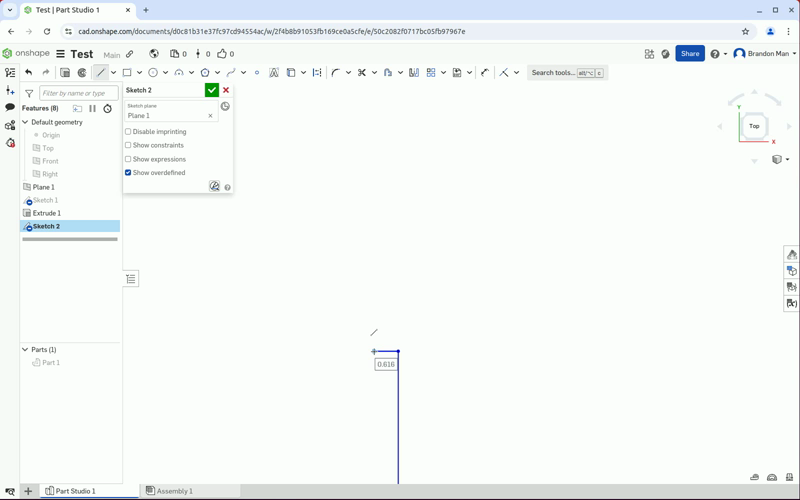
scroll(-6)
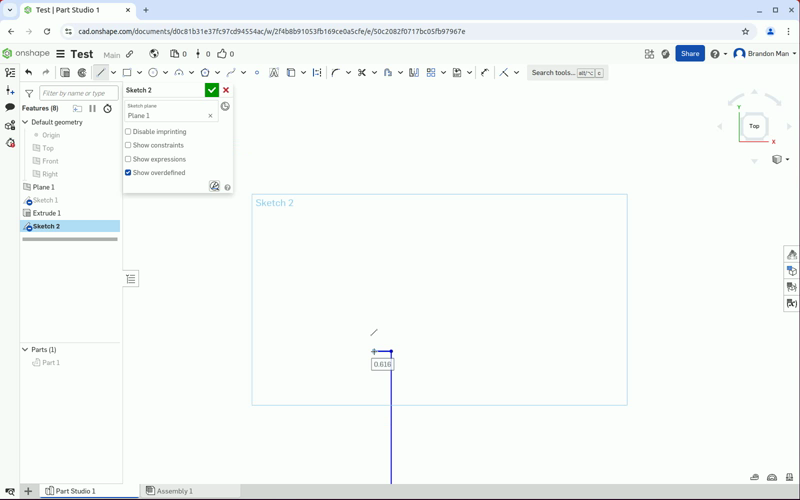
scroll(-6)
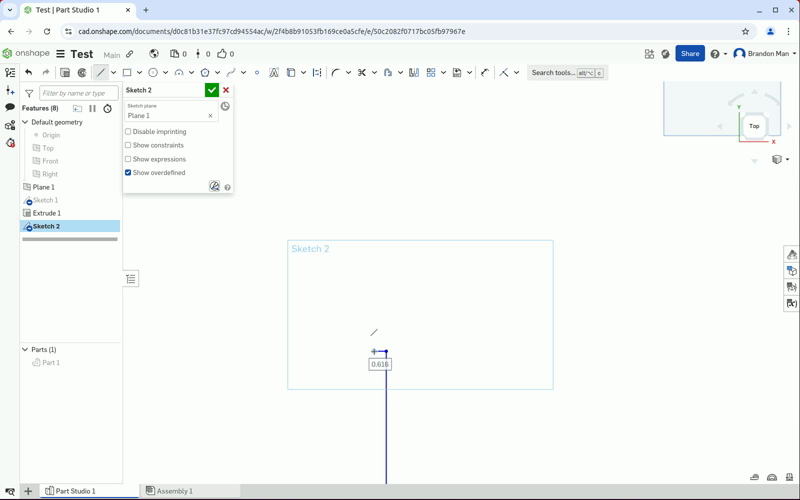
scroll(-6)
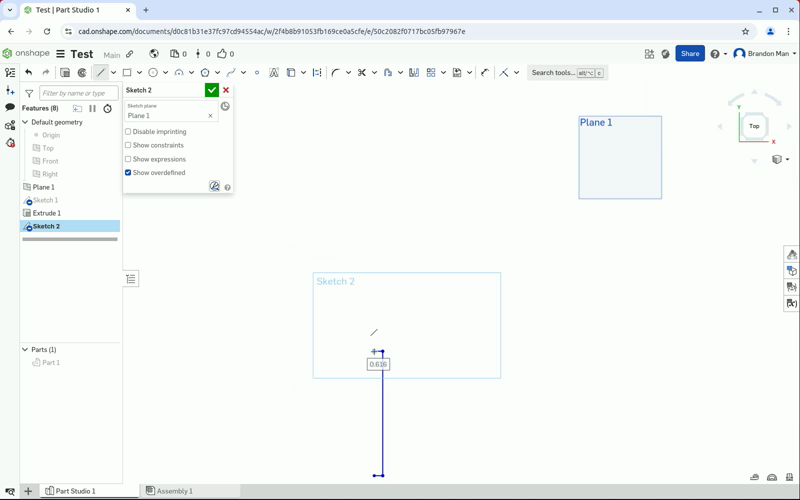
scroll(-6)
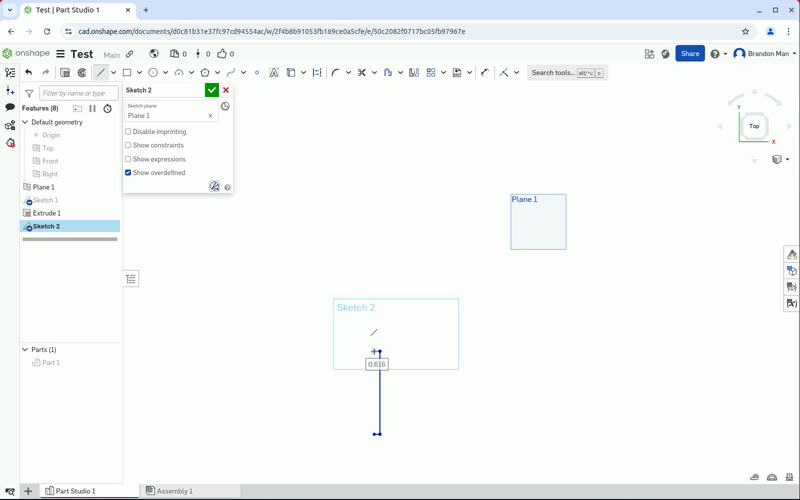
scroll(-6)
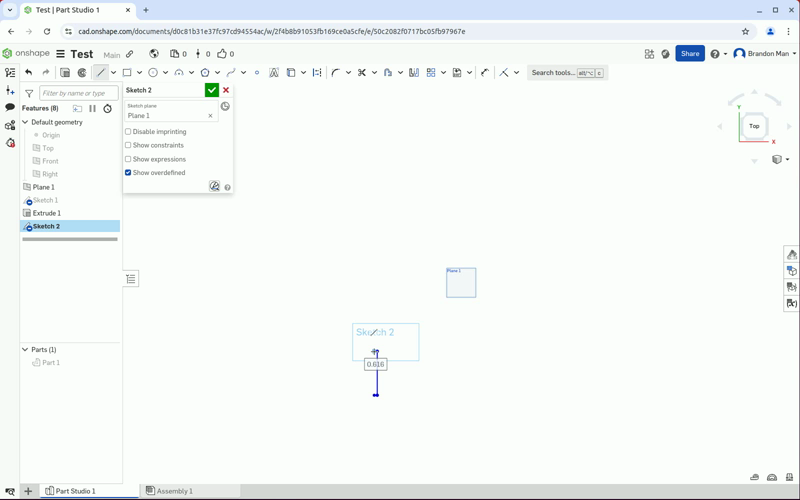
key_up(shift)
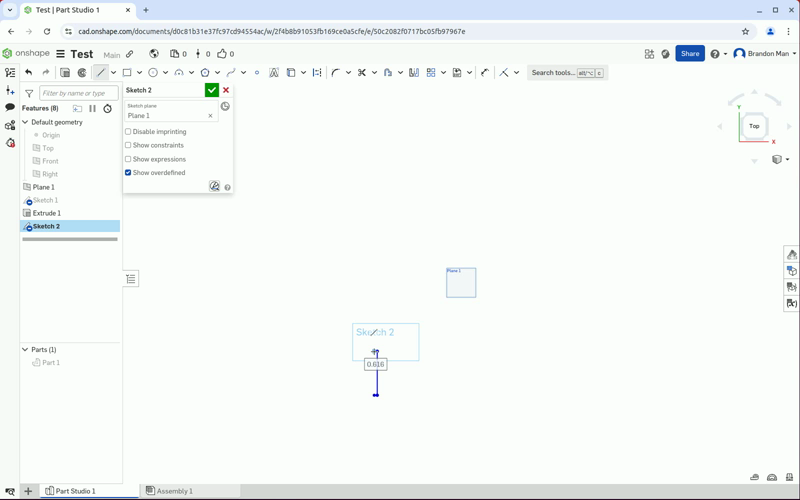
mouse_move(404, 351)
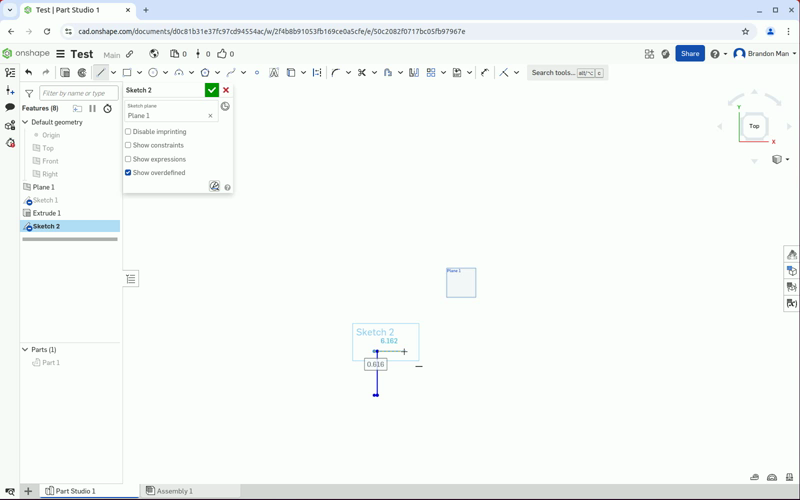
key_down(shift)
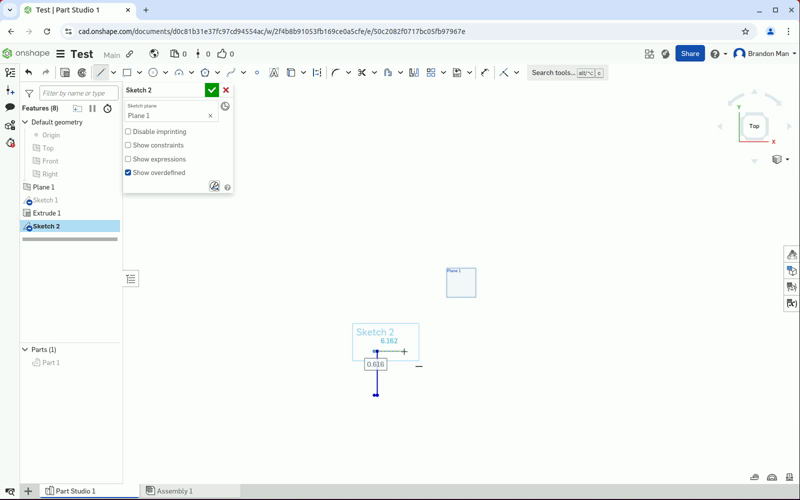
mouse_move(374, 395)
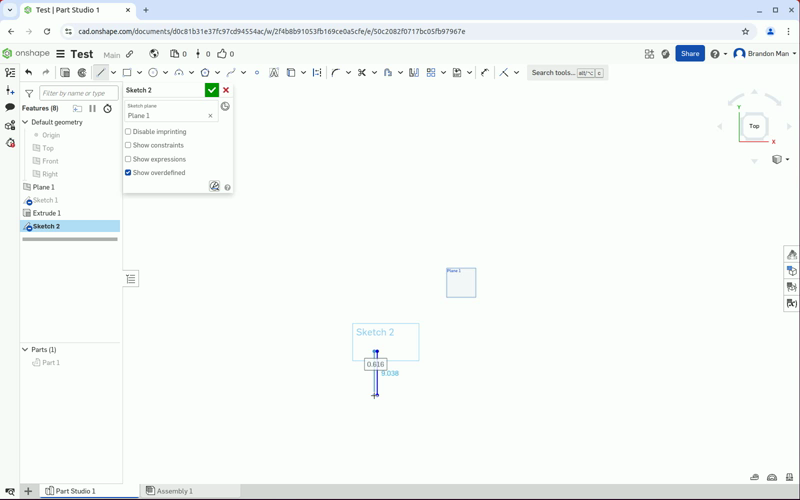
scroll(6)
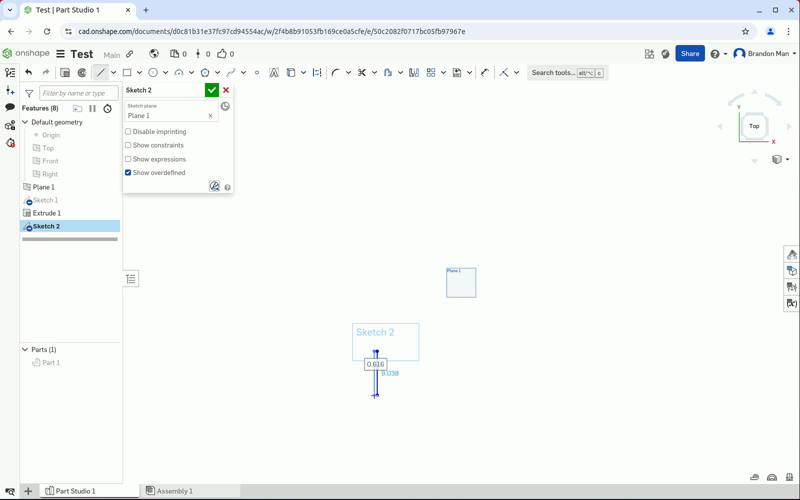
scroll(6)
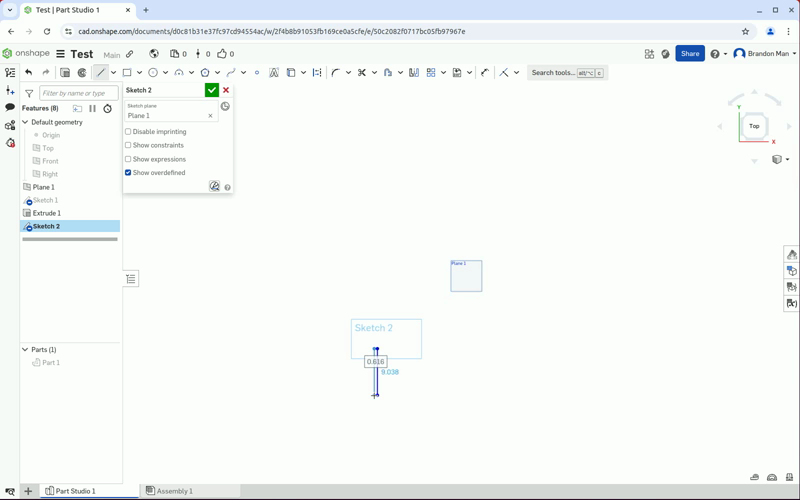
scroll(6)
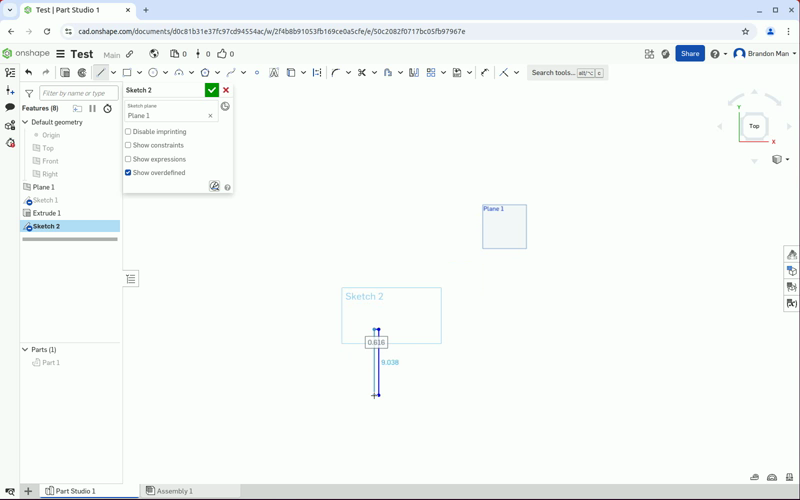
scroll(6)
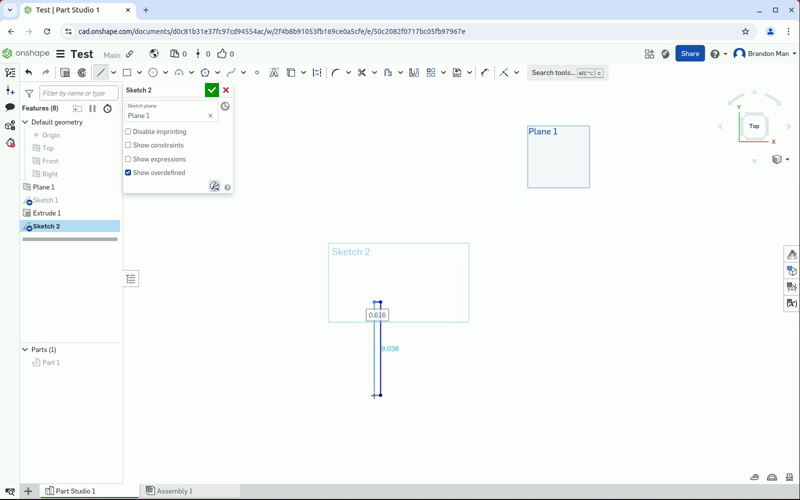
scroll(6)
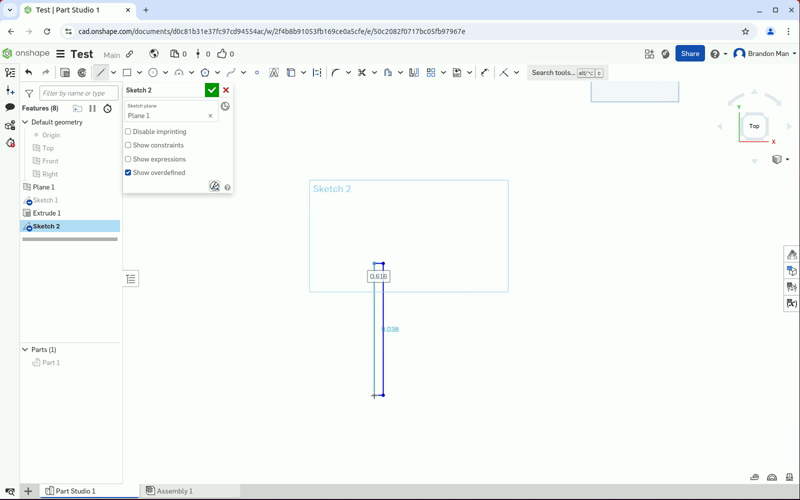
scroll(6)
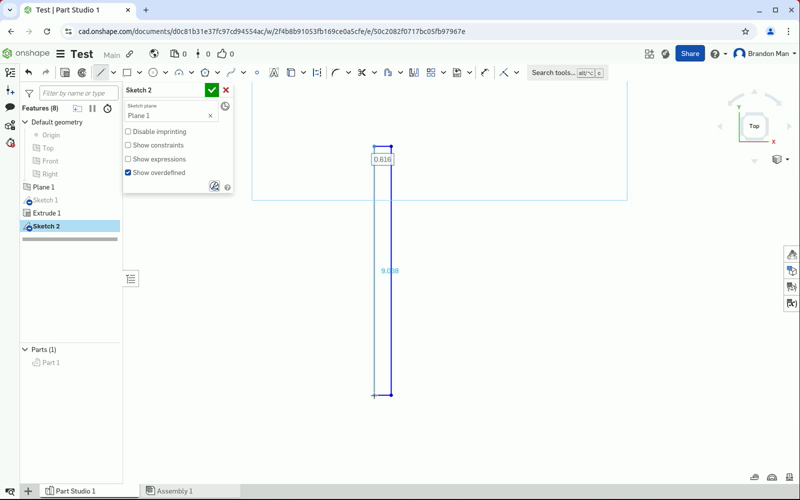
scroll(6)
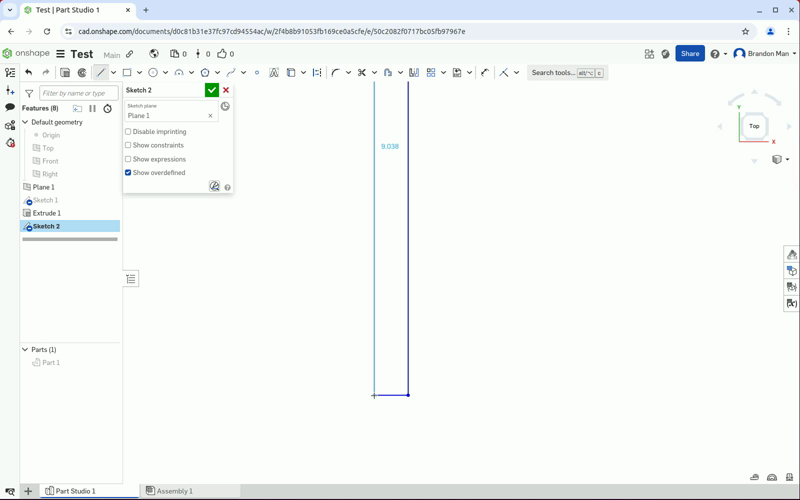
key_up(shift)
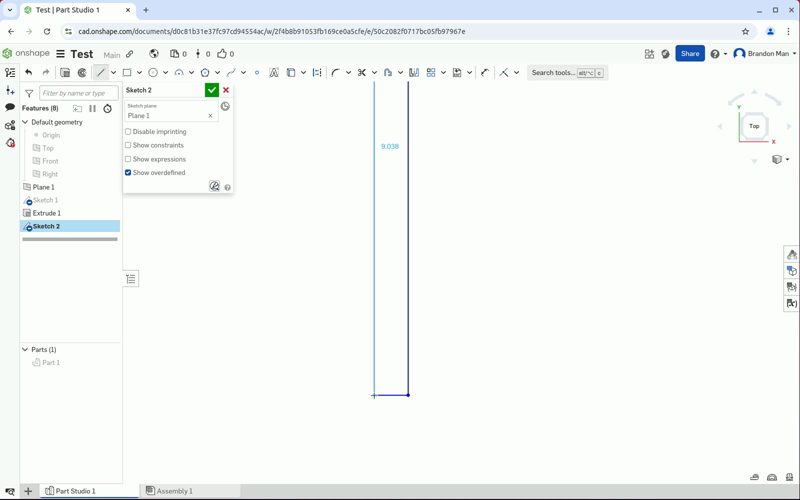
click(374, 395)
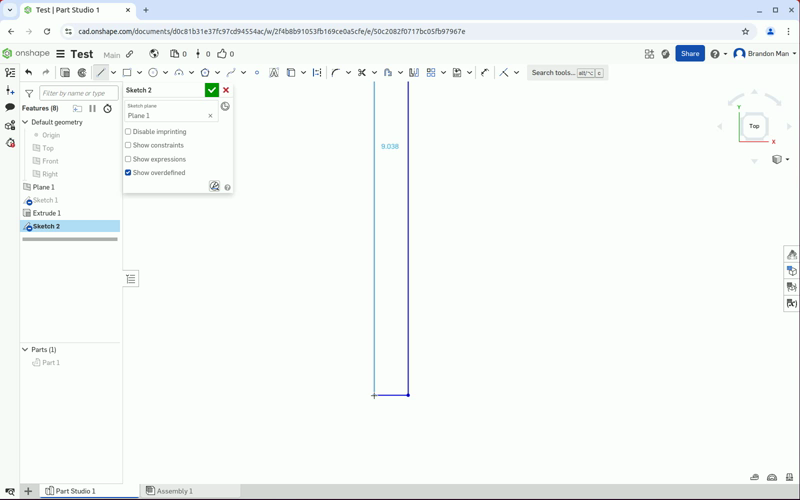
scroll(-6)
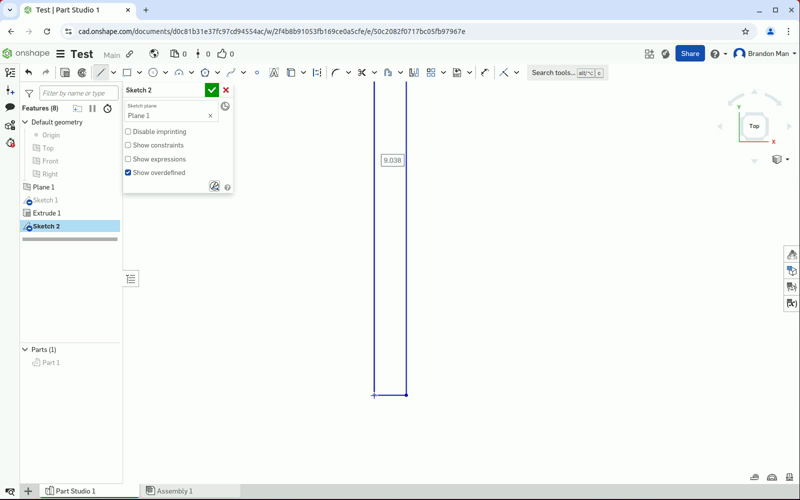
scroll(-6)
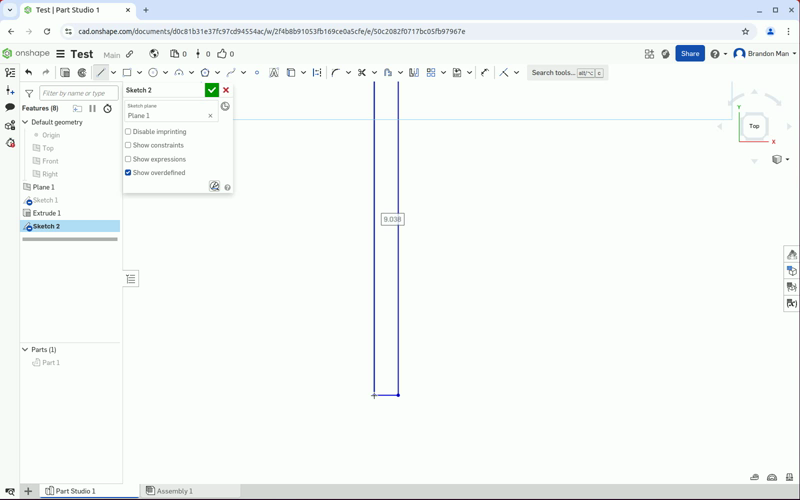
scroll(-6)
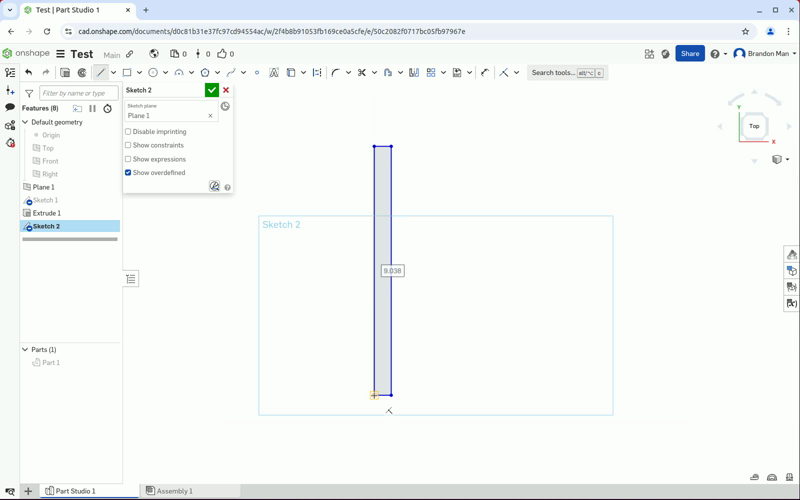
scroll(-6)
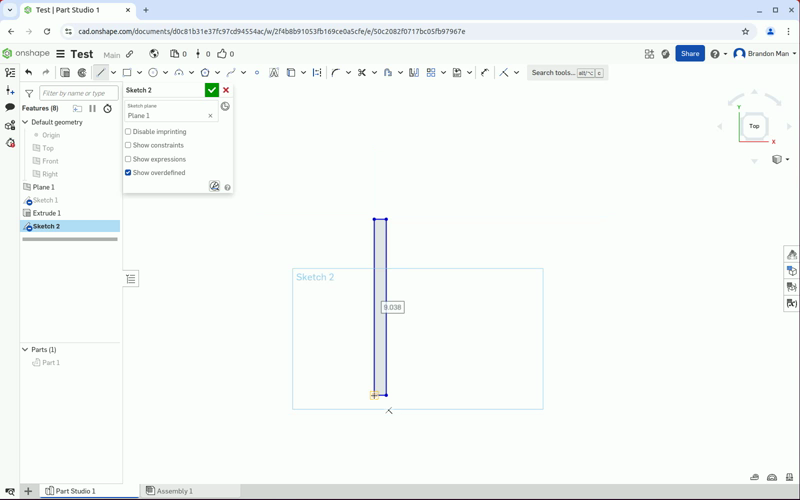
scroll(-6)
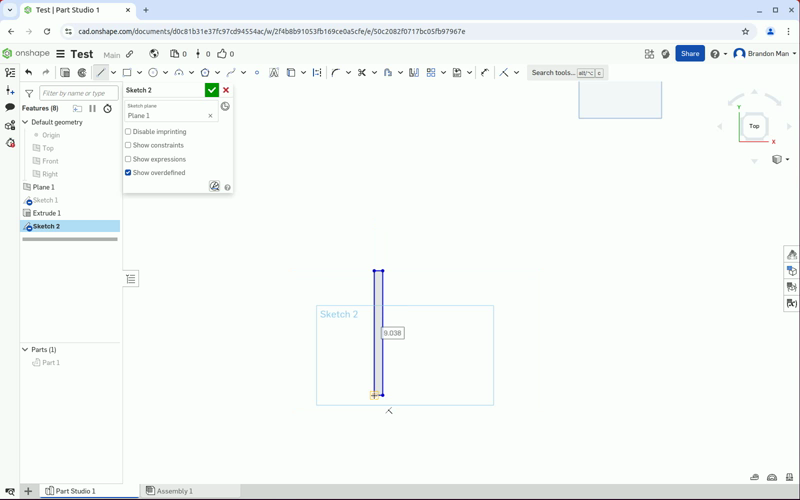
scroll(-6)
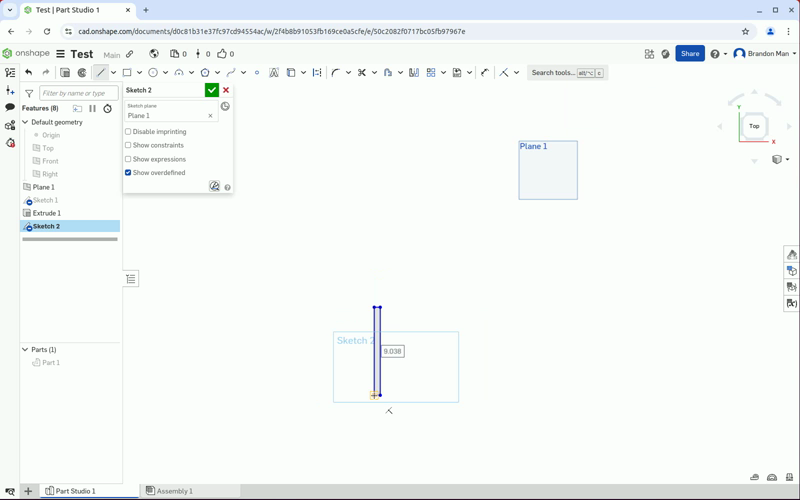
scroll(-6)
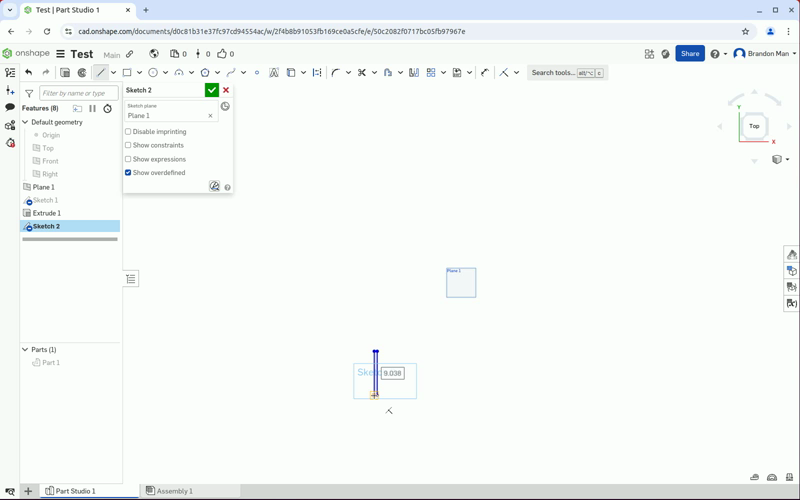
key(esc)
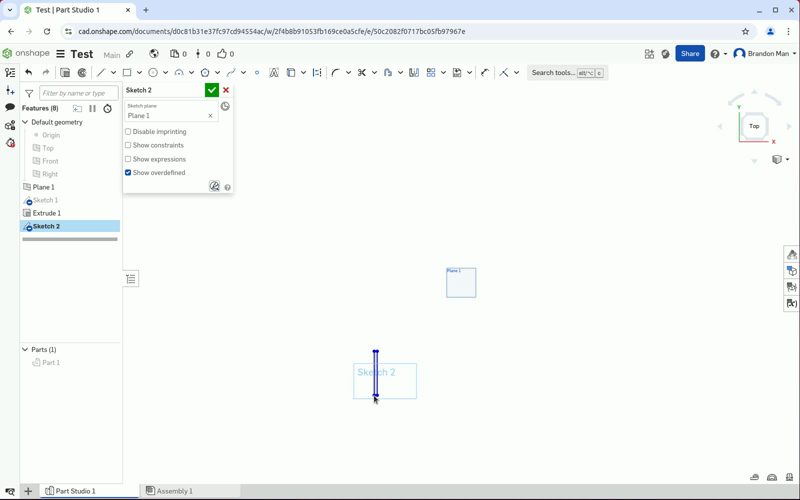
mouse_move(376, 371)
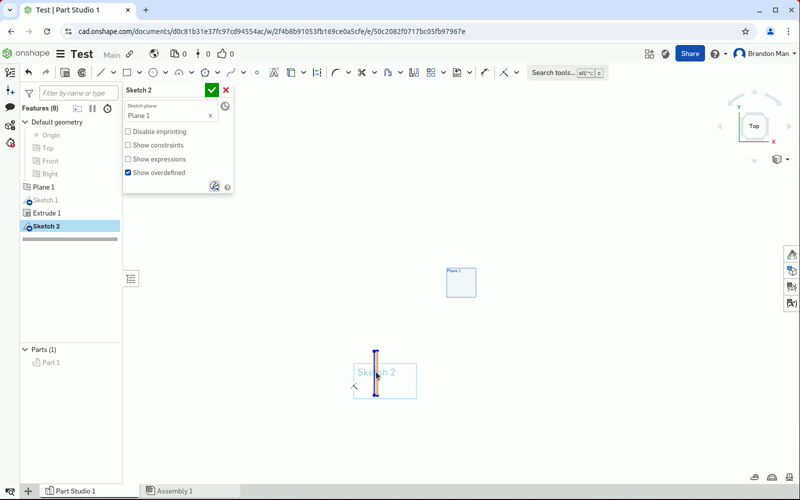
scroll(6)
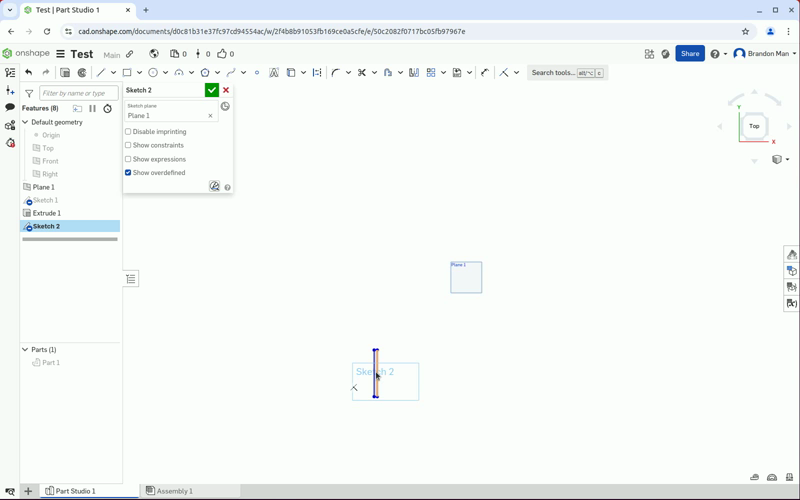
scroll(6)
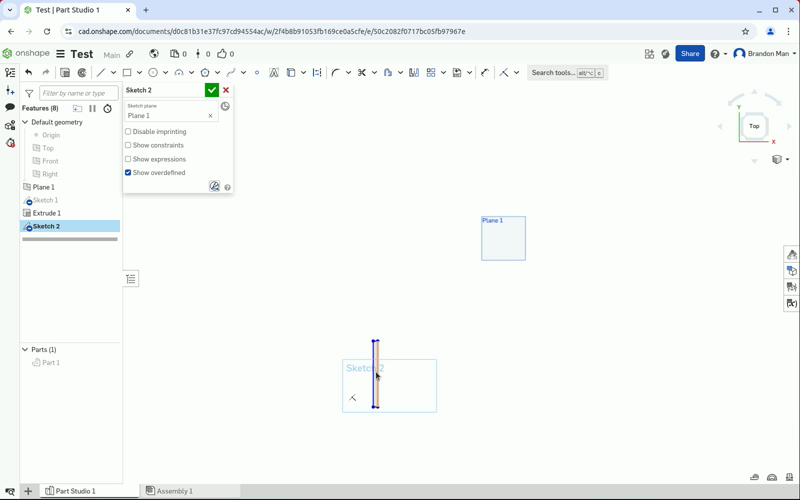
scroll(6)
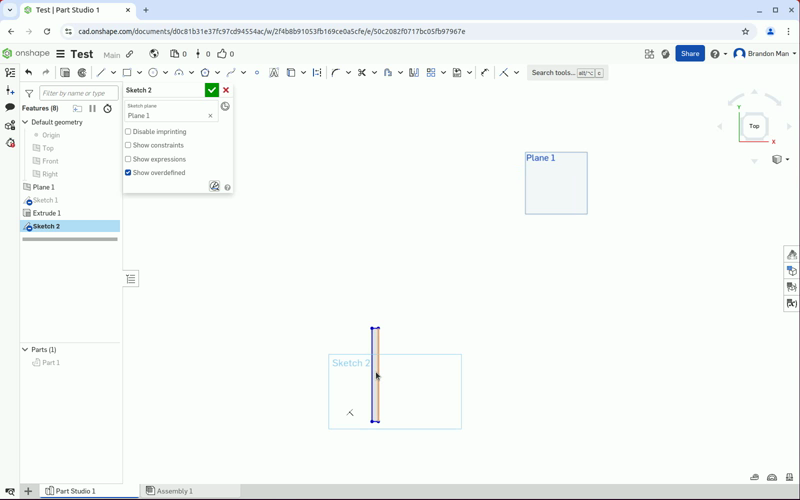
scroll(6)
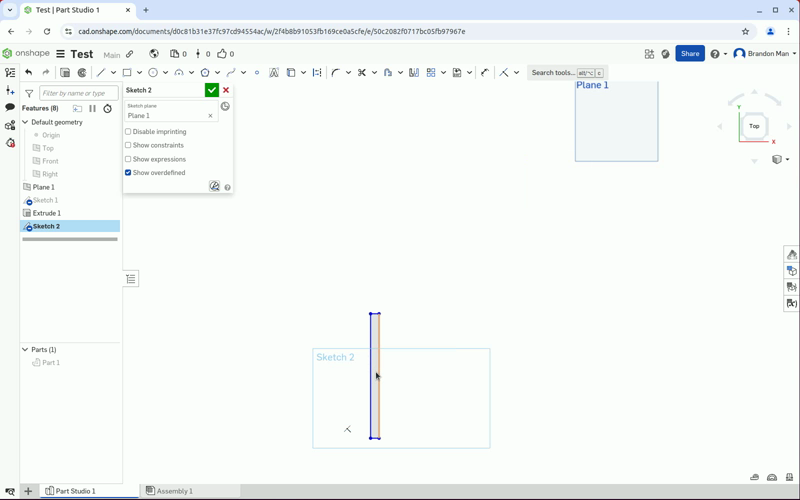
scroll(6)
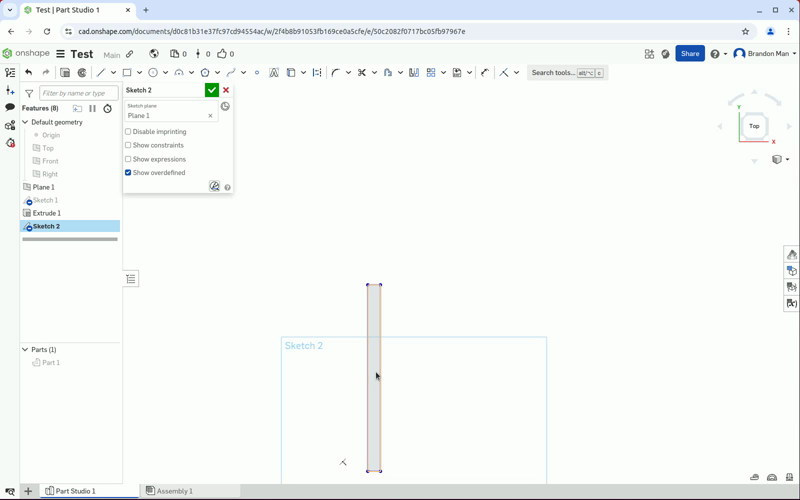
scroll(6)
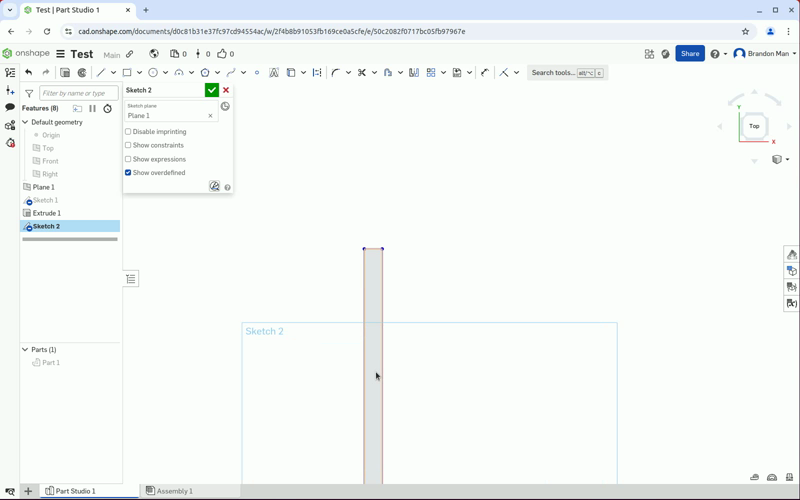
scroll(6)
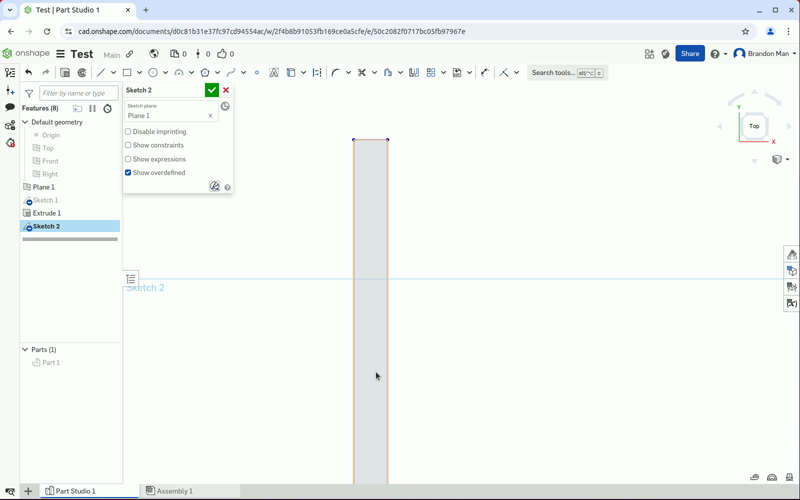
click(376, 371)
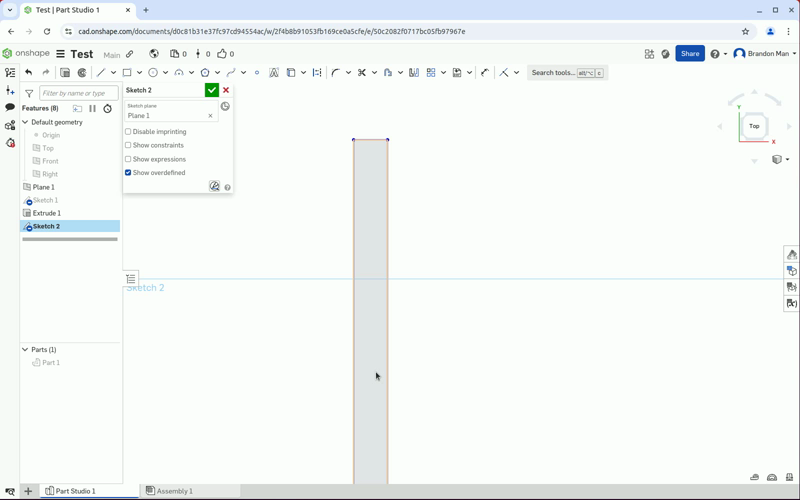
scroll(-6)
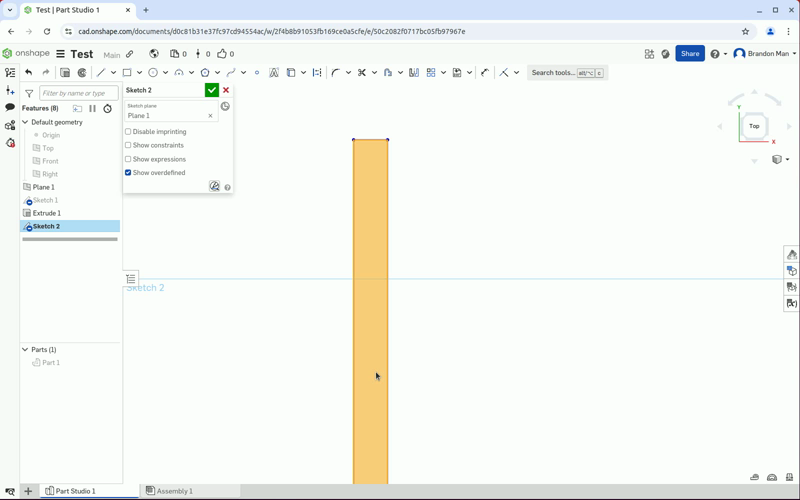
scroll(-6)
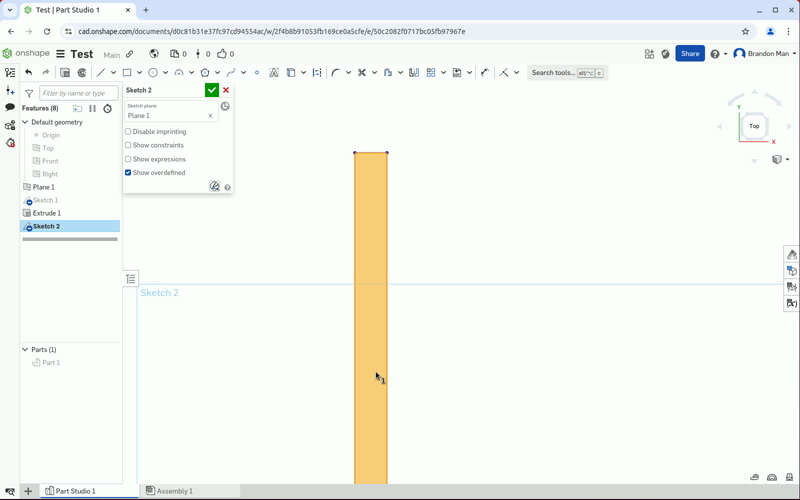
scroll(-6)
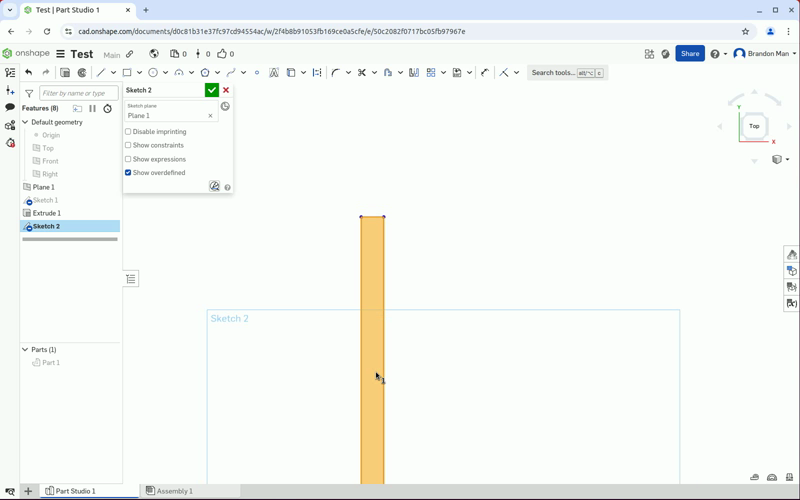
scroll(-6)
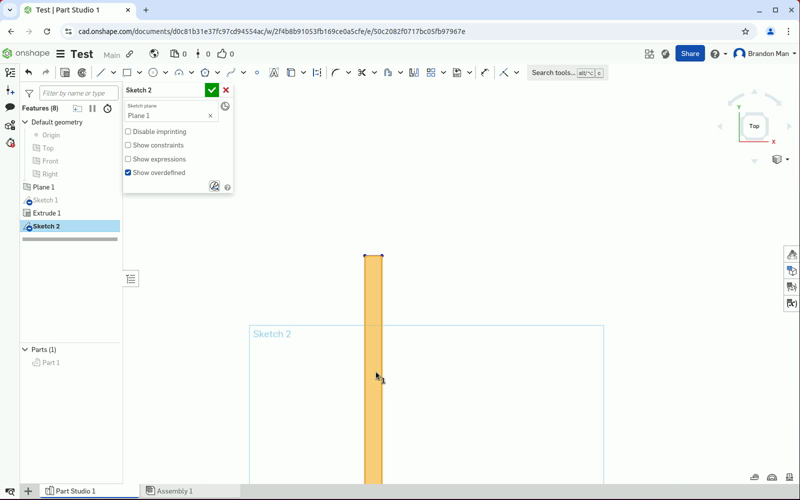
scroll(-6)
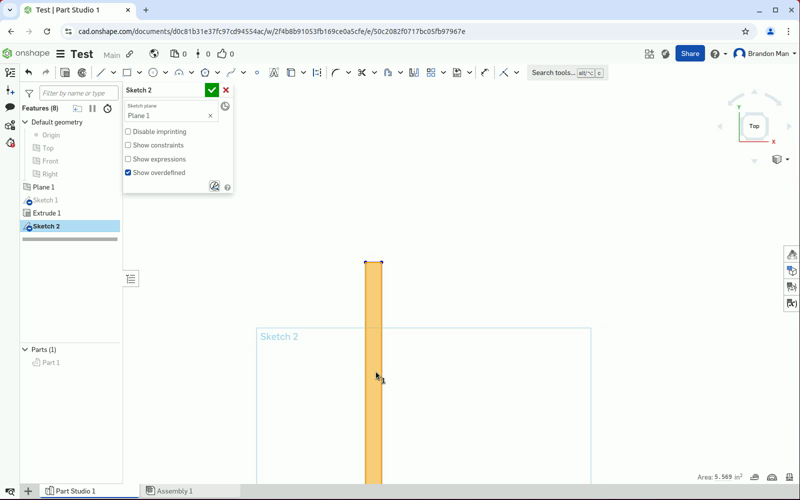
scroll(-6)
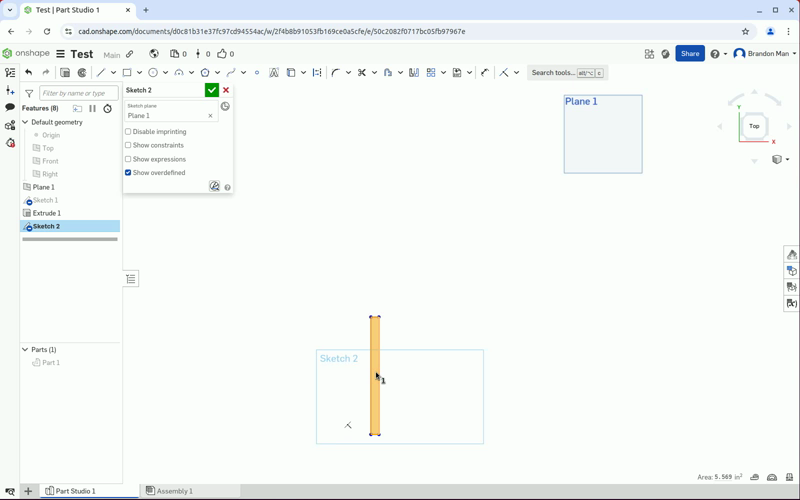
scroll(-6)
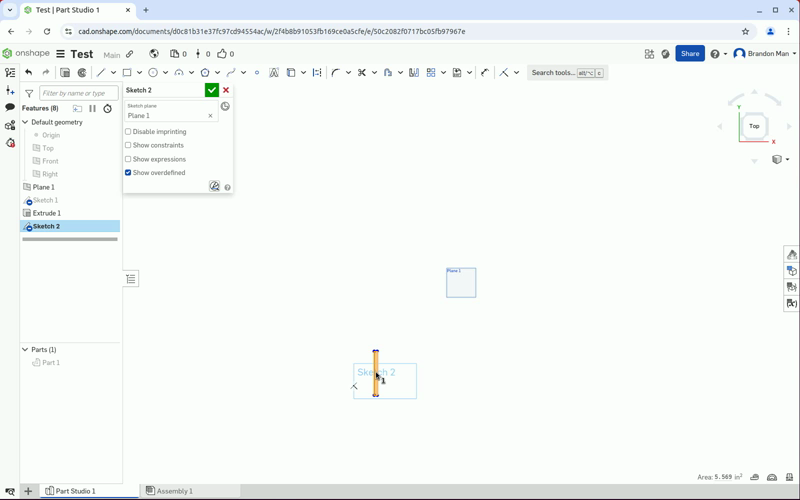
mouse_move(73, 352)
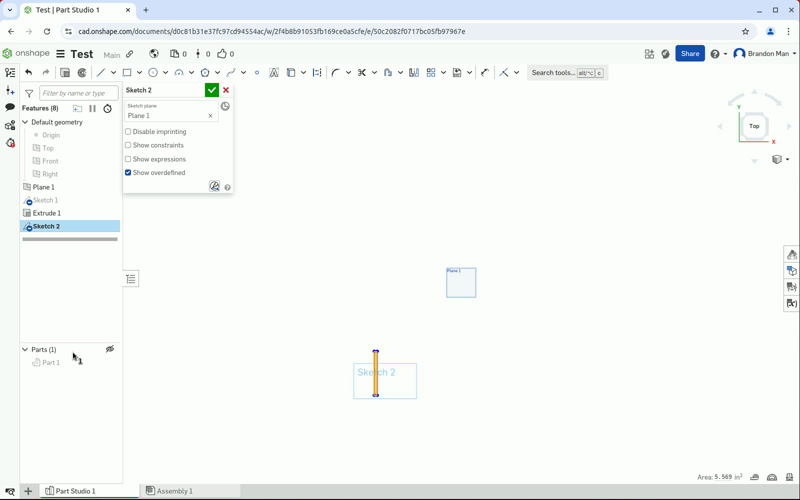
key(shift+y)
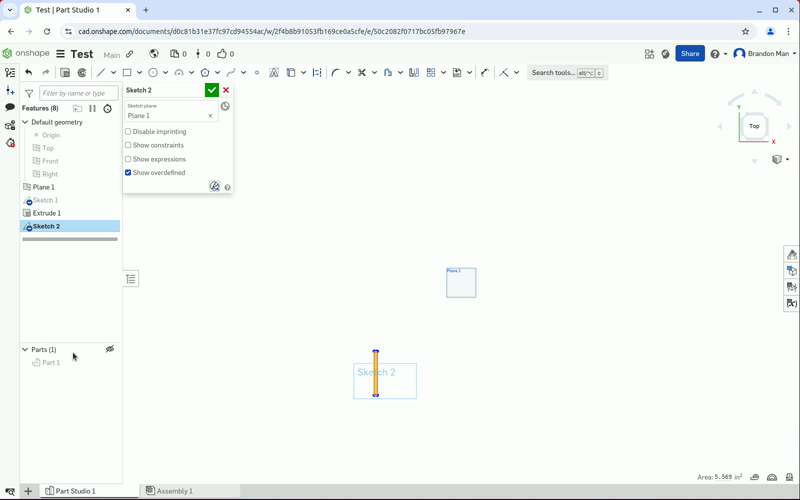
key(shift+e)
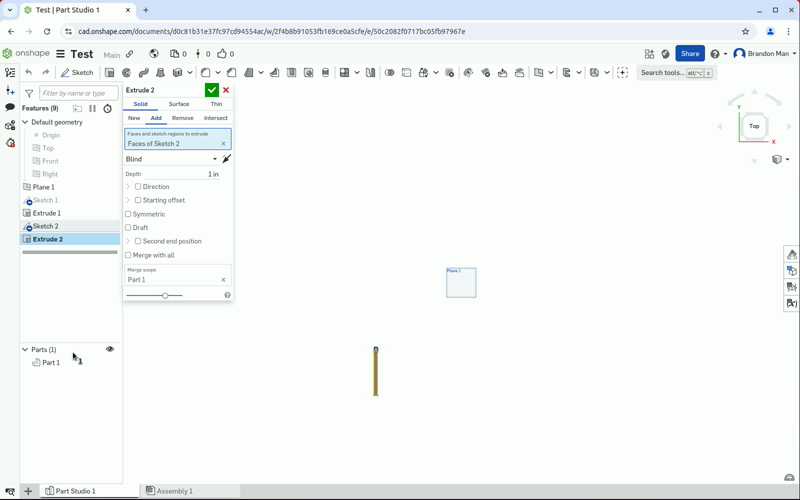
mouse_move(143, 106)
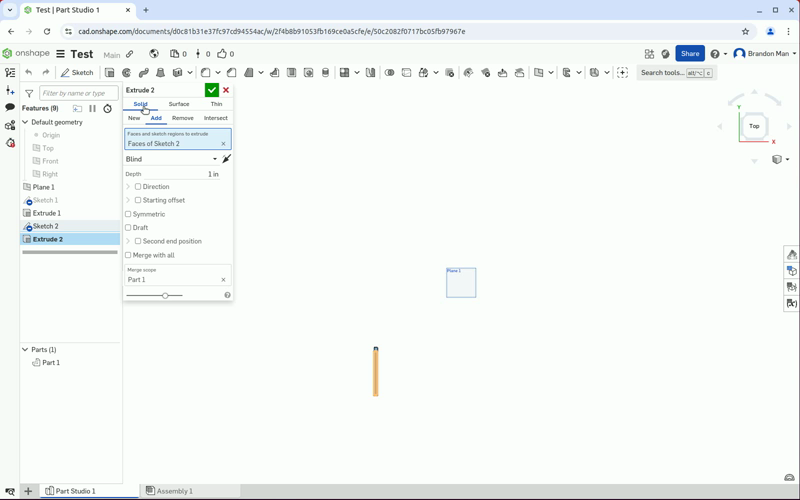
click(143, 106)
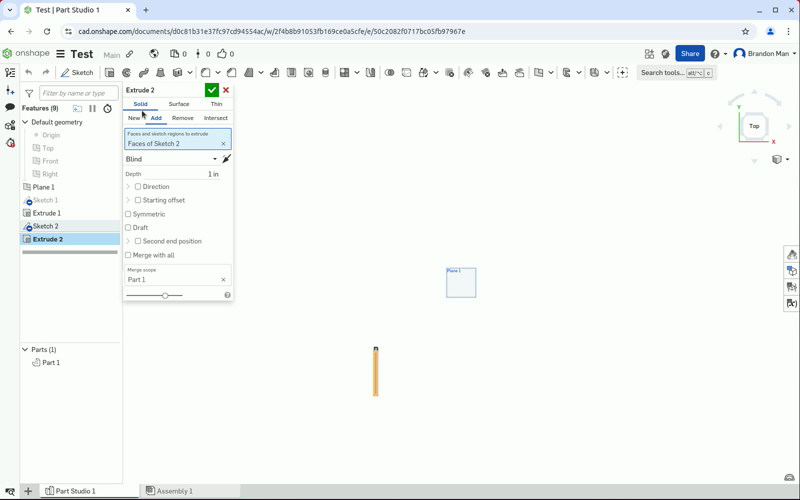
mouse_move(137, 120)
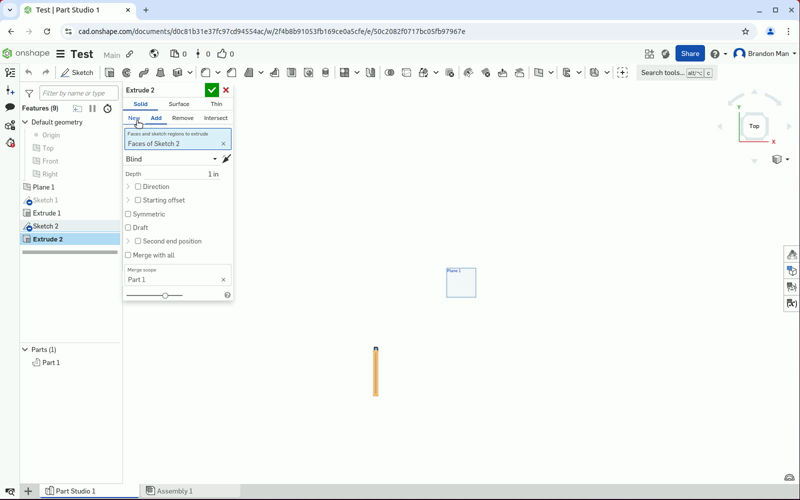
click(137, 120)
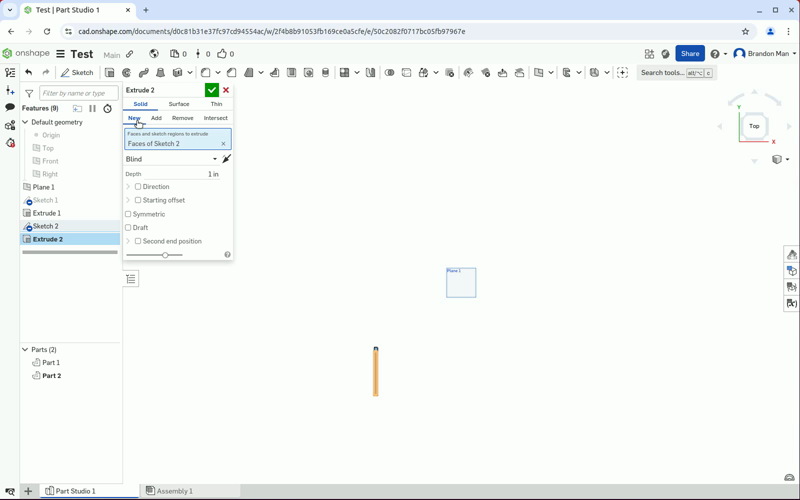
key(tab, 4)
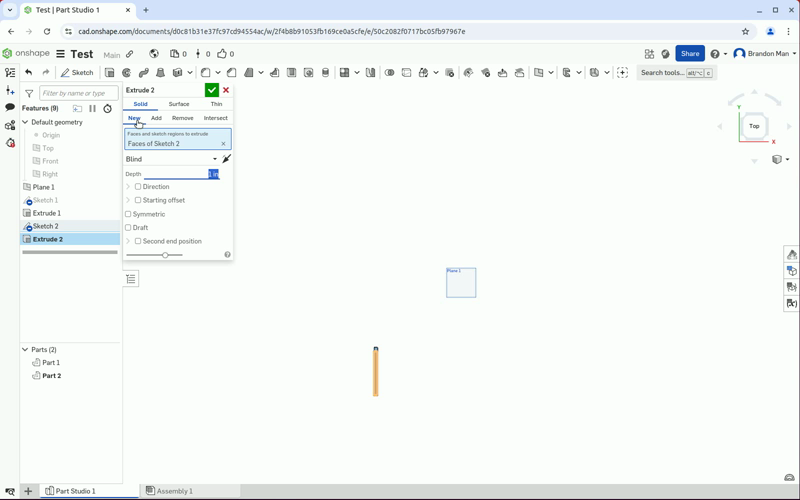
text(0.241)
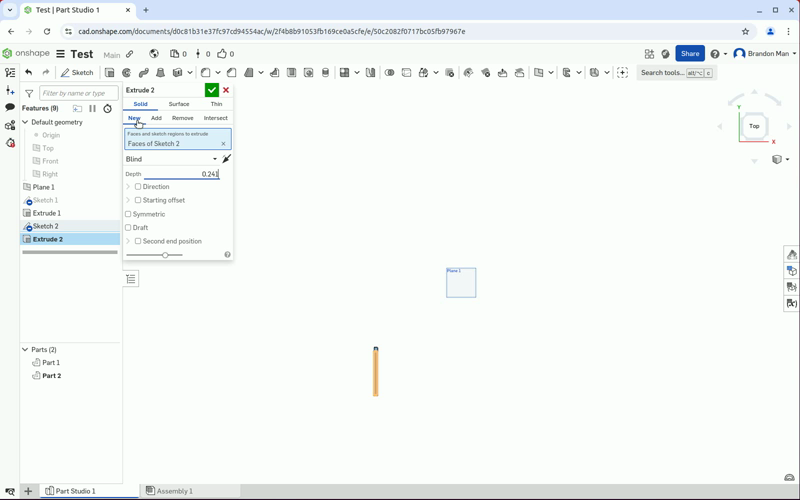
key(enter)
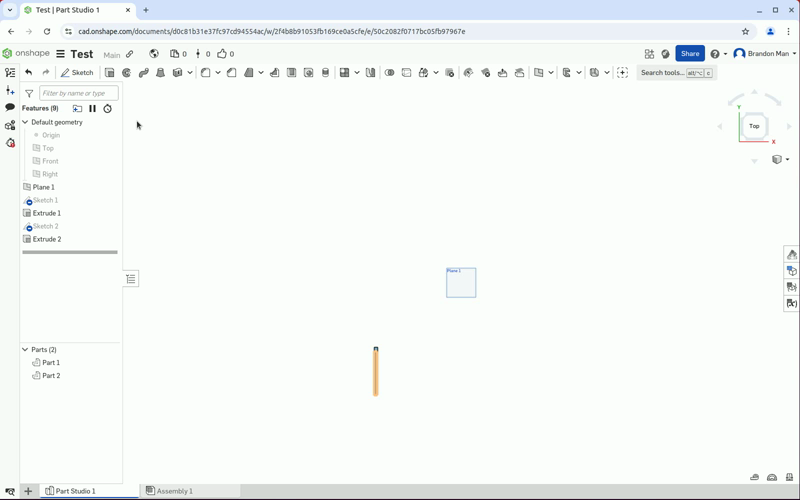
key(shift+h)
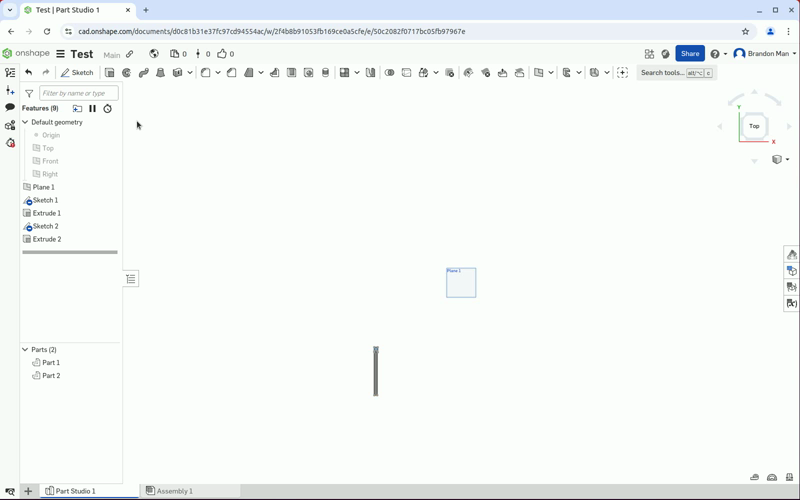
key(shift+h)
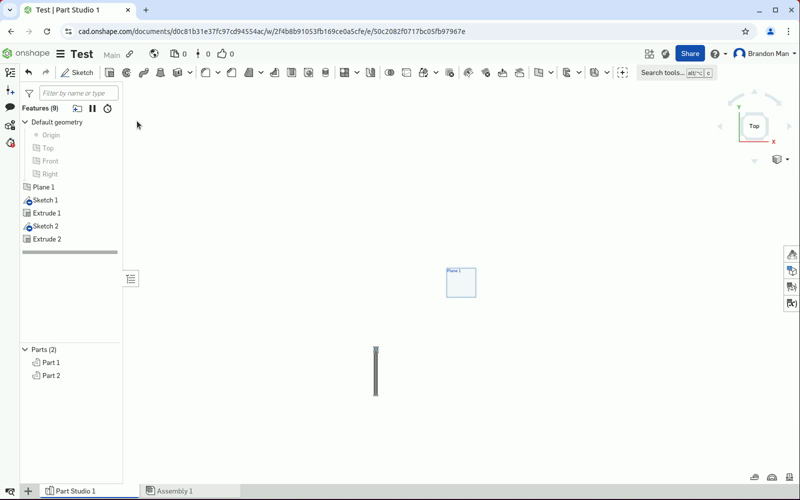
key(shift+7)
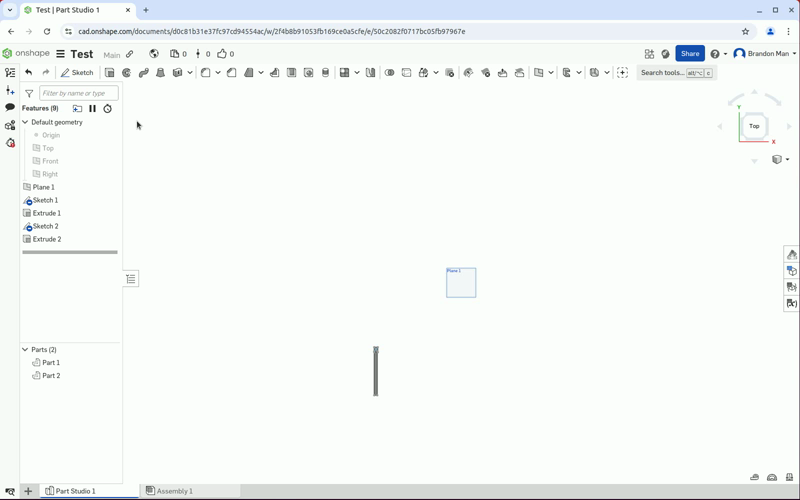
key(up, 3)
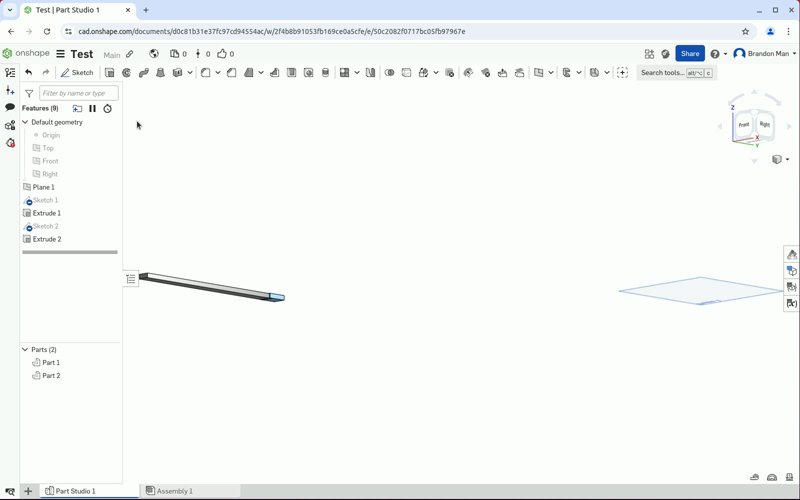
key(left, 3)
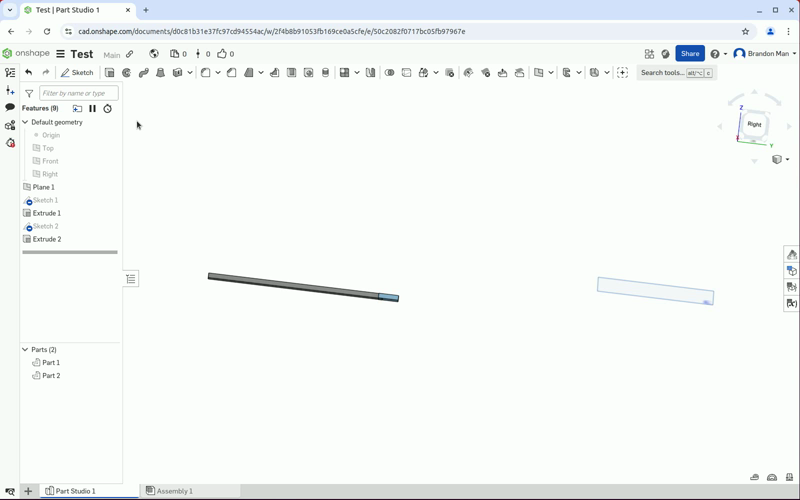
key(right, 3)
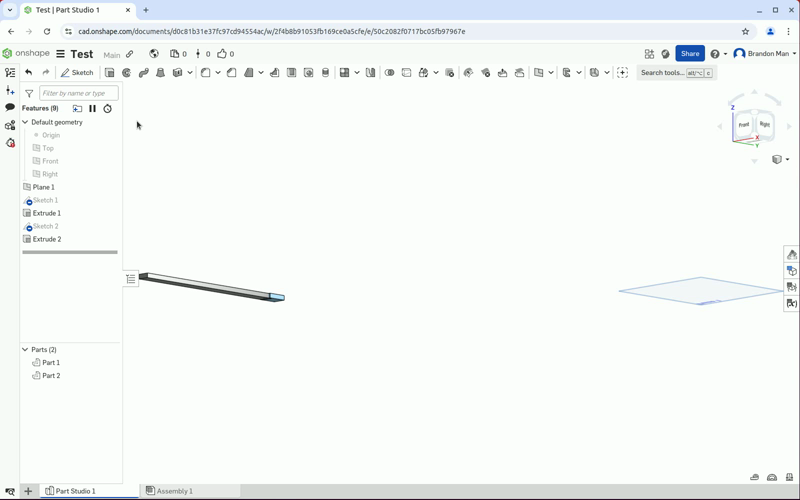
key(down, 3)
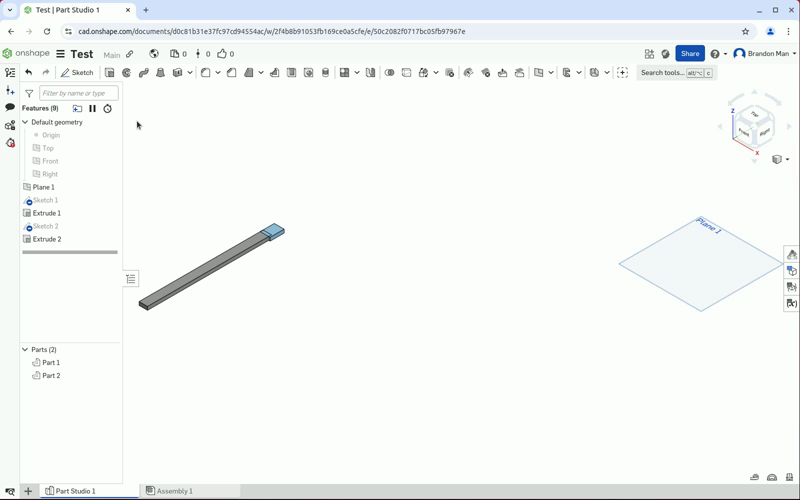
mouse_move(73, 189)
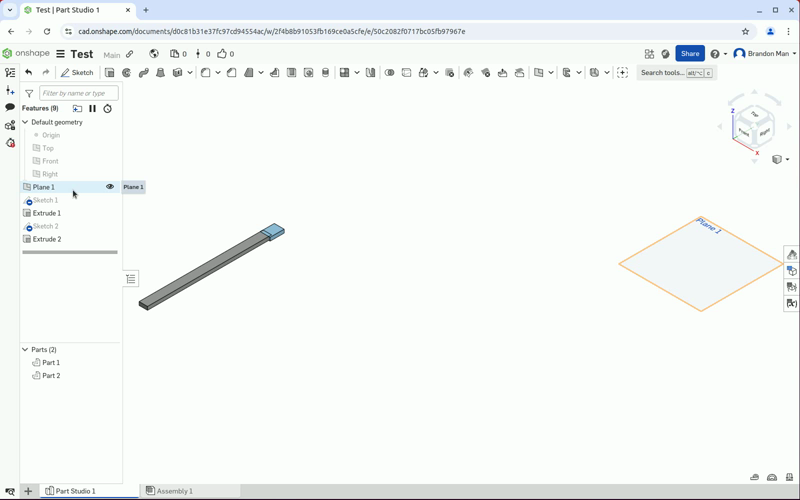
click(73, 189)